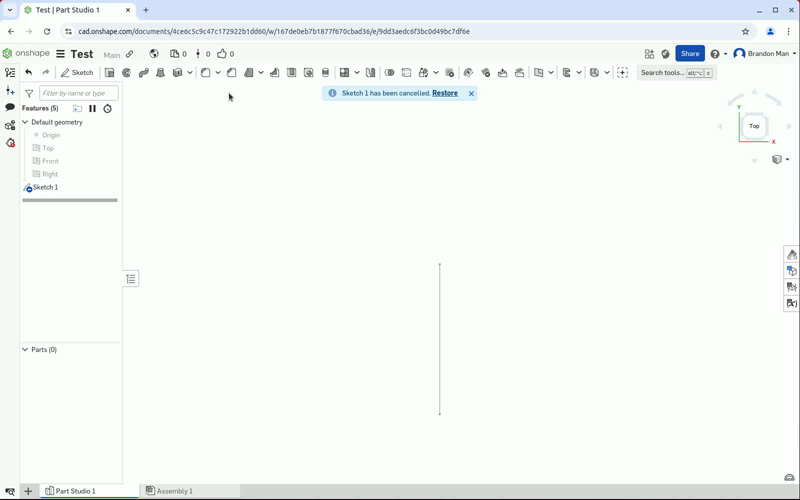
key(shift+h)
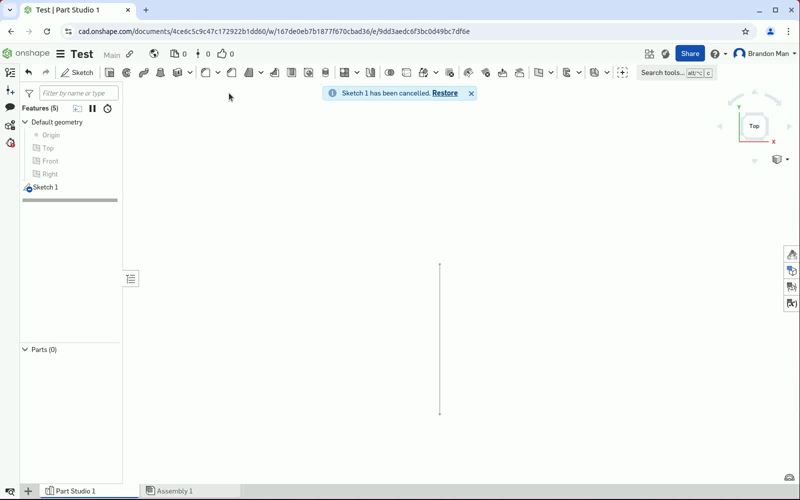
key(shift+s)
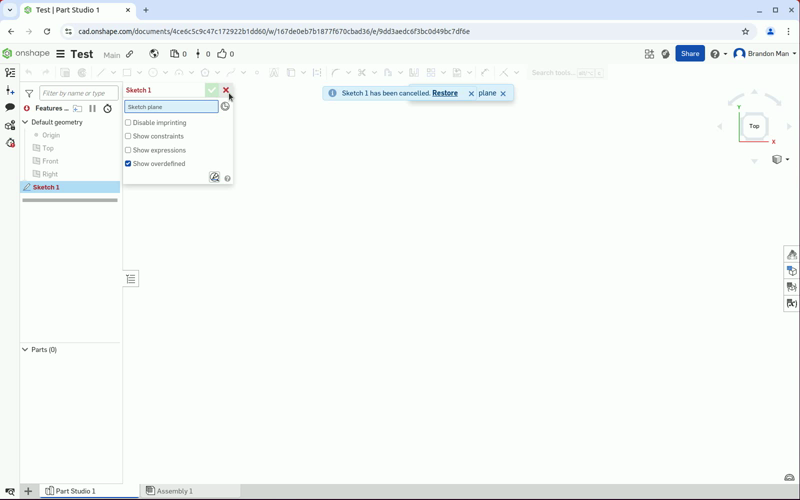
mouse_move(73, 150)
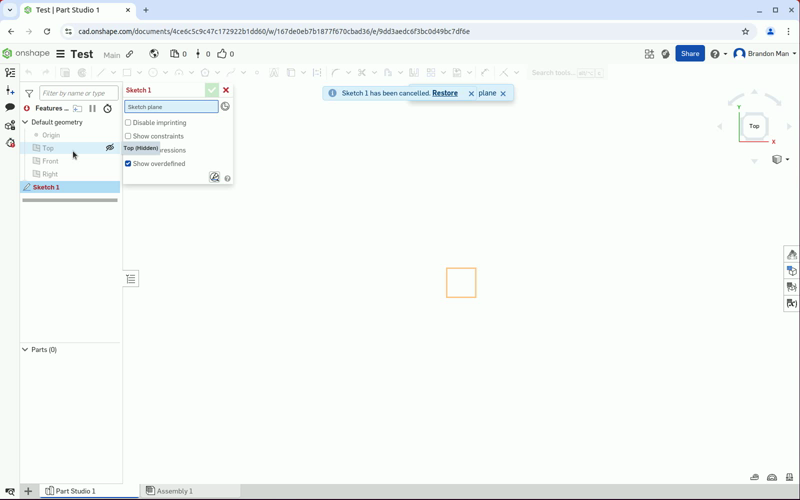
click(73, 150)
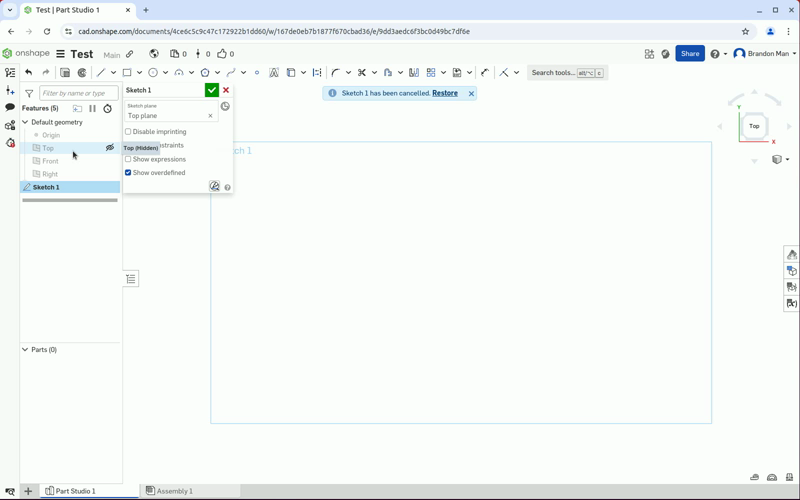
mouse_move(73, 352)
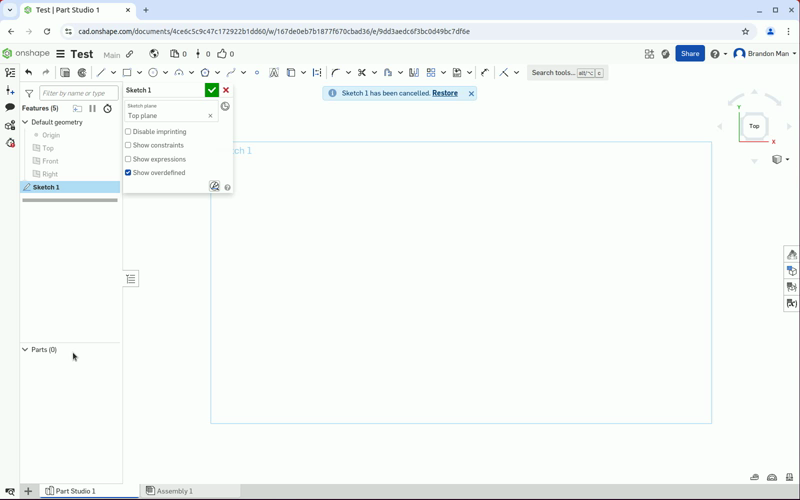
key(y)
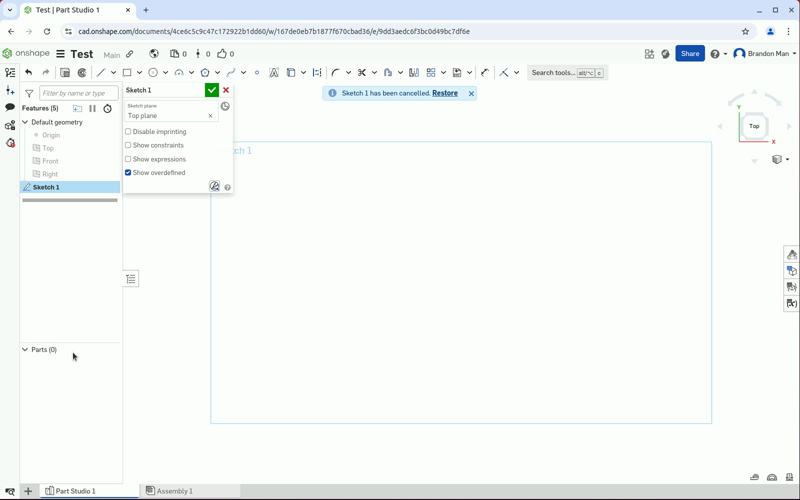
key(c)
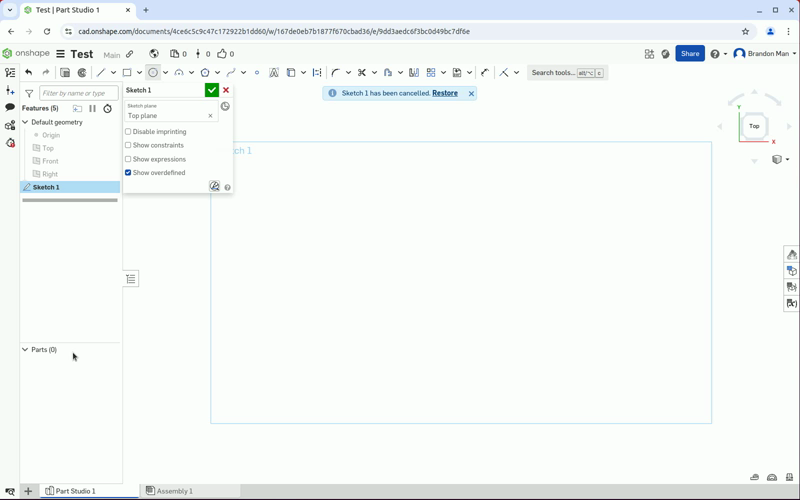
key_down(shift)
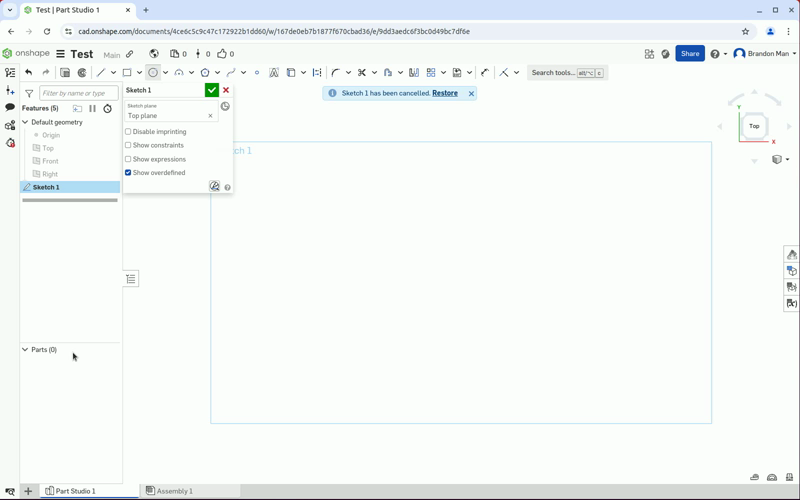
mouse_move(461, 282)
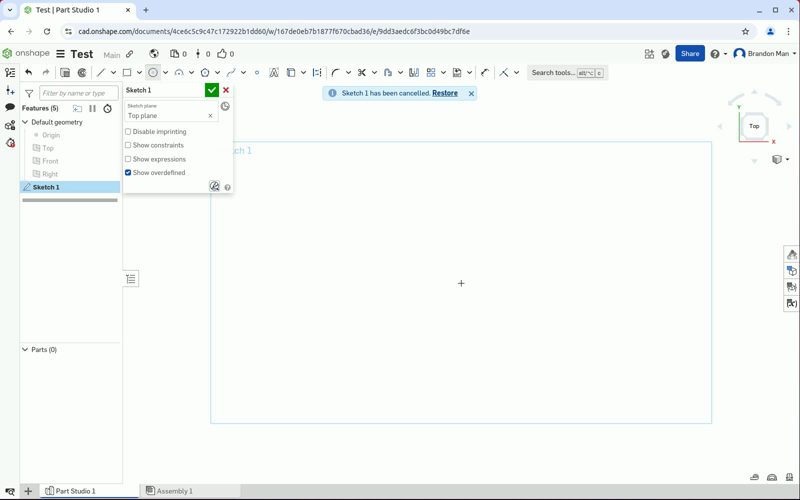
click(461, 282)
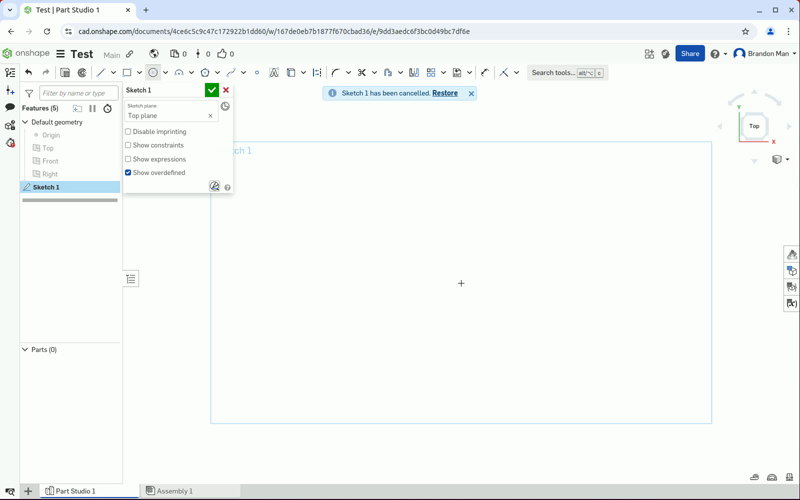
key_up(shift)
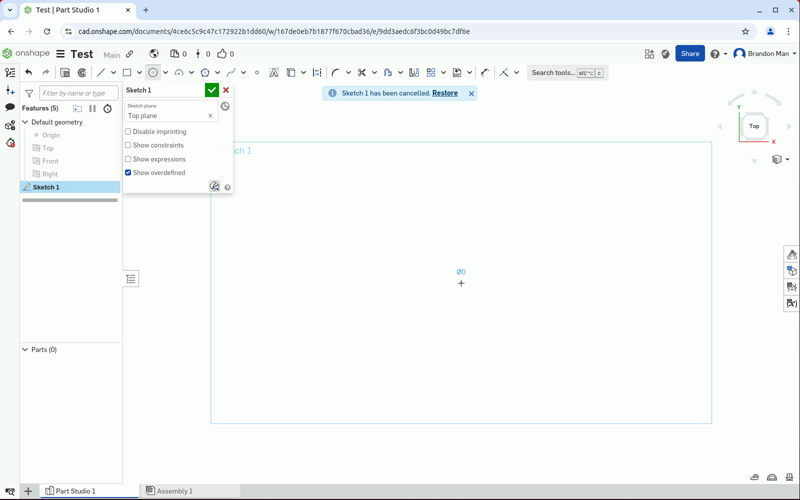
mouse_move(574, 282)
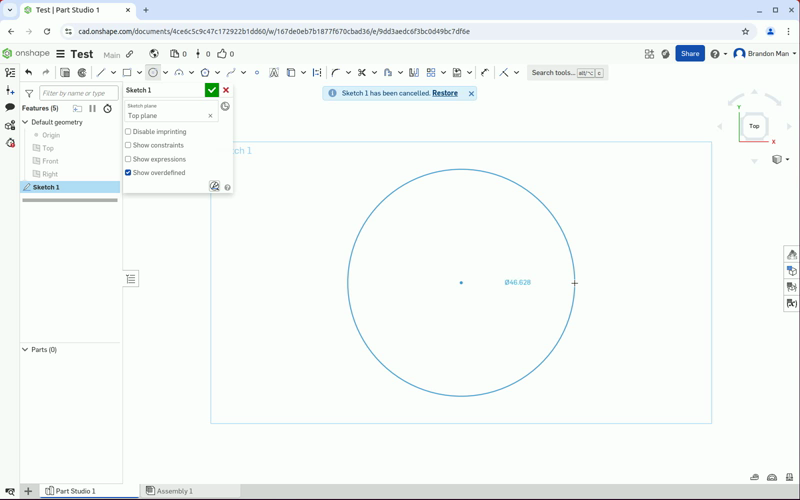
click(574, 282)
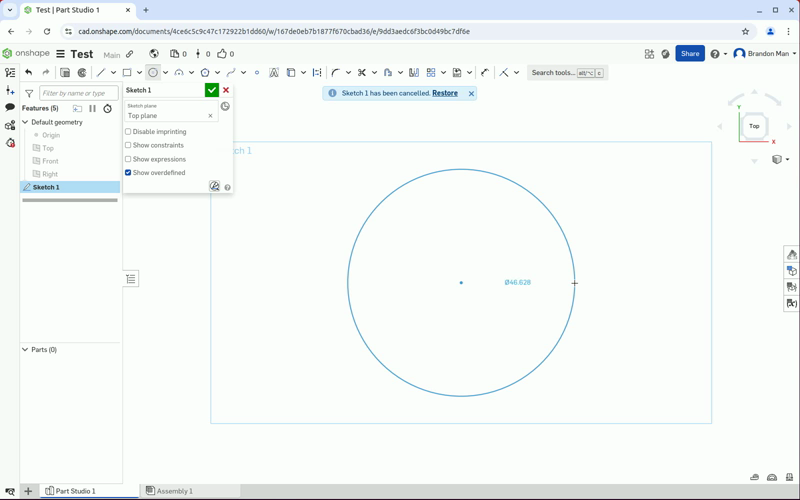
key(esc)
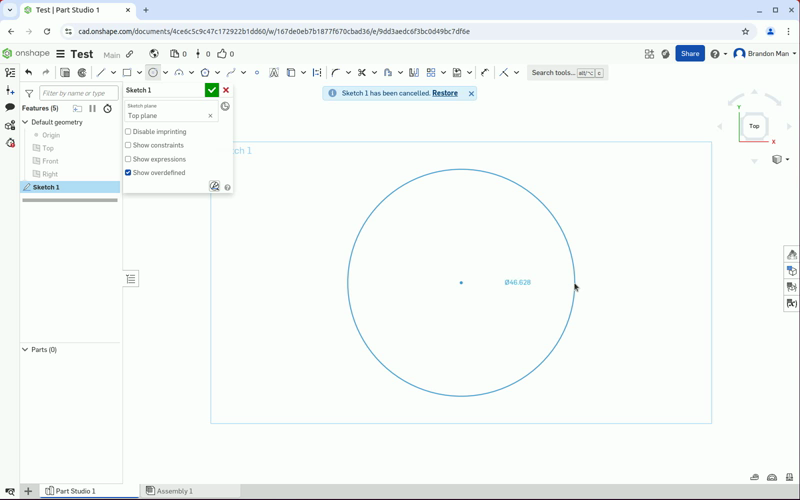
key(c)
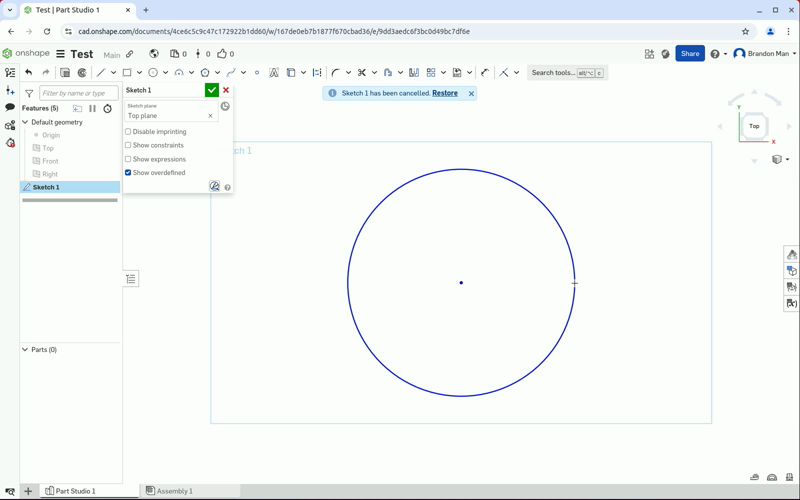
key_down(shift)
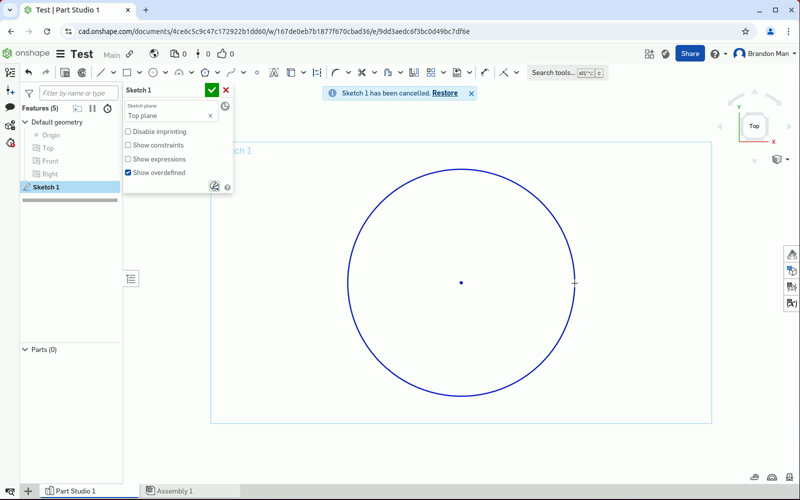
mouse_move(461, 282)
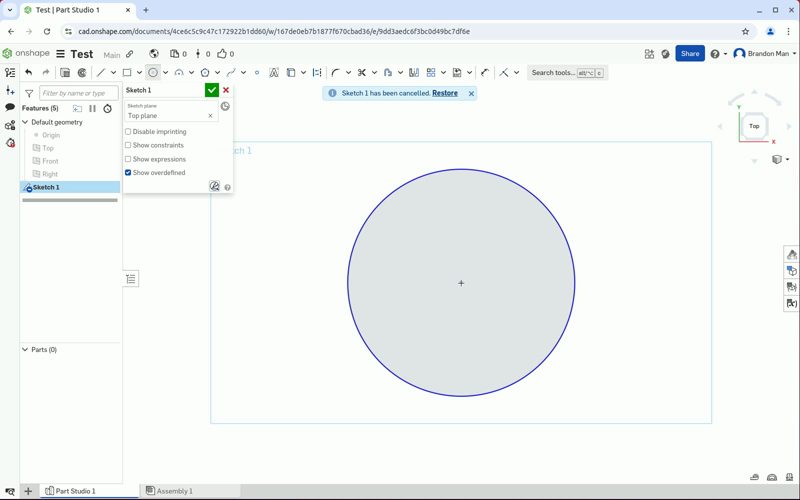
click(461, 282)
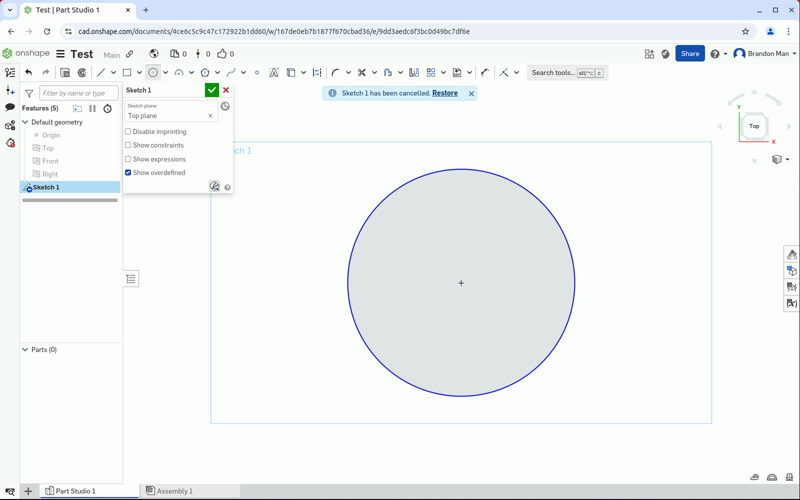
key_up(shift)
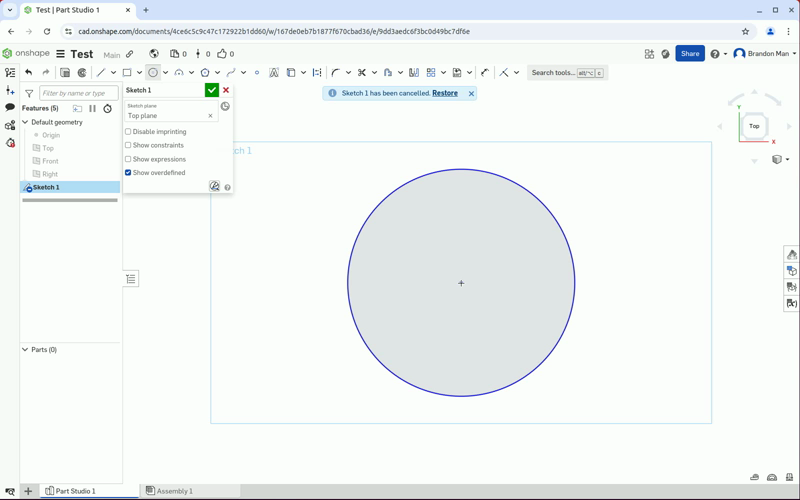
mouse_move(529, 282)
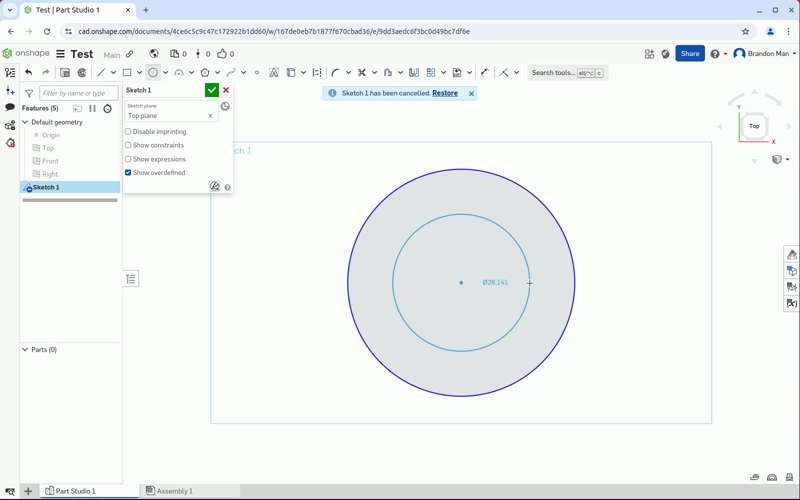
click(529, 282)
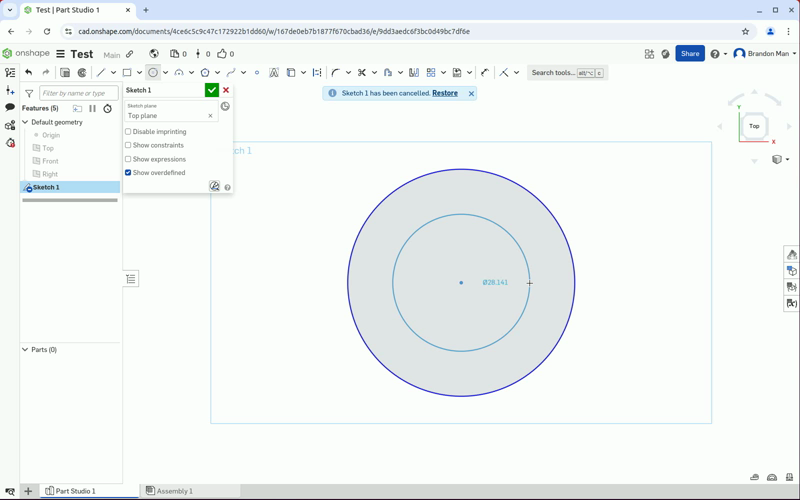
key(esc)
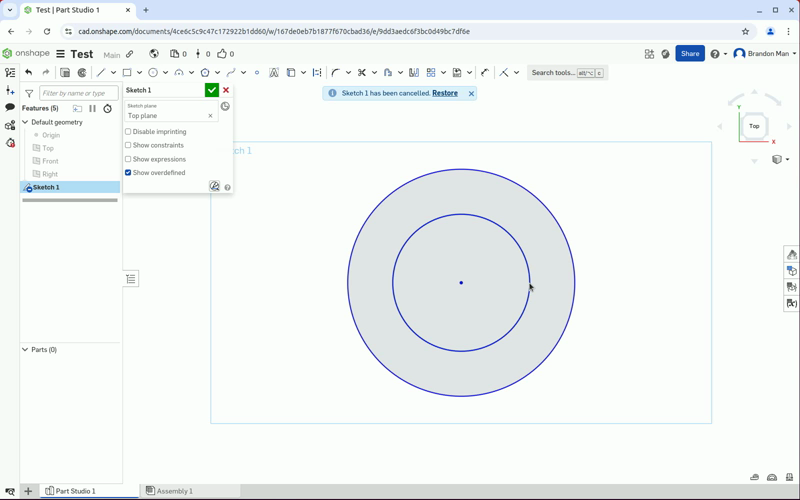
mouse_move(477, 373)
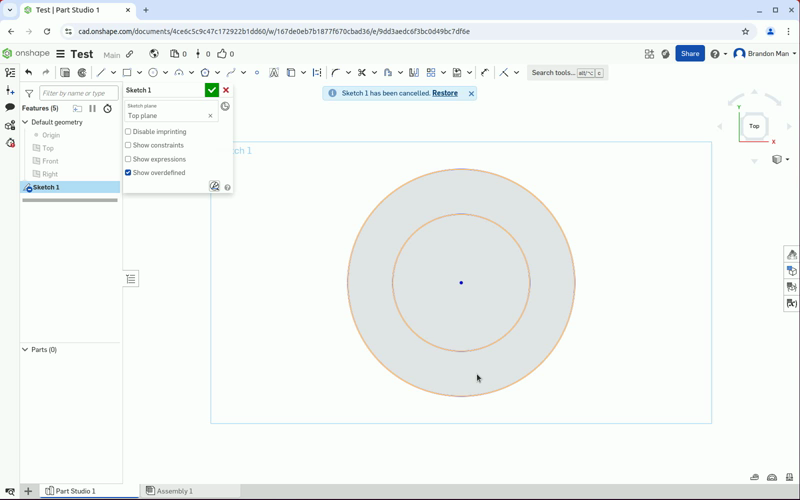
click(477, 373)
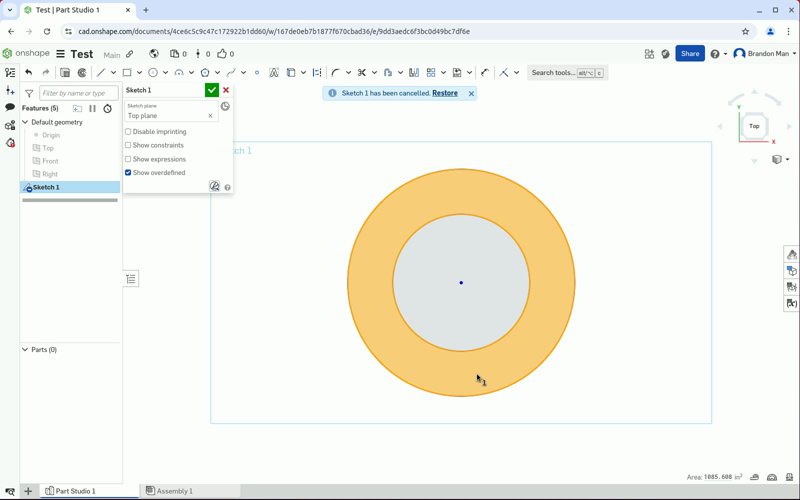
mouse_move(73, 352)
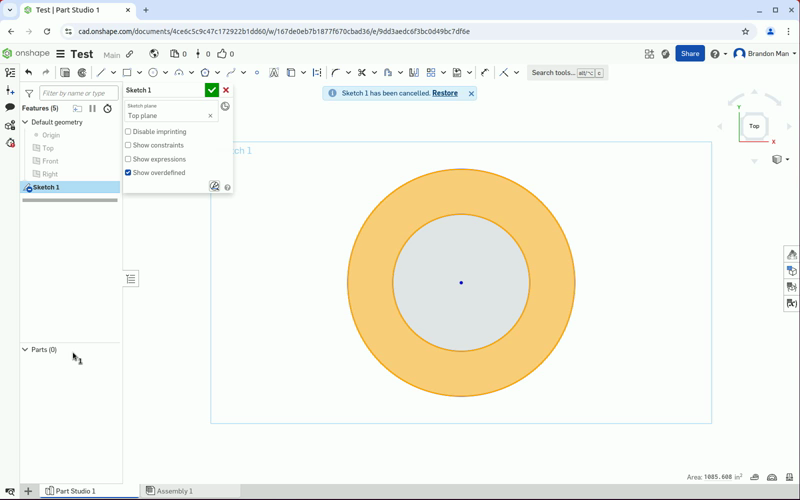
key(shift+y)
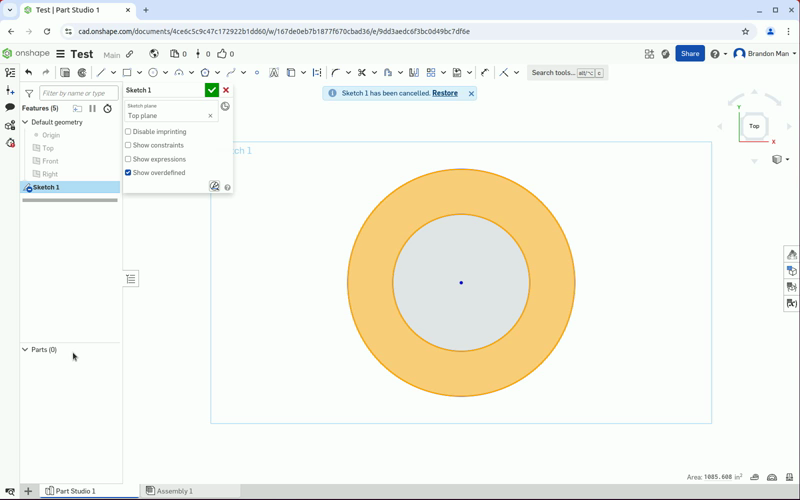
key(shift+e)
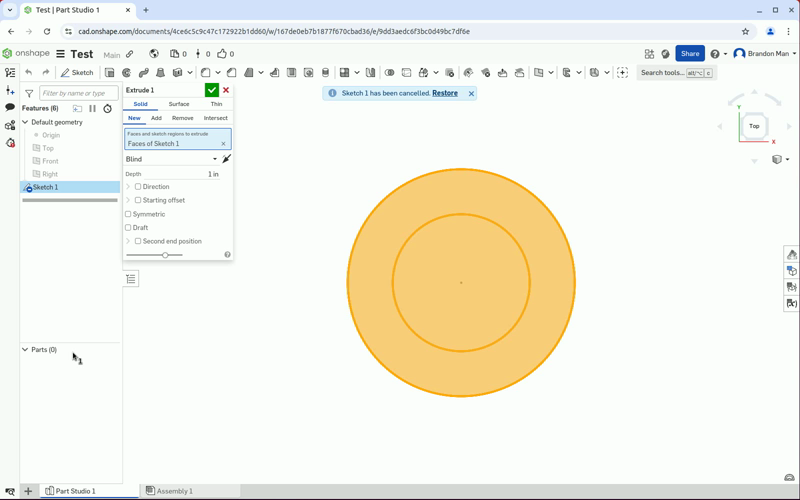
mouse_move(143, 106)
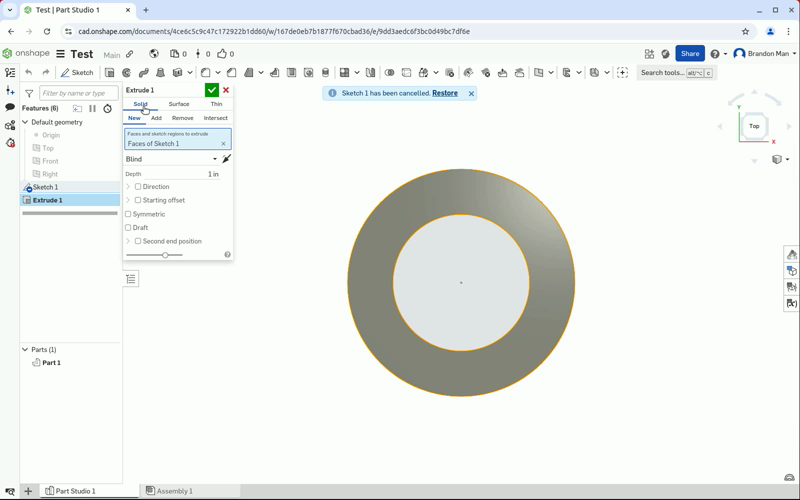
click(143, 106)
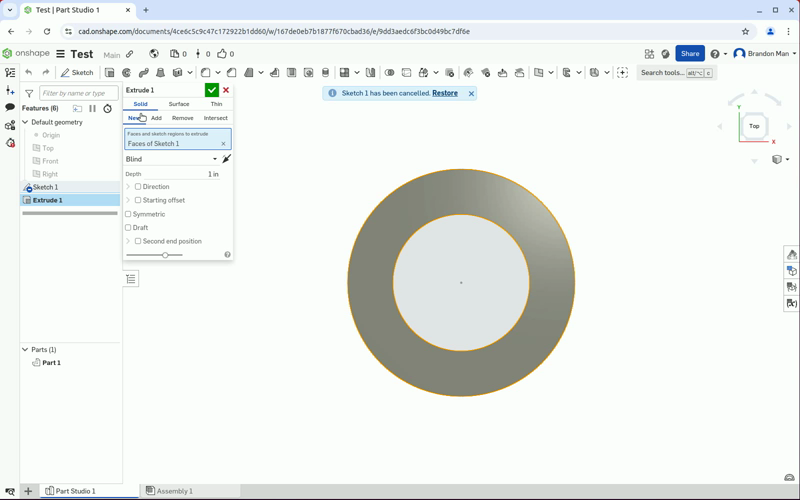
mouse_move(137, 120)
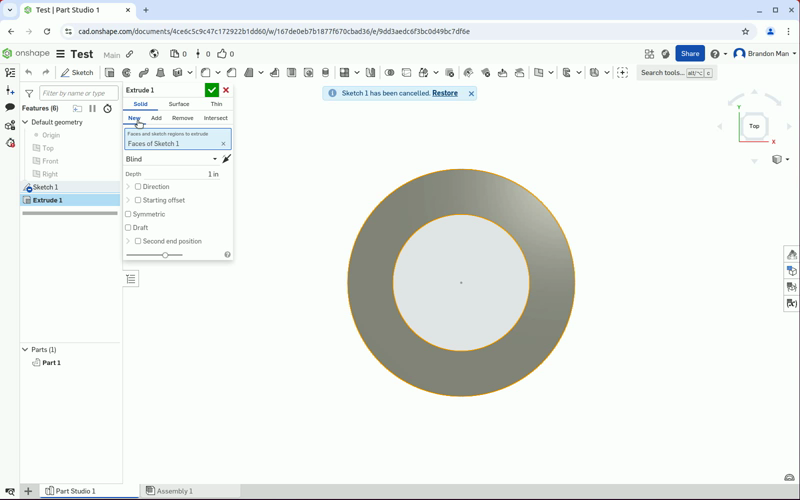
click(137, 120)
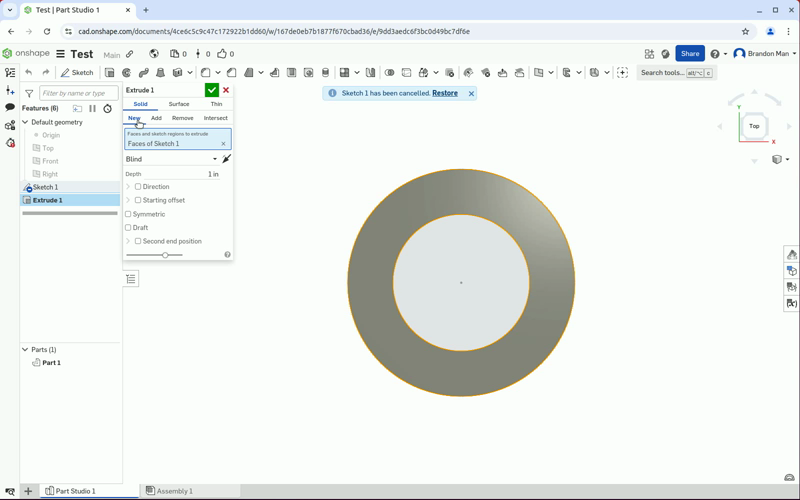
key(tab, 4)
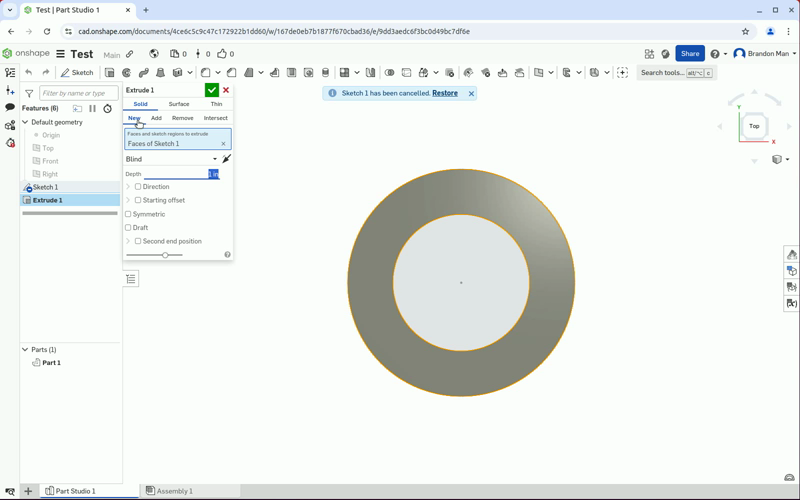
text(1.685)
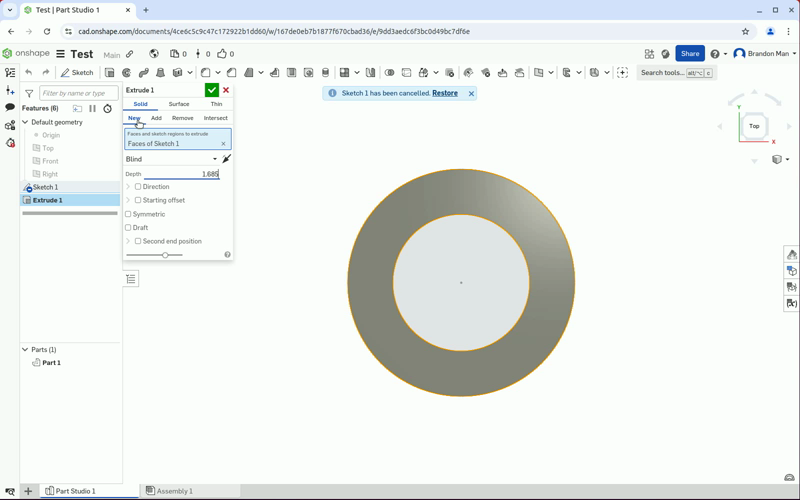
key(enter)
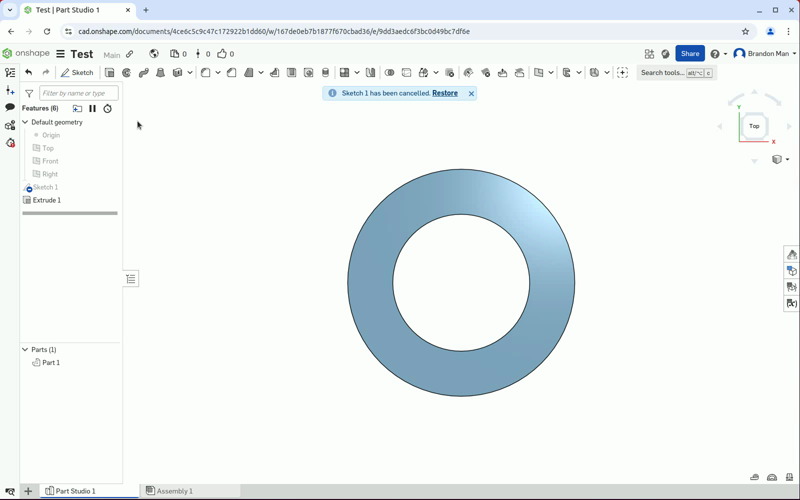
key(shift+h)
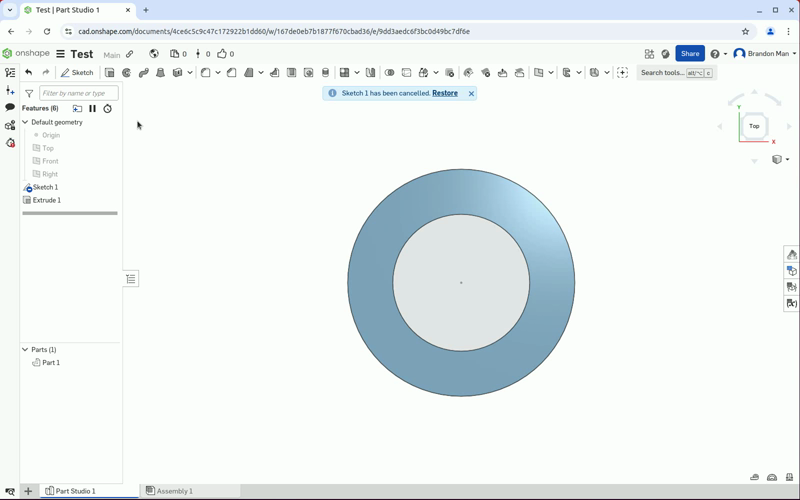
key(shift+h)
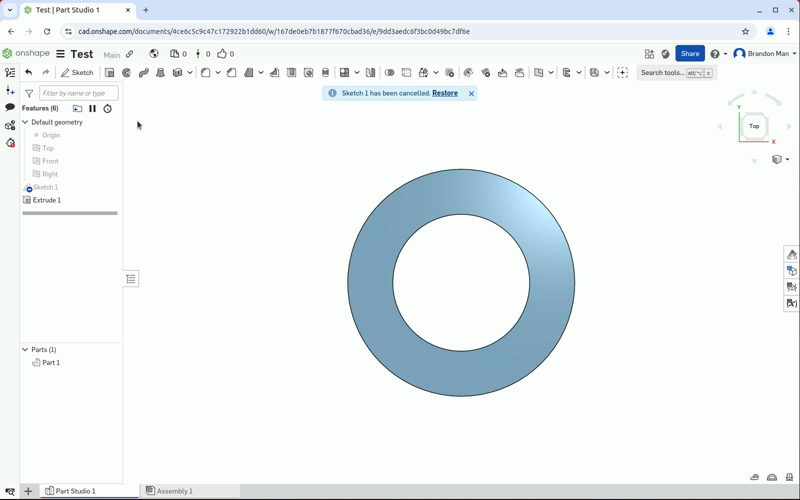
mouse_move(73, 189)
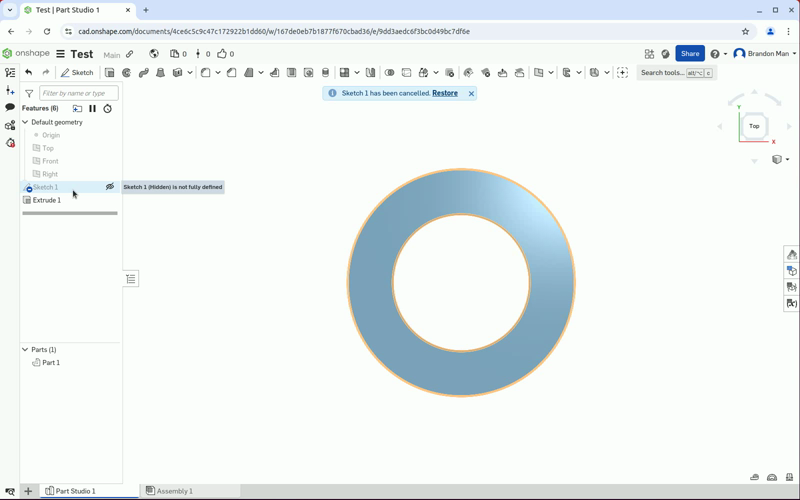
click(73, 189)
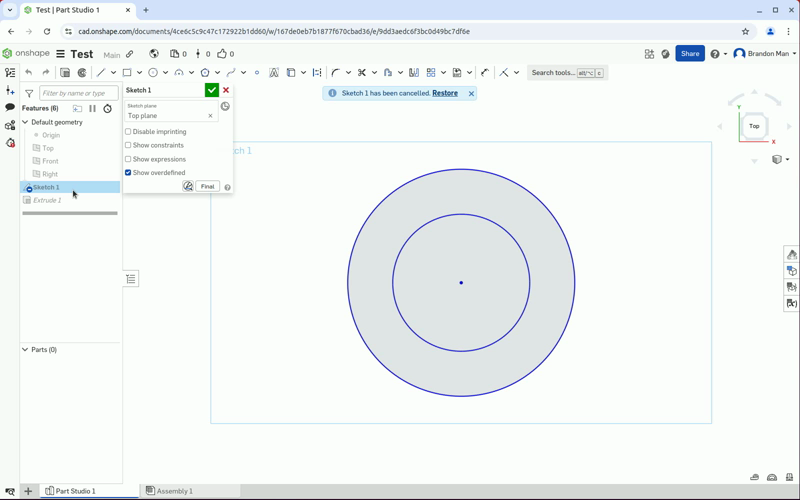
mouse_move(229, 92)
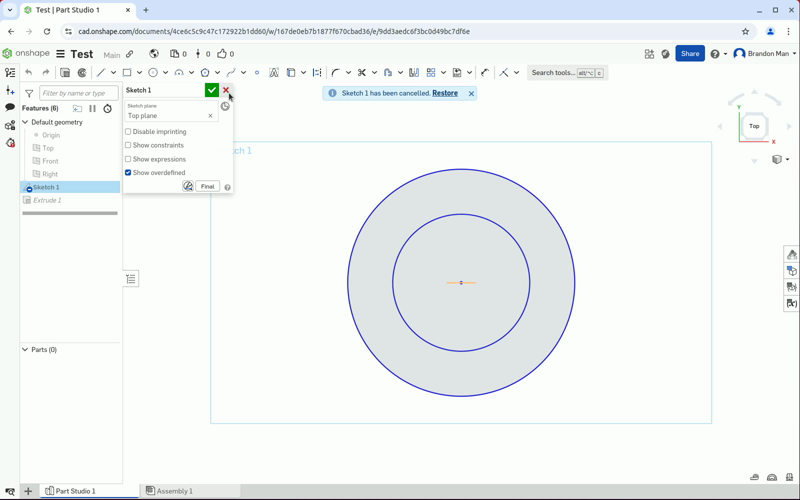
click(229, 92)
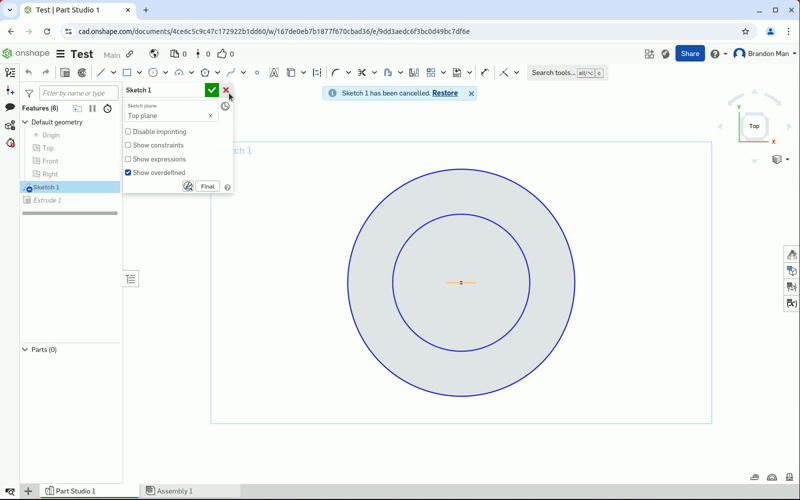
key(shift+s)
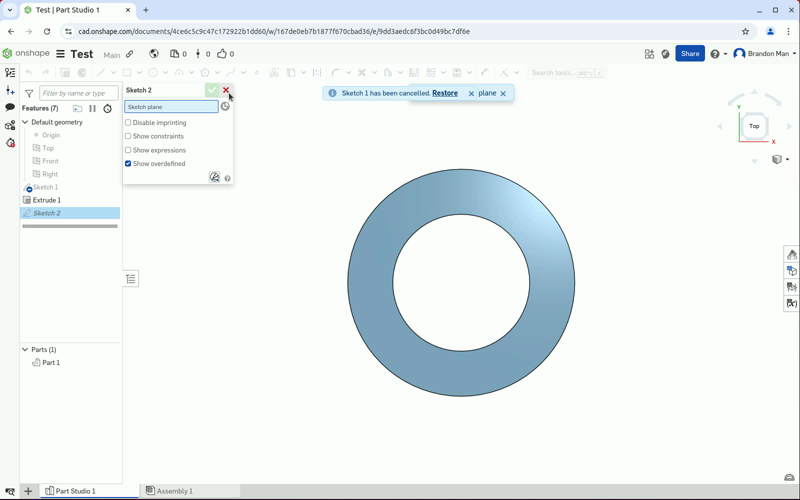
mouse_move(73, 150)
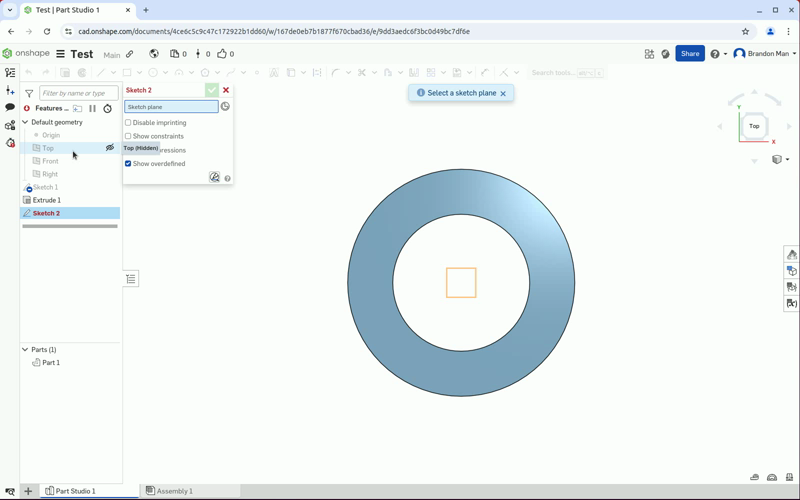
click(73, 150)
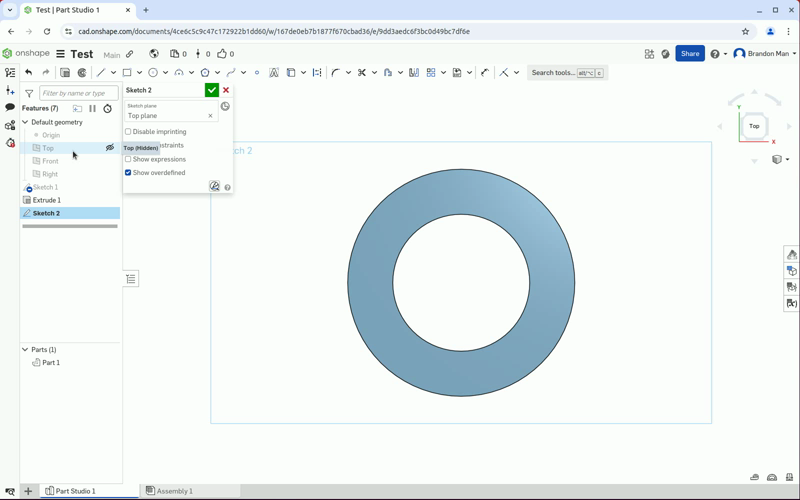
mouse_move(73, 352)
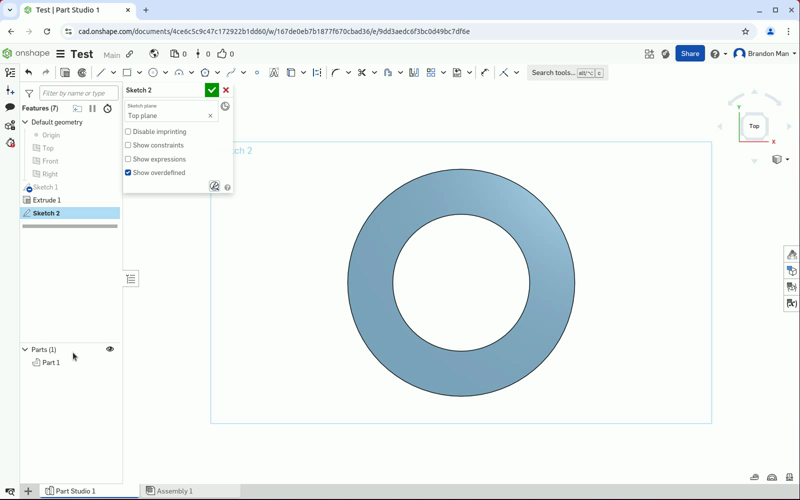
key(y)
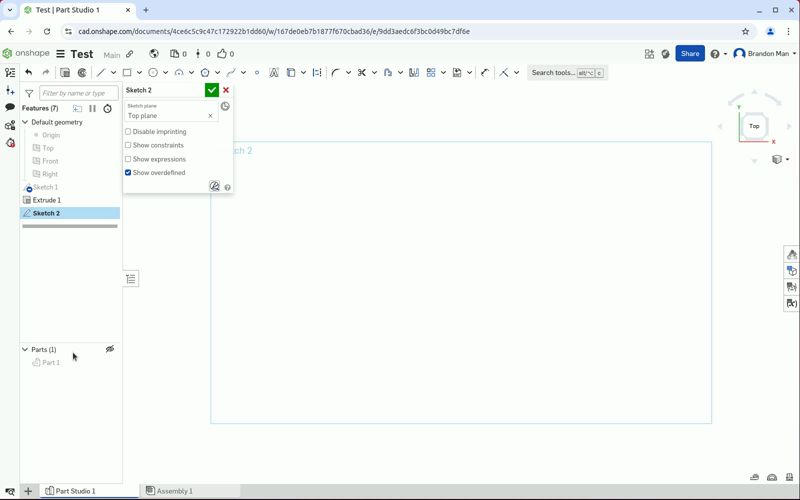
key(c)
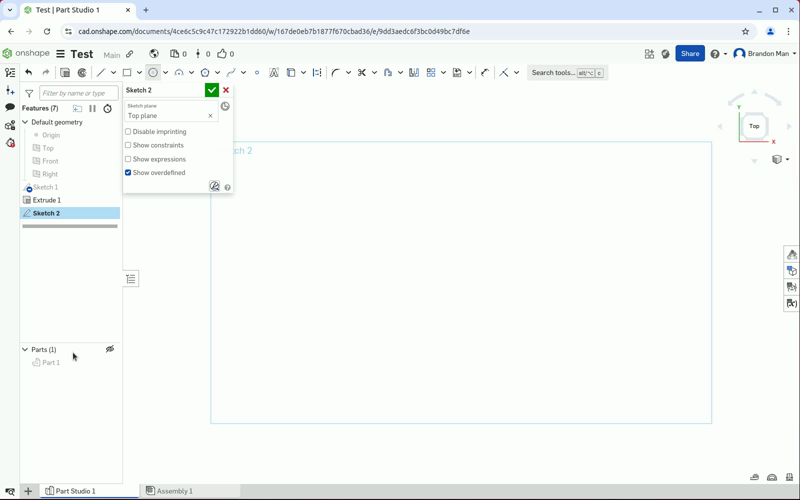
key_down(shift)
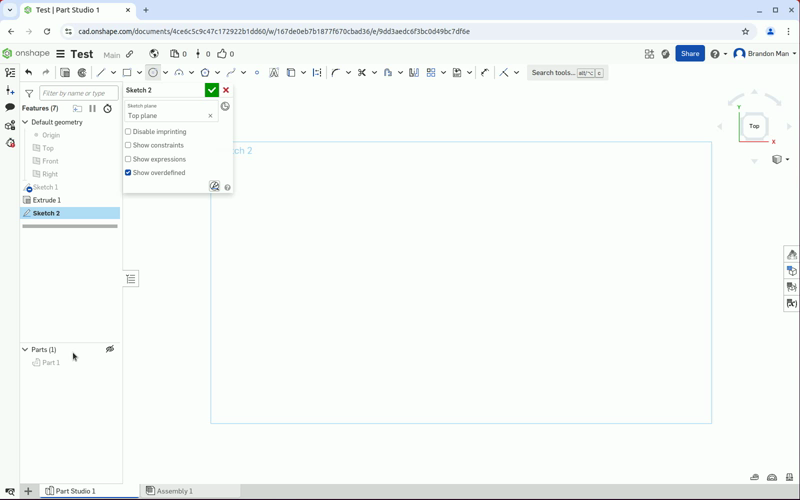
mouse_move(461, 282)
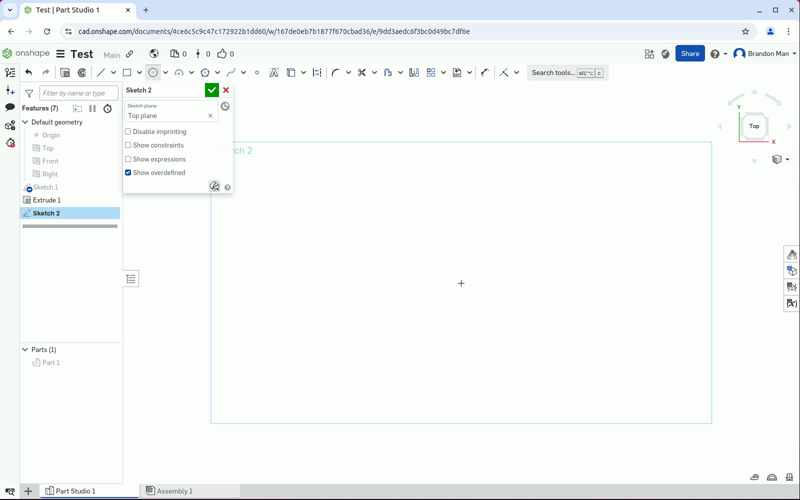
click(461, 282)
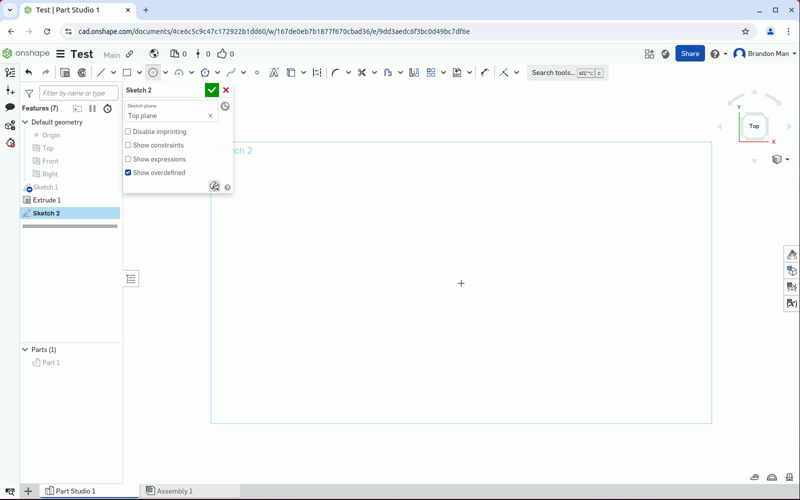
key_up(shift)
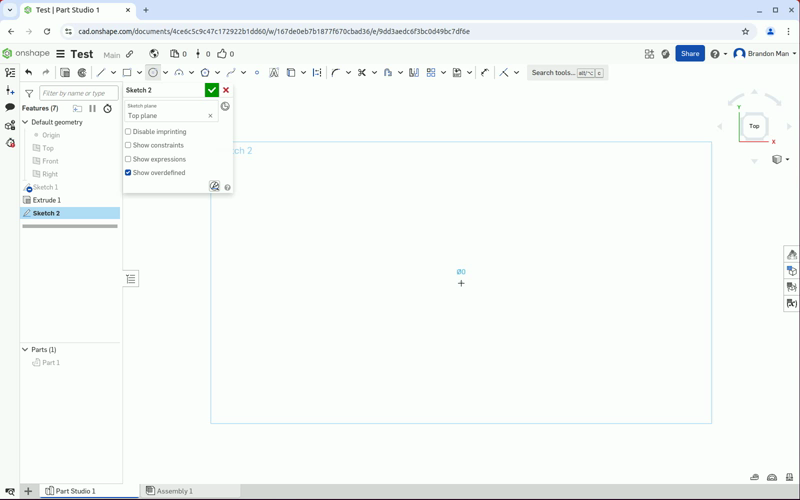
mouse_move(522, 282)
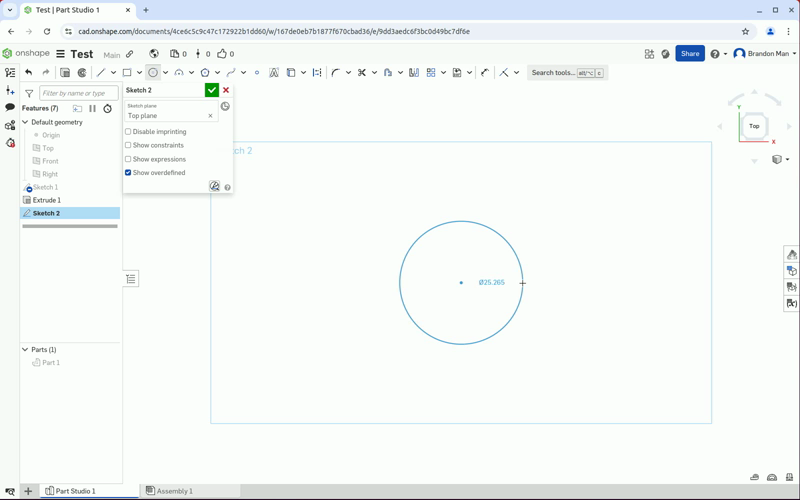
click(522, 282)
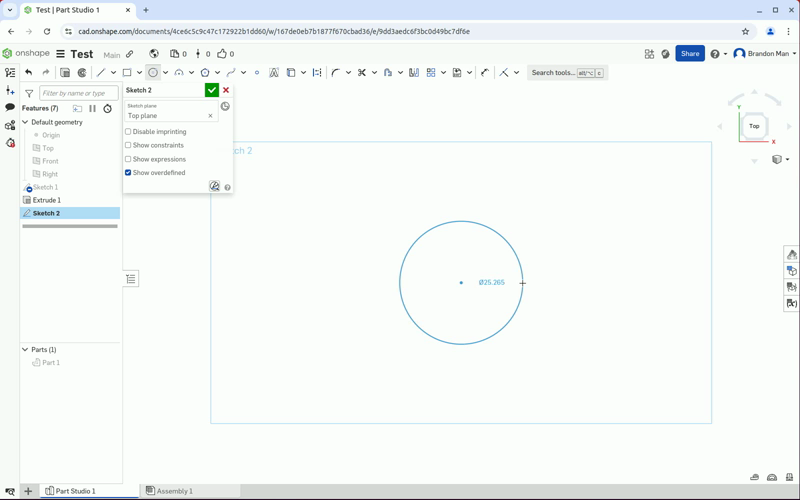
key(esc)
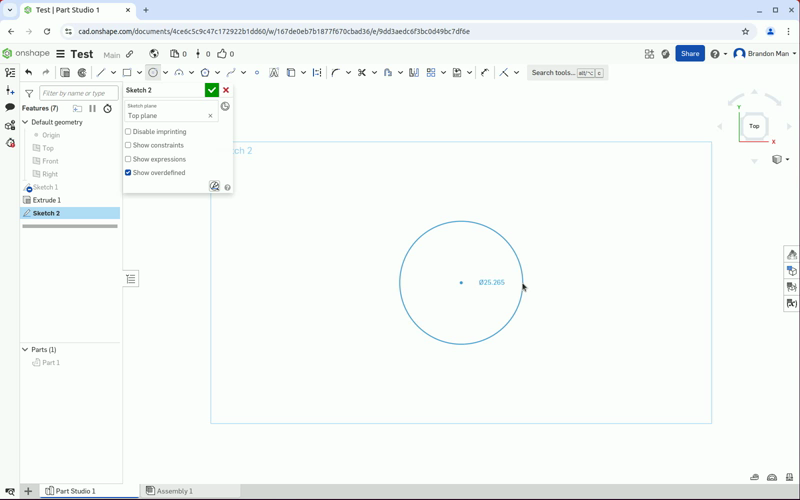
key(c)
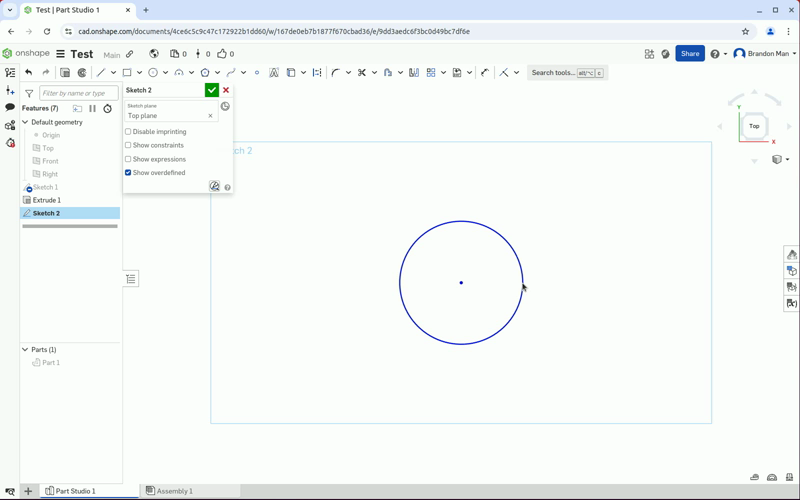
key_down(shift)
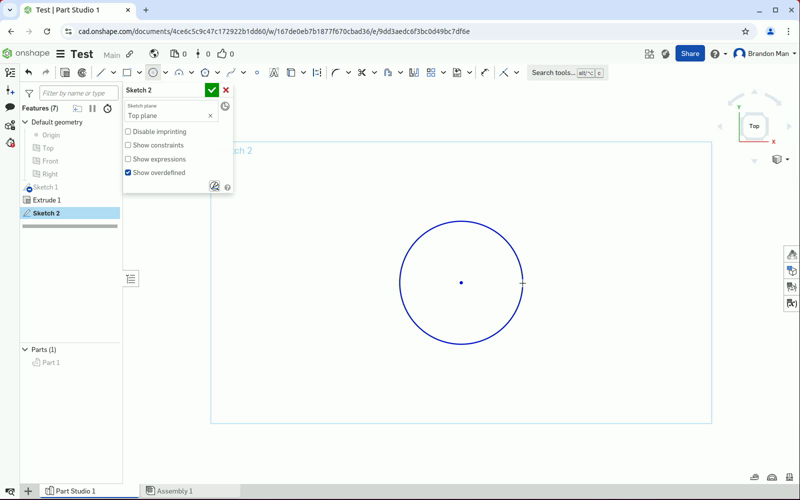
mouse_move(461, 282)
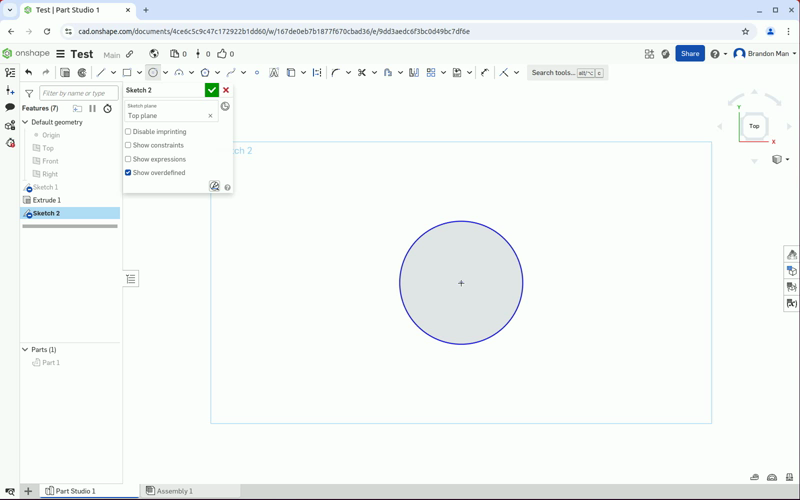
click(461, 282)
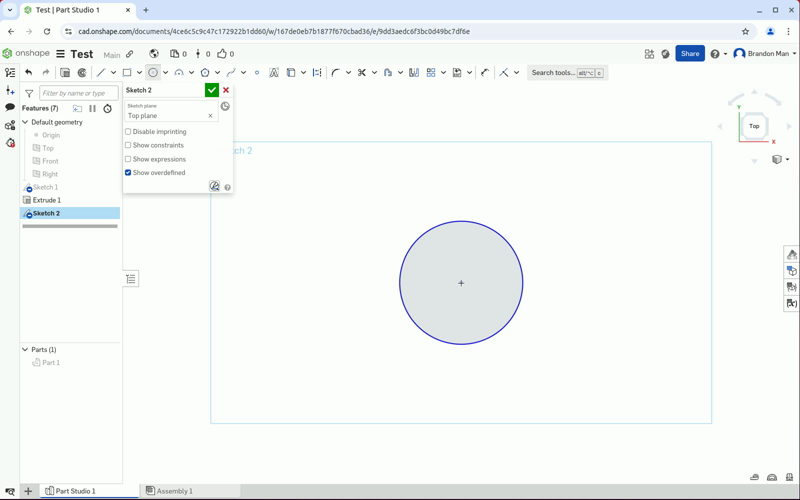
key_up(shift)
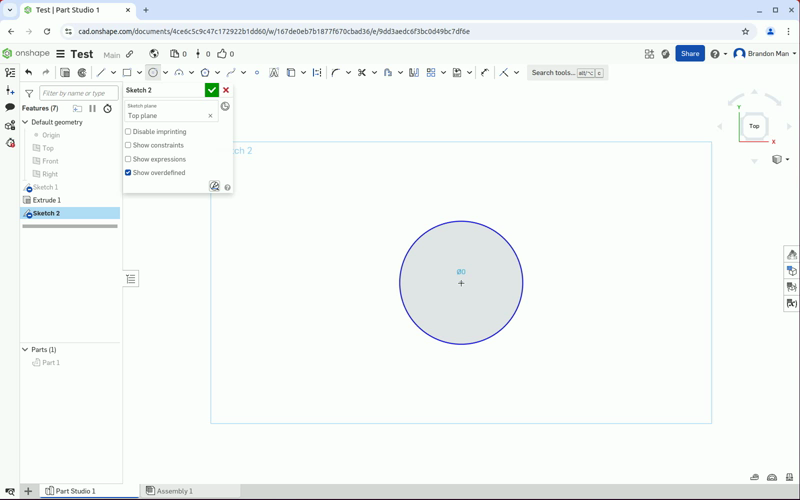
mouse_move(467, 282)
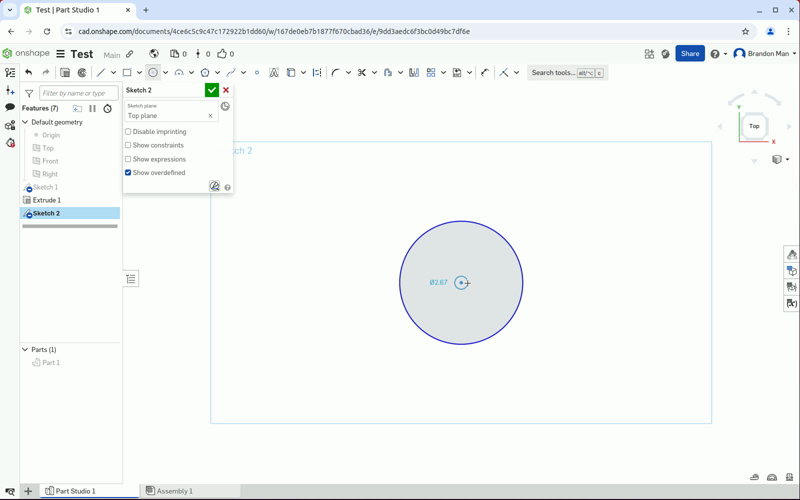
click(467, 282)
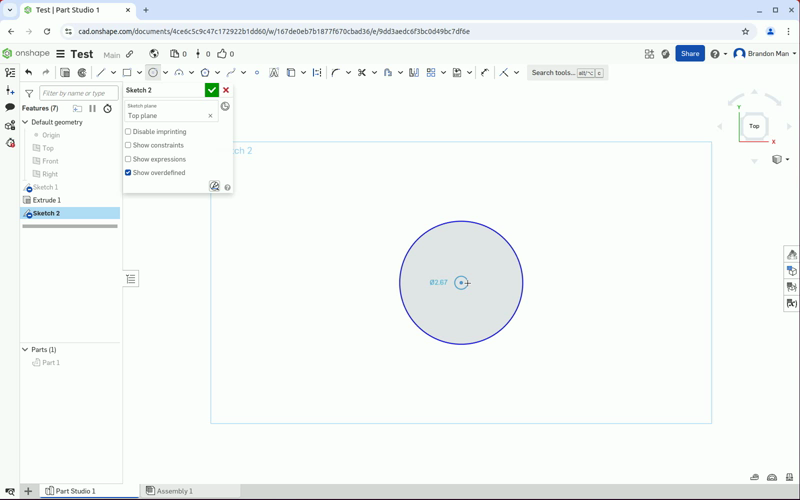
key(esc)
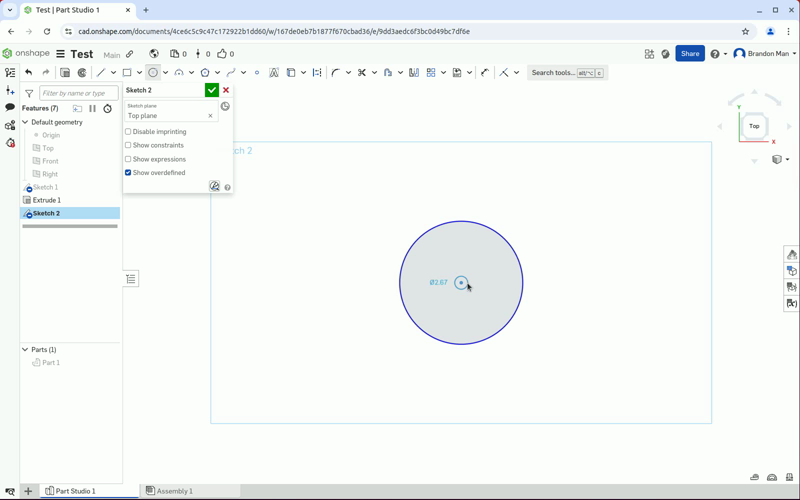
mouse_move(469, 322)
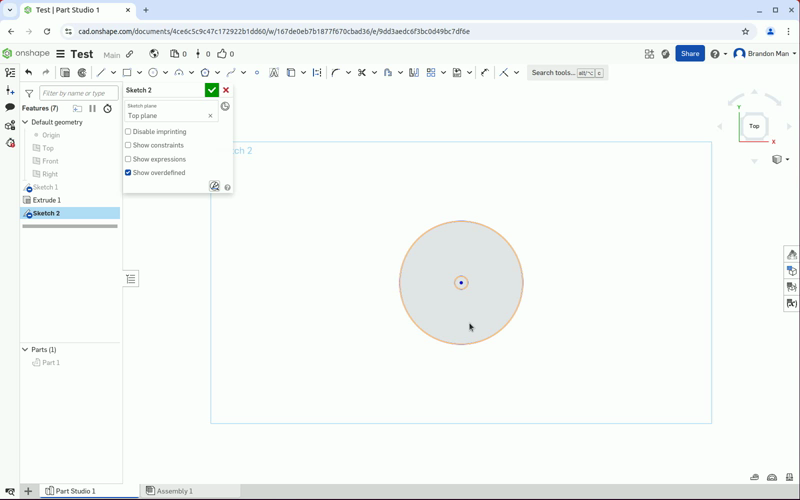
click(469, 322)
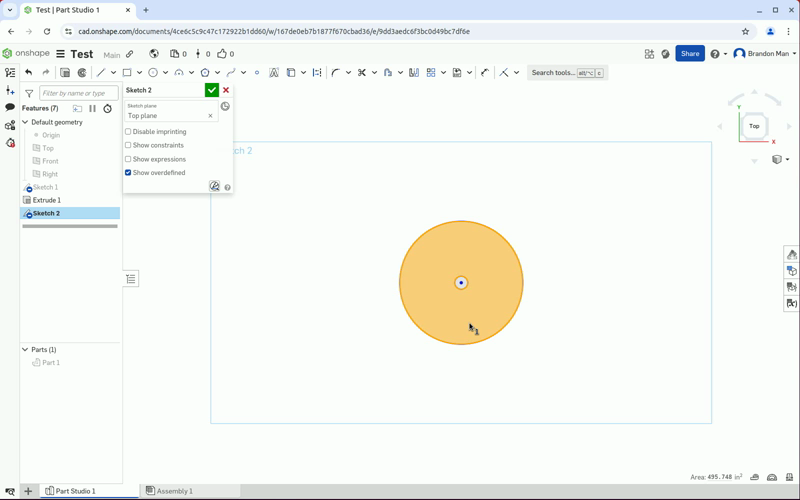
mouse_move(73, 352)
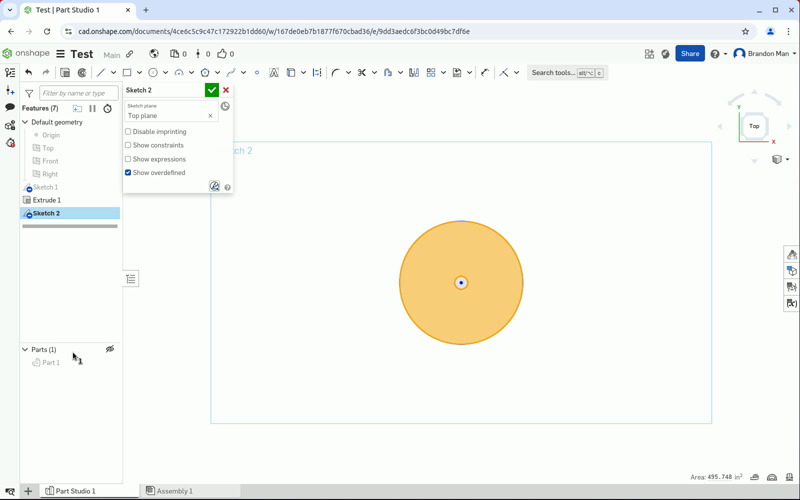
key(shift+y)
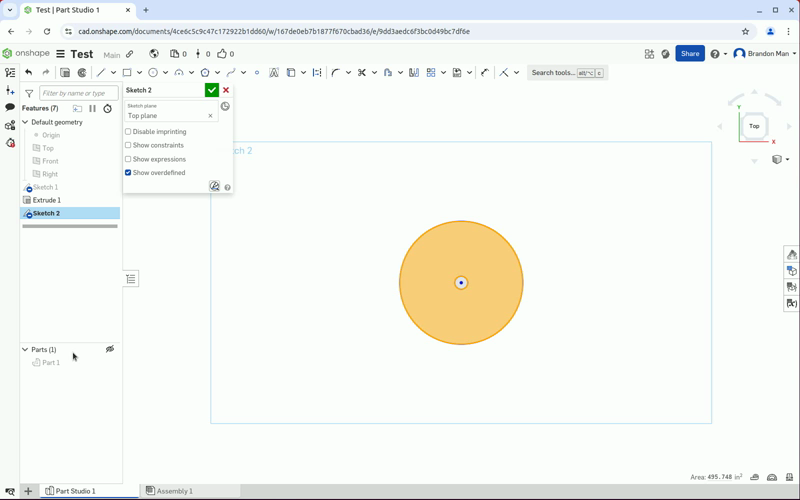
key(shift+e)
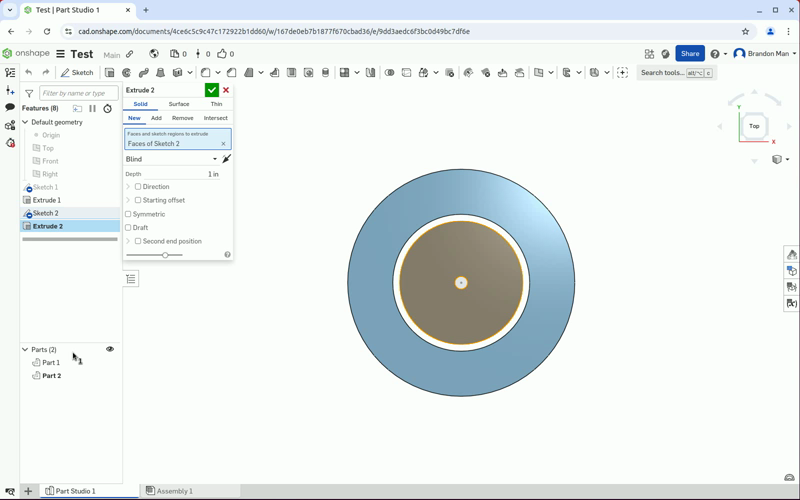
mouse_move(143, 106)
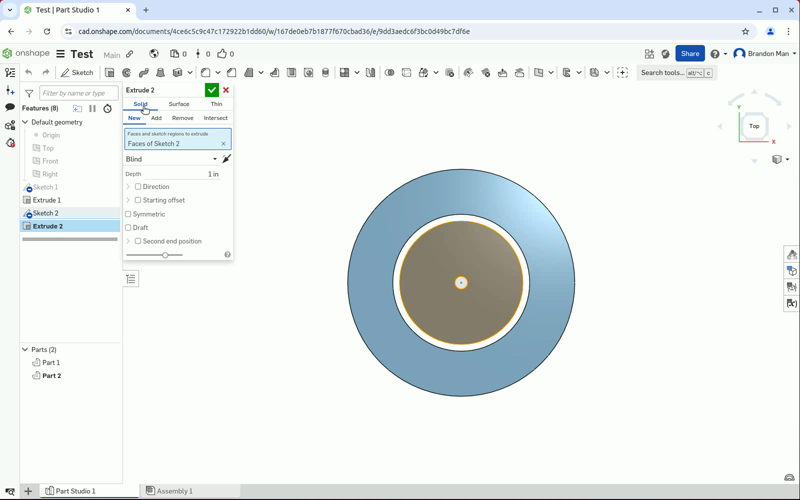
click(143, 106)
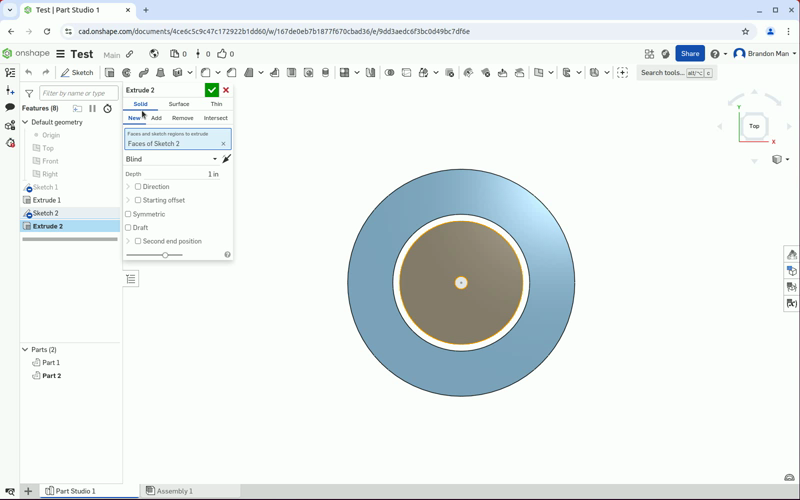
mouse_move(137, 120)
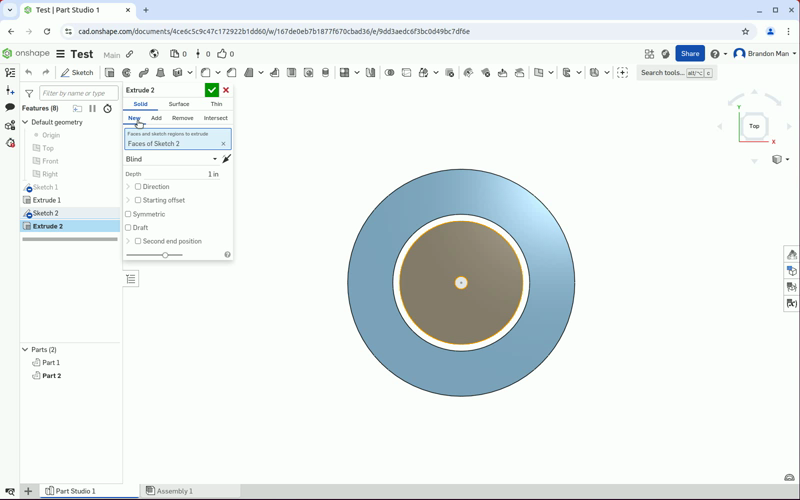
click(137, 120)
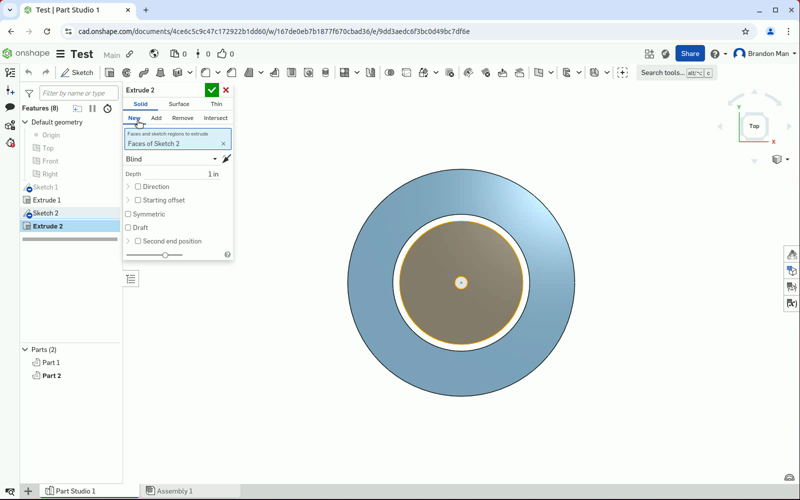
key(tab, 4)
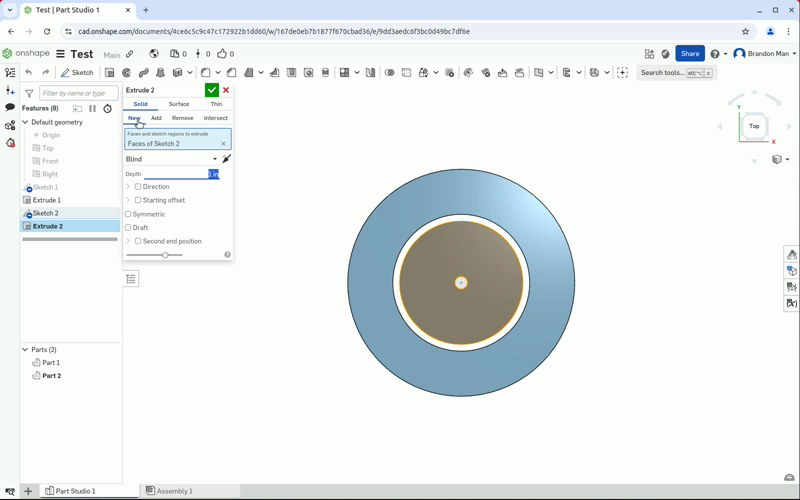
text(1.685)
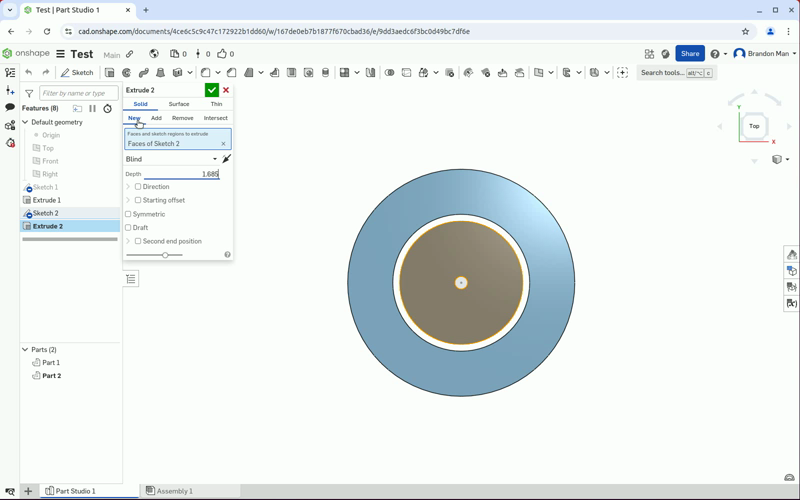
key(enter)
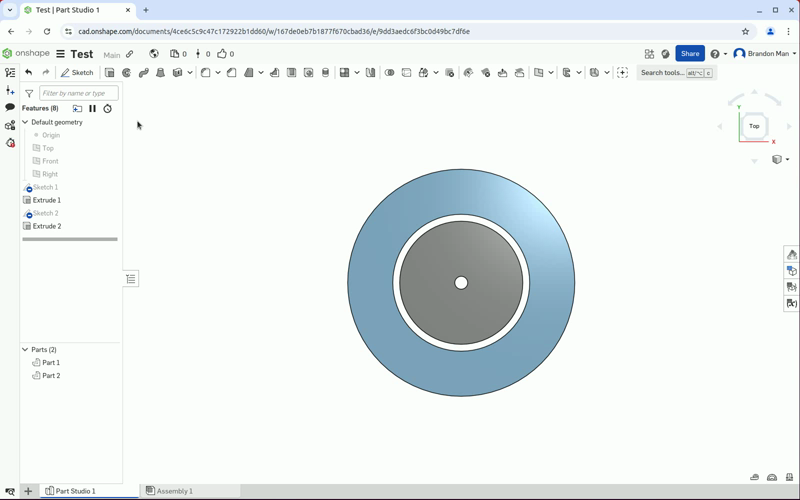
key(shift+h)
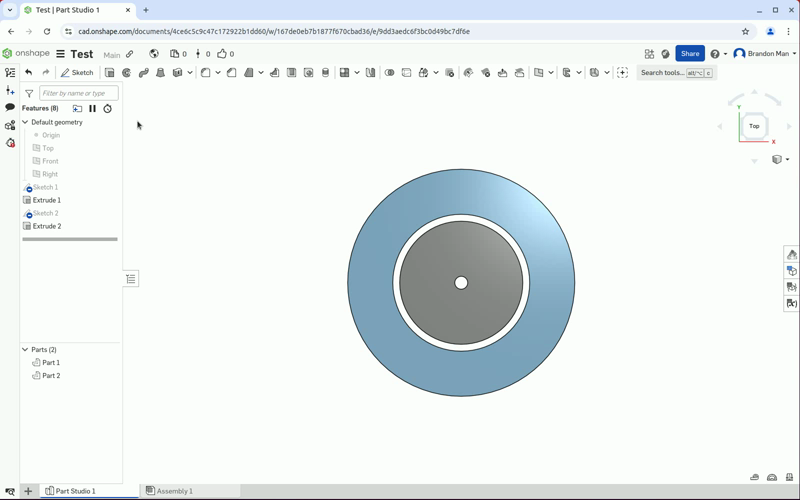
key(shift+h)
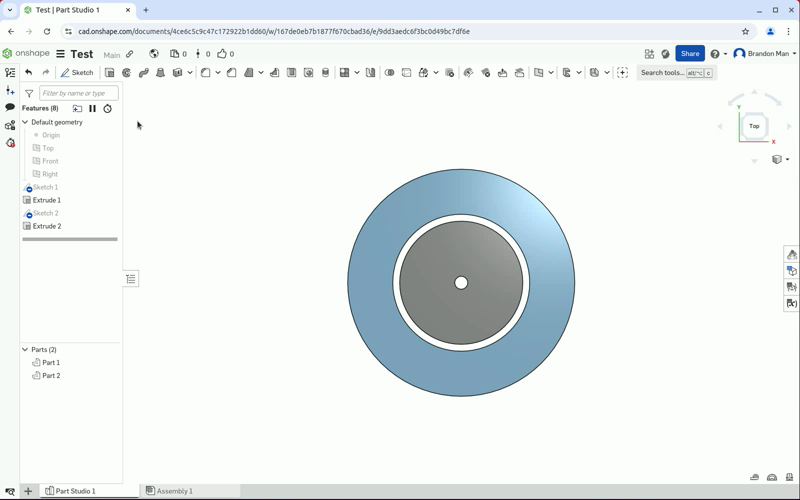
mouse_move(73, 189)
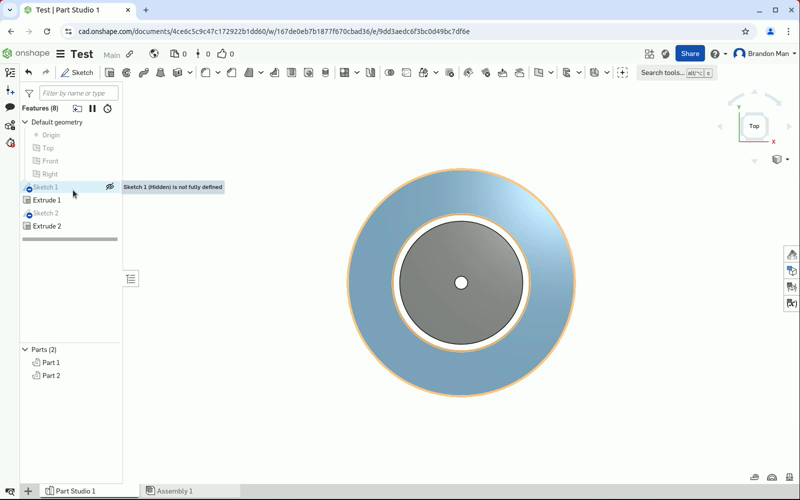
click(73, 189)
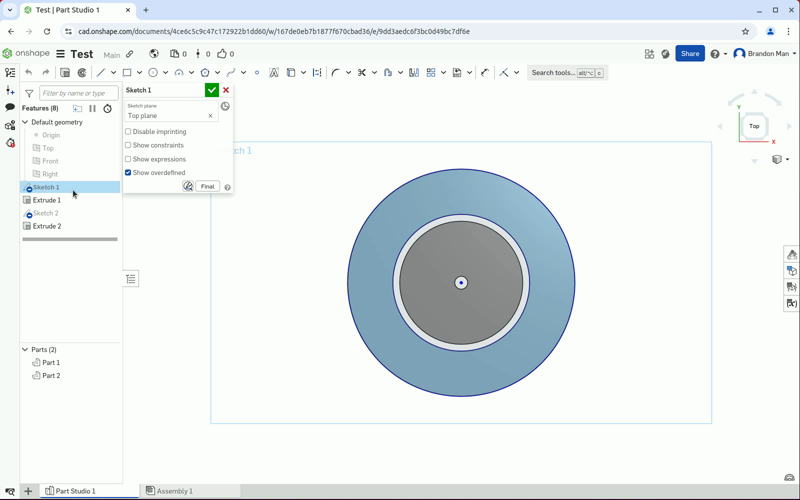
mouse_move(229, 92)
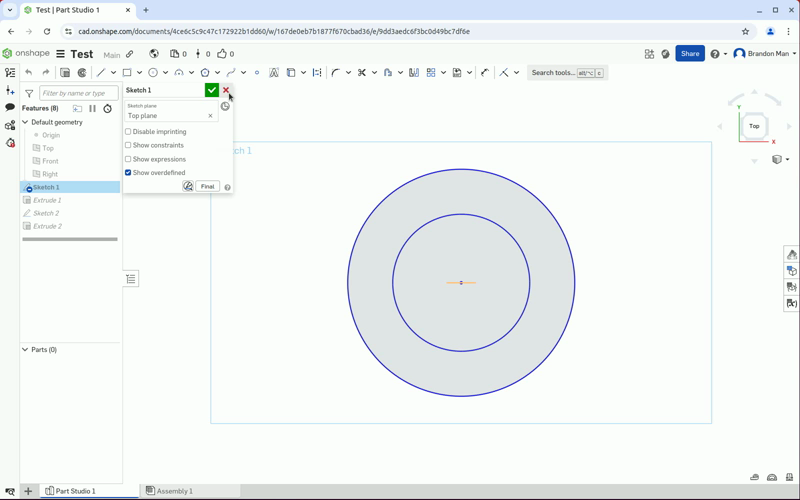
click(229, 92)
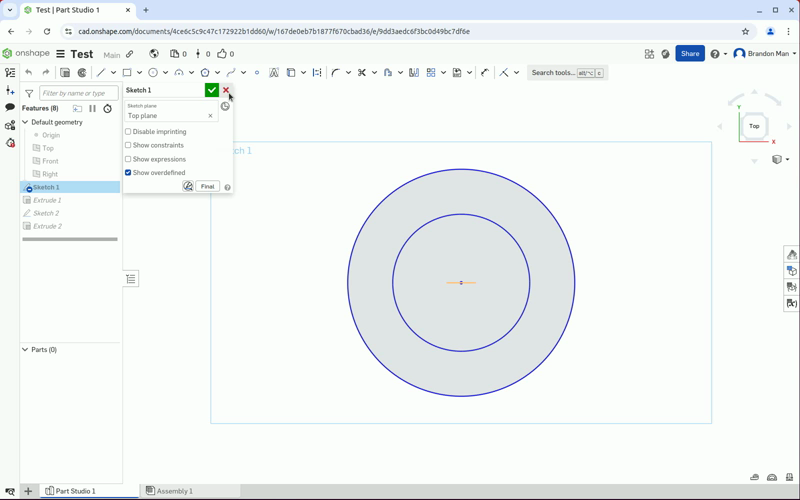
key(shift+s)
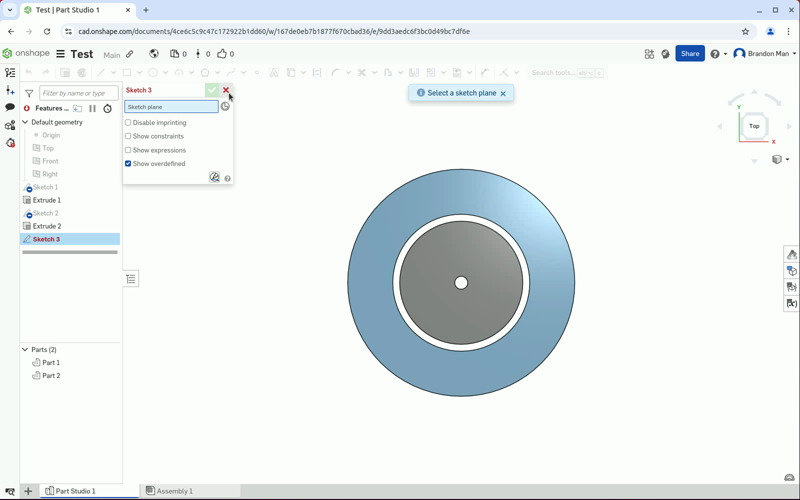
mouse_move(73, 150)
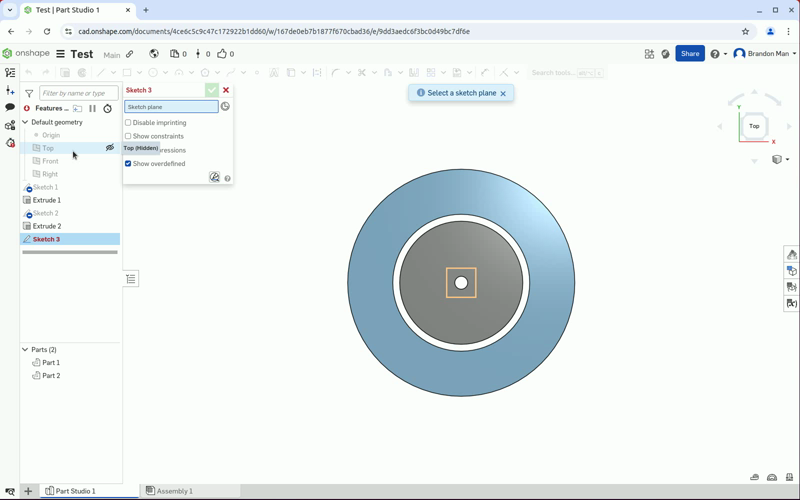
click(73, 150)
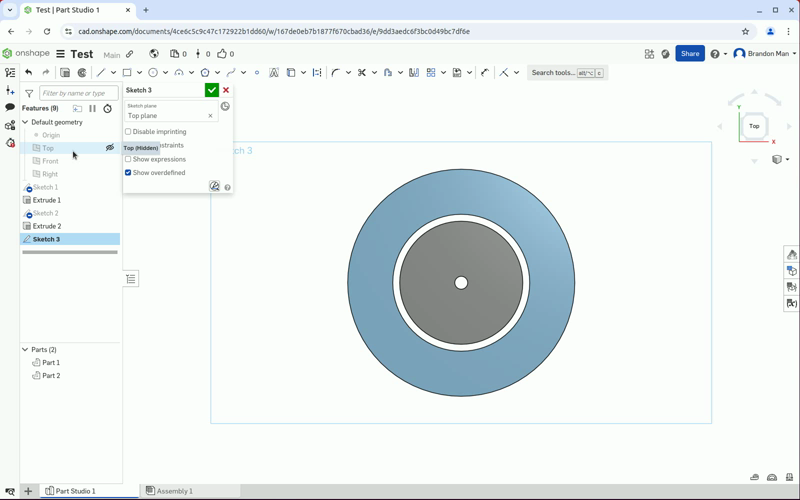
mouse_move(73, 352)
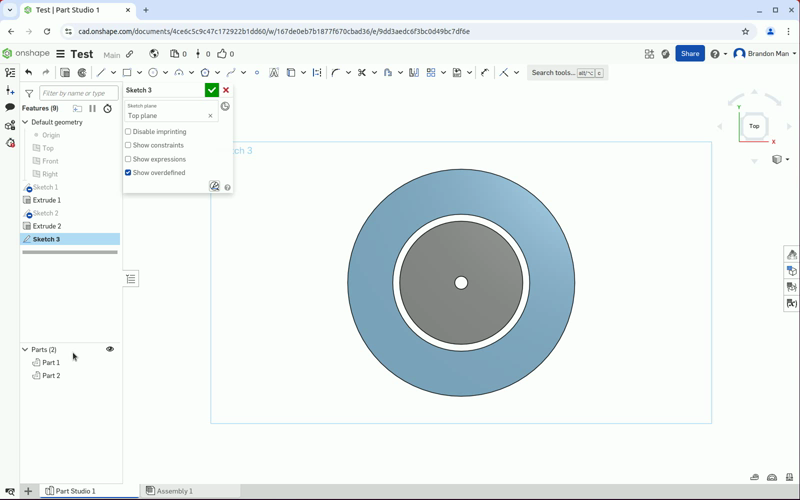
key(y)
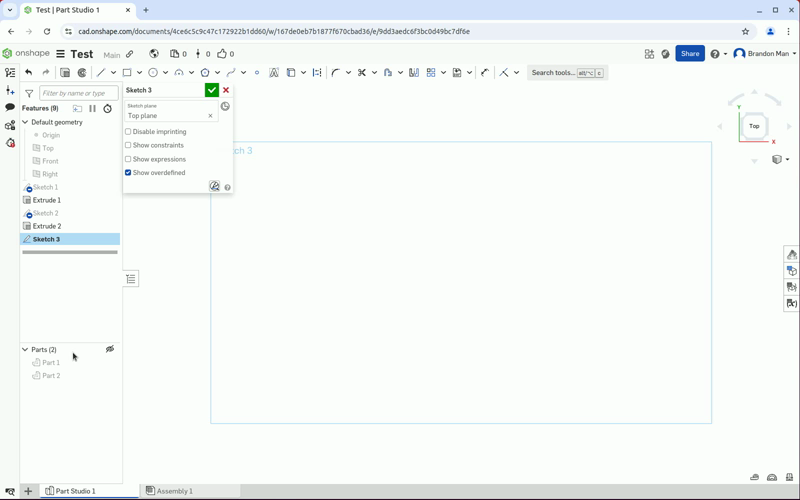
key(c)
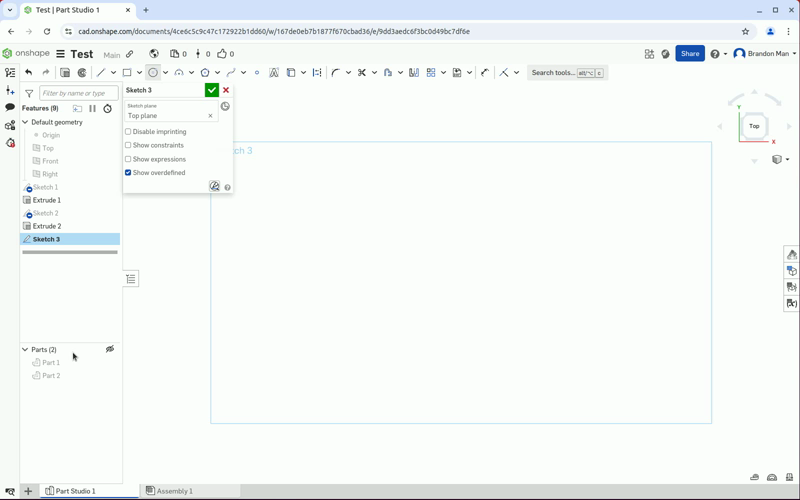
key_down(shift)
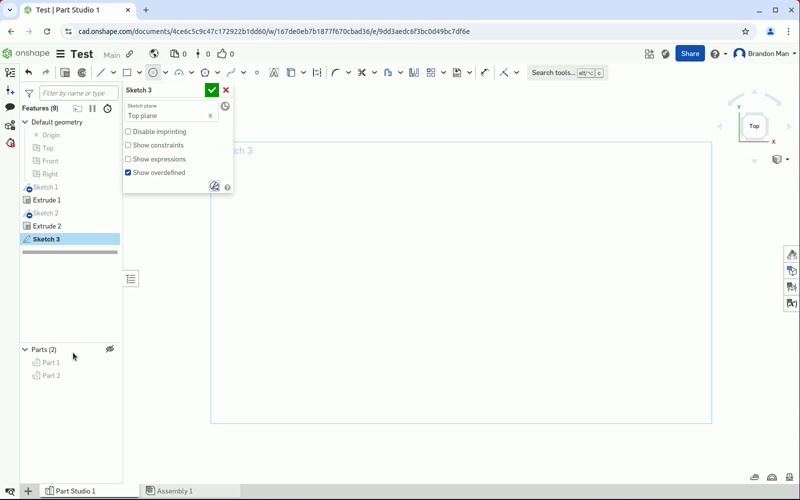
mouse_move(461, 282)
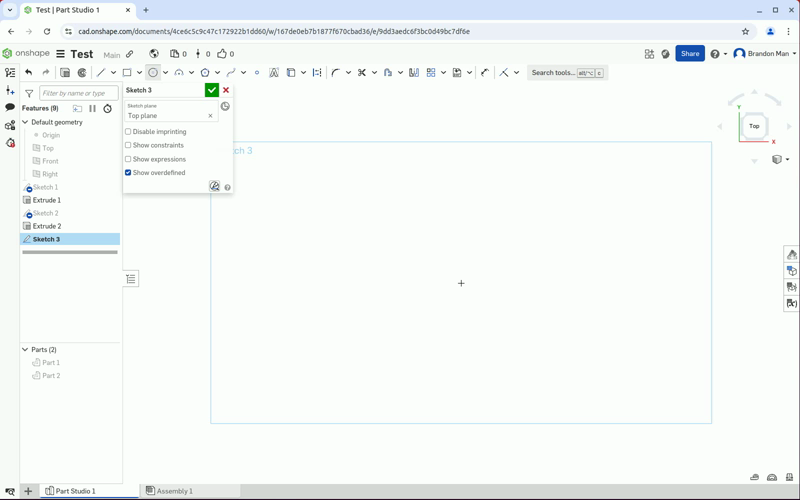
click(461, 282)
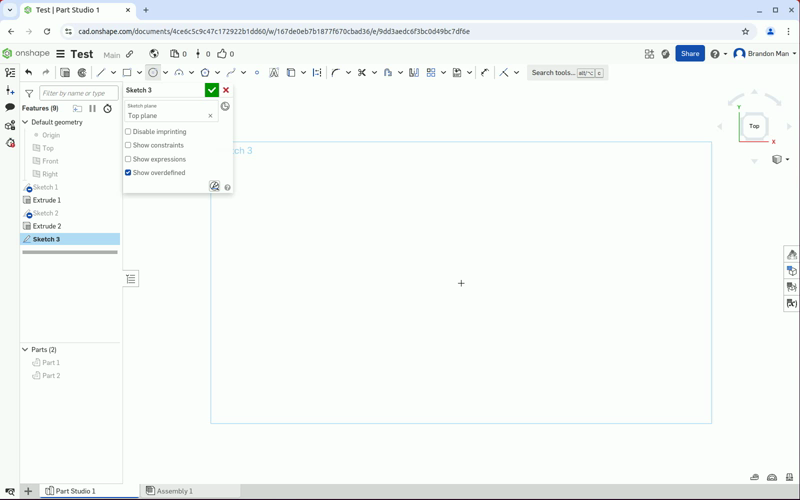
key_up(shift)
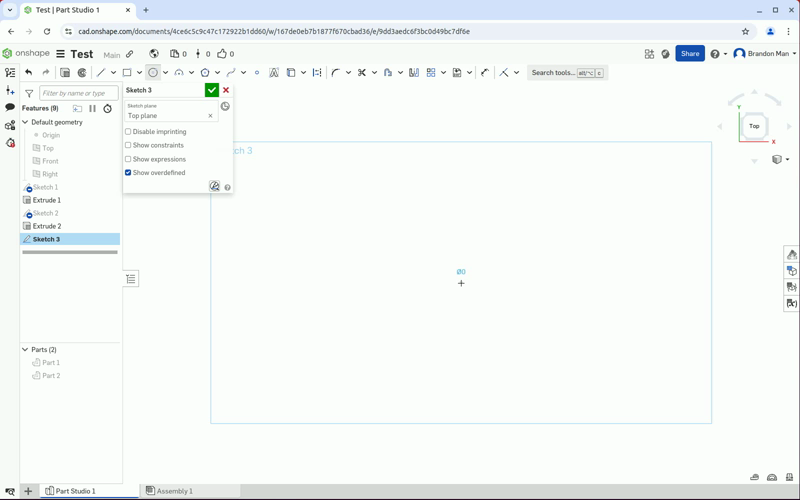
mouse_move(531, 282)
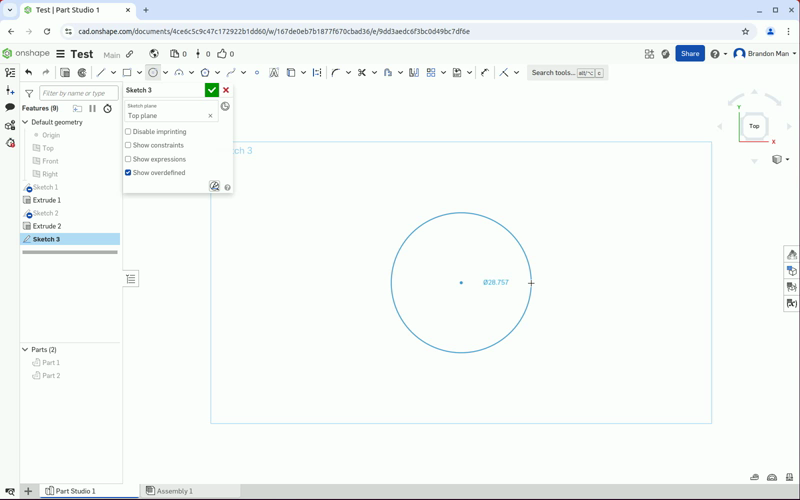
click(531, 282)
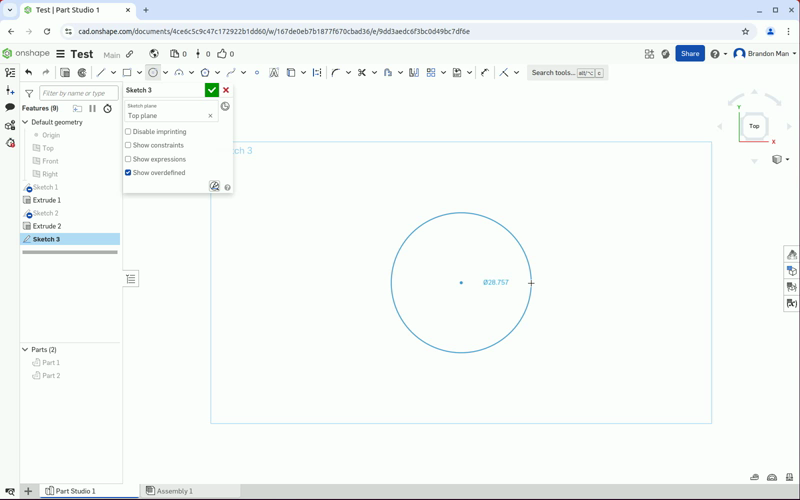
key(esc)
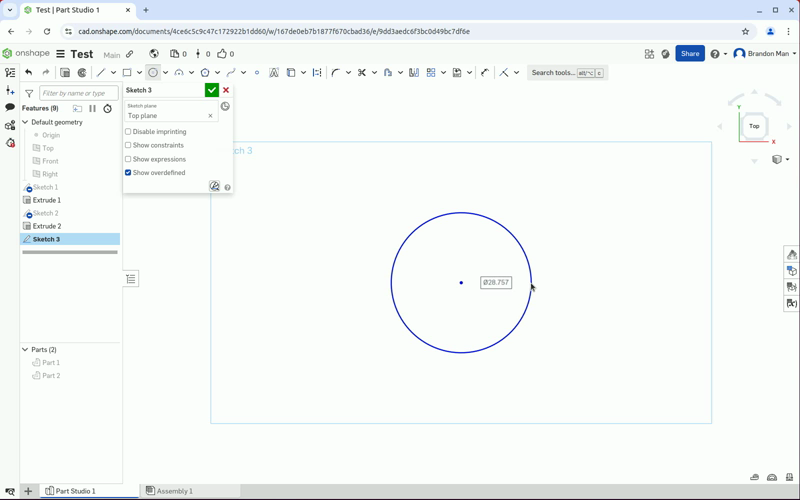
key(c)
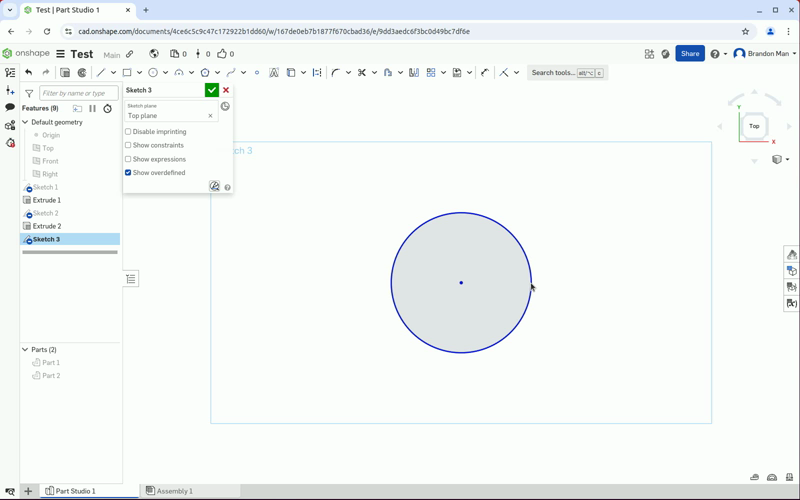
key_down(shift)
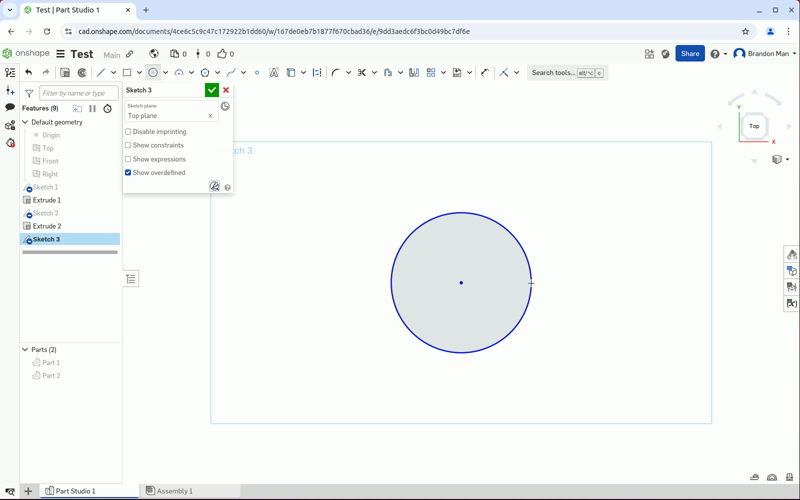
mouse_move(461, 282)
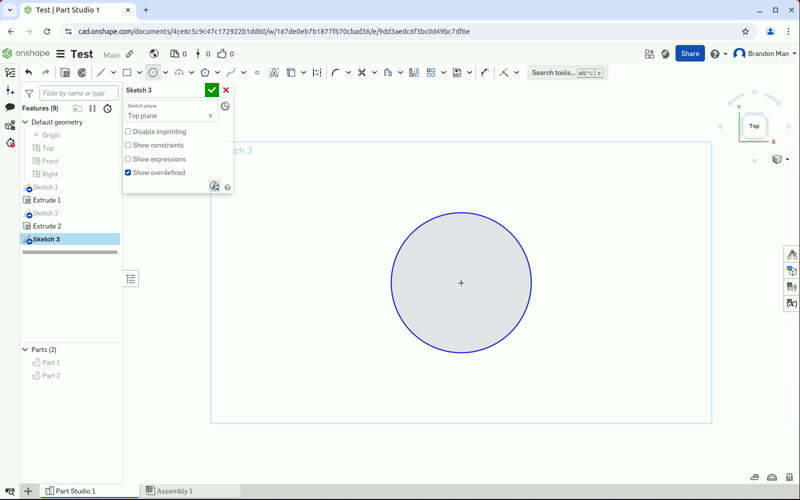
click(461, 282)
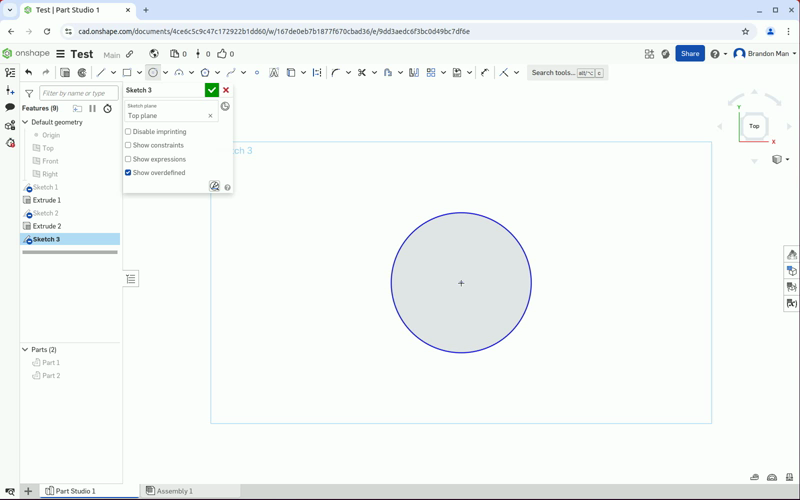
key_up(shift)
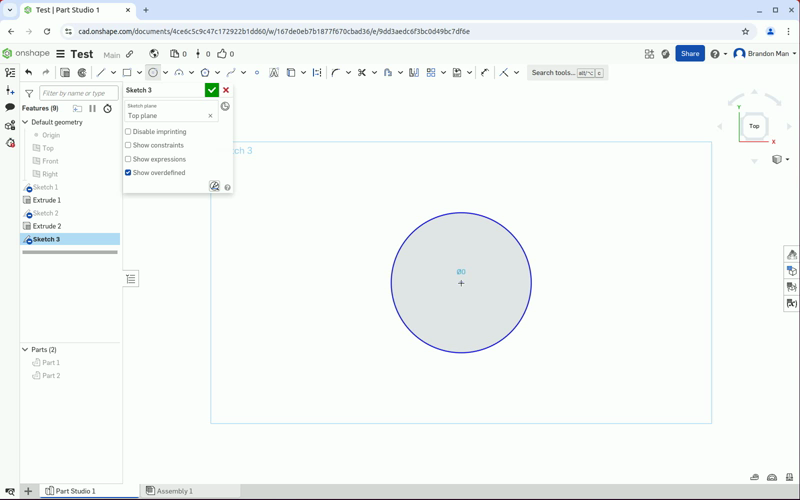
mouse_move(523, 282)
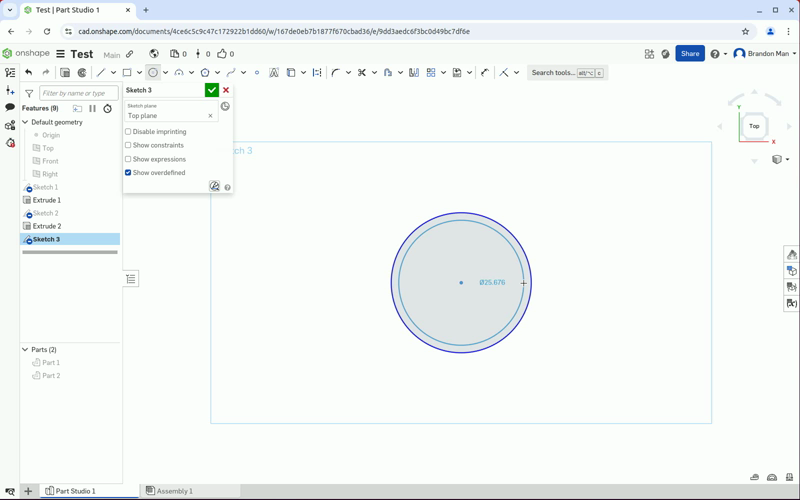
click(523, 282)
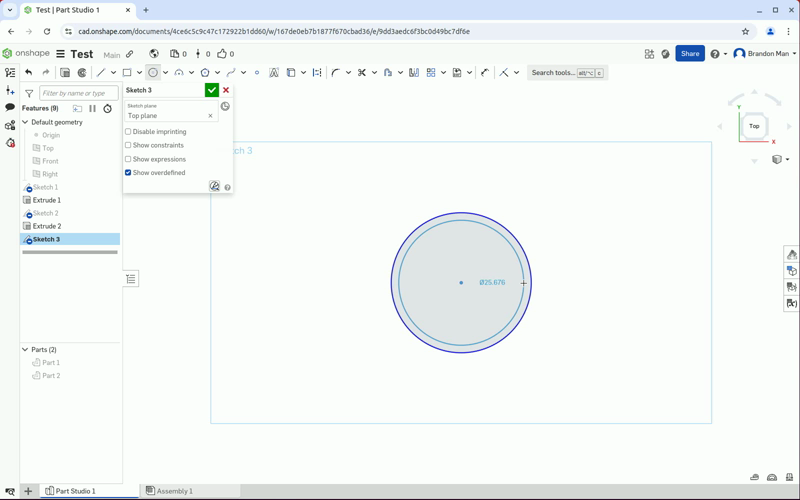
key(esc)
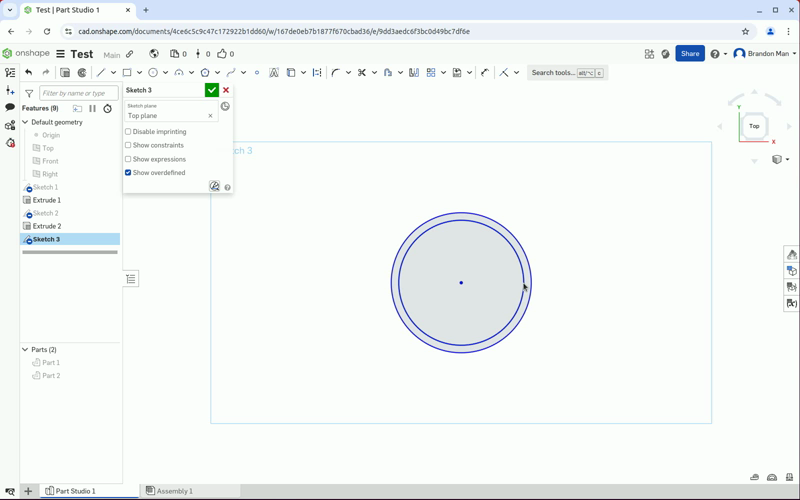
mouse_move(404, 312)
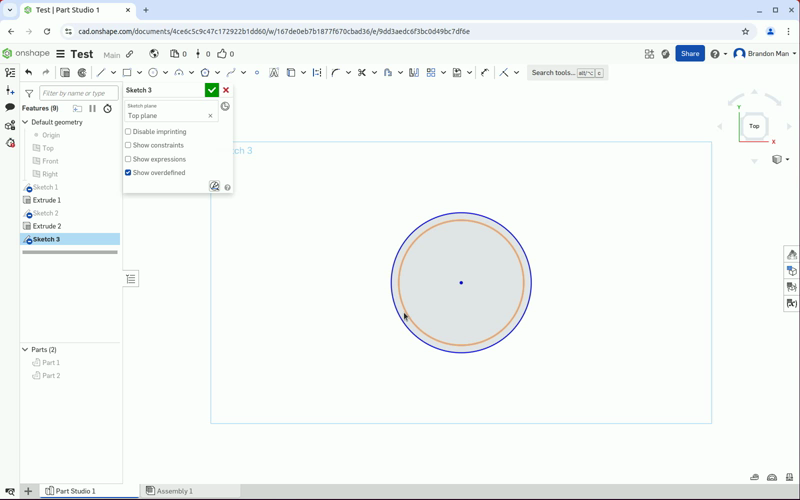
click(404, 312)
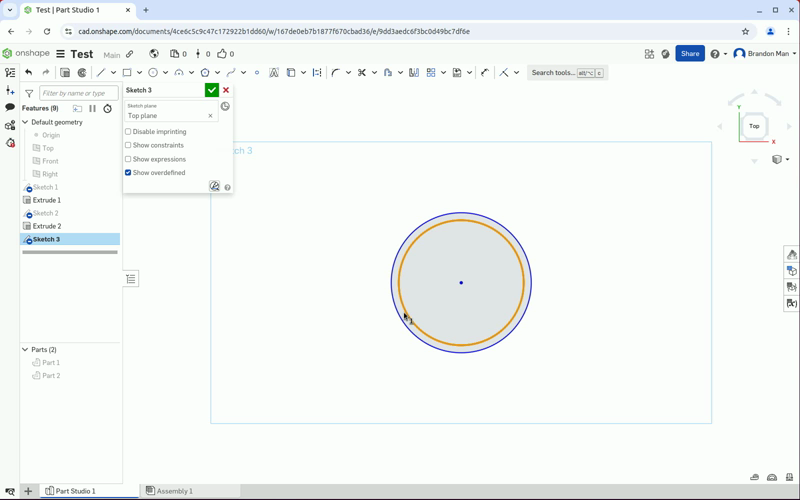
mouse_move(73, 352)
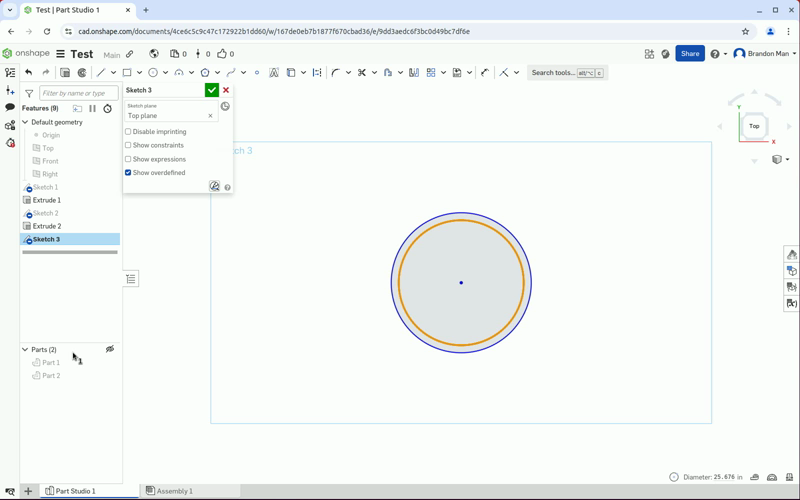
key(shift+y)
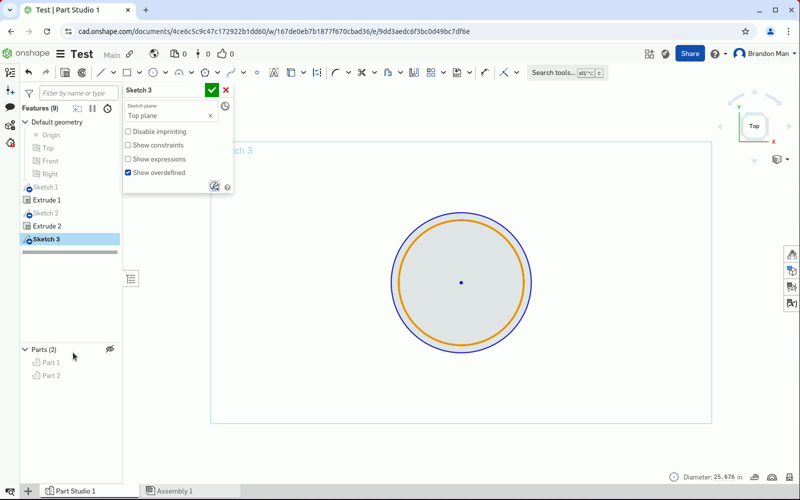
key(shift+e)
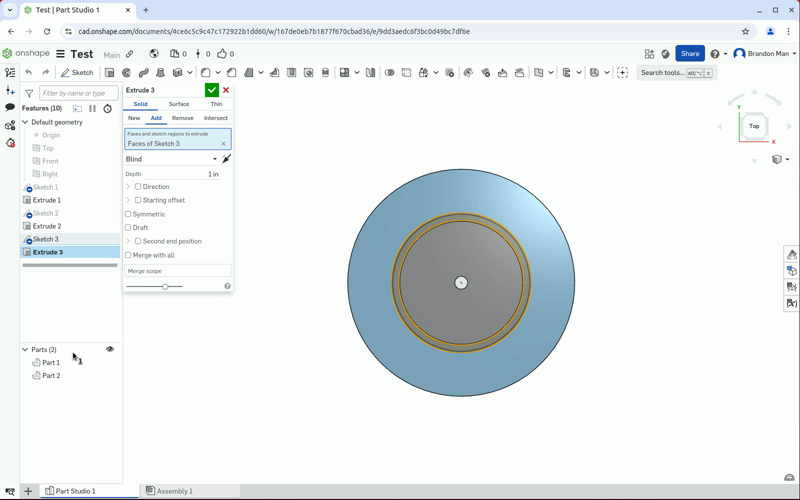
mouse_move(143, 106)
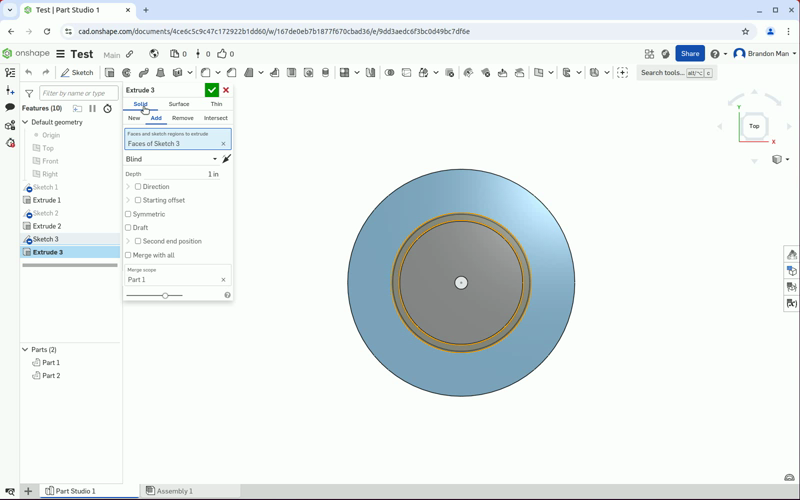
click(143, 106)
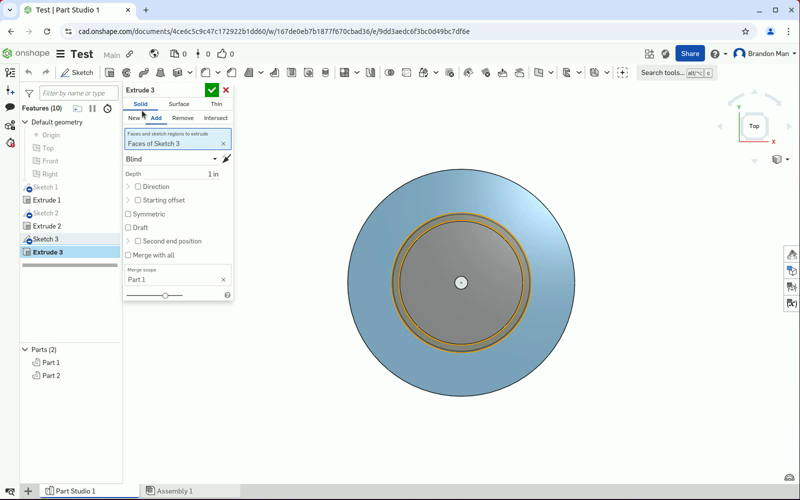
mouse_move(137, 120)
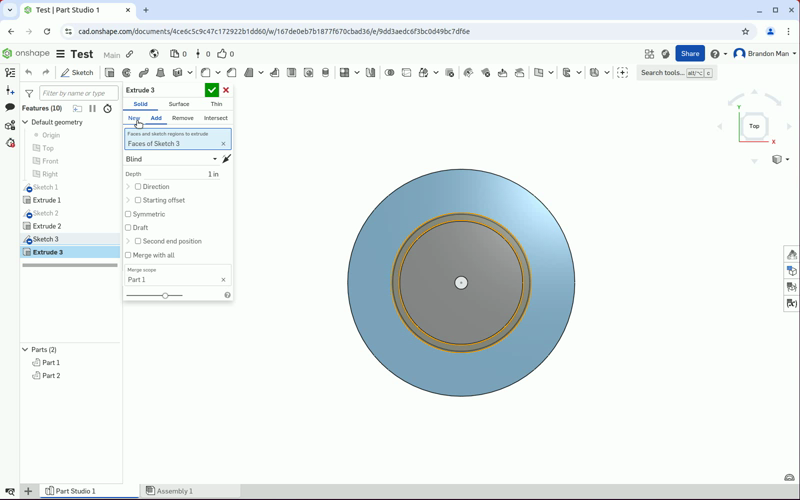
click(137, 120)
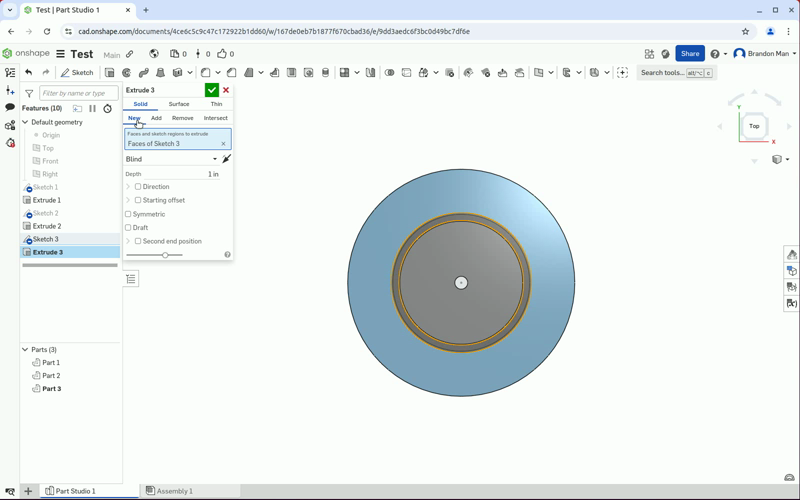
key(tab, 4)
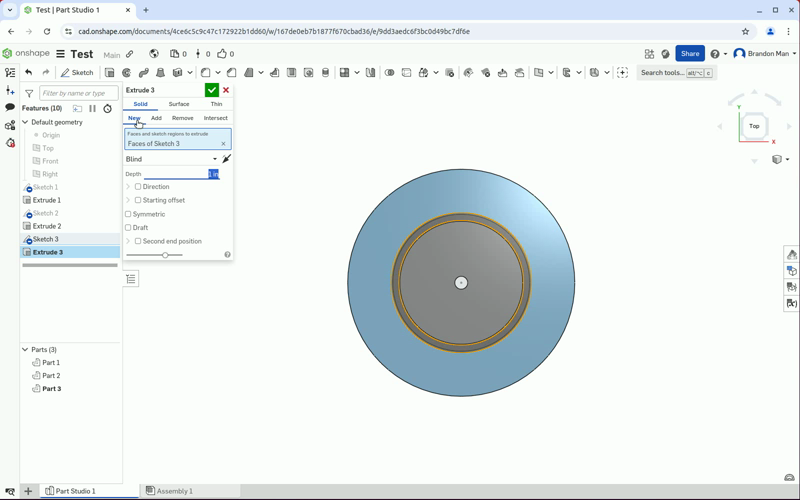
text(1.685)
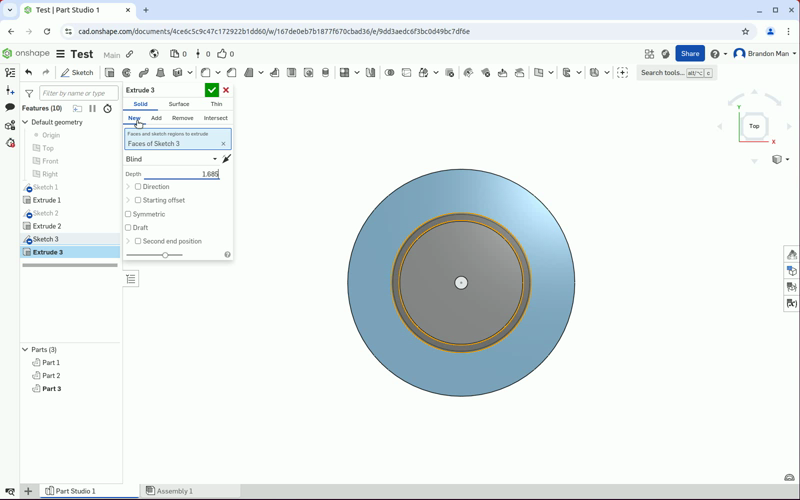
key(enter)
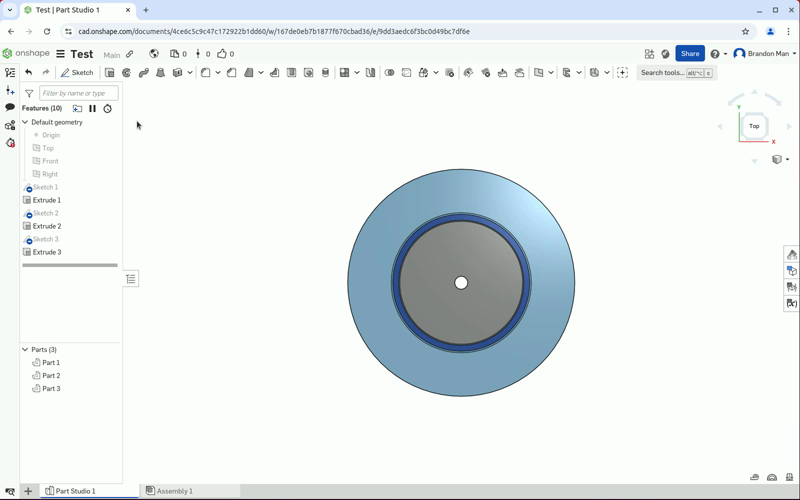
key(shift+h)
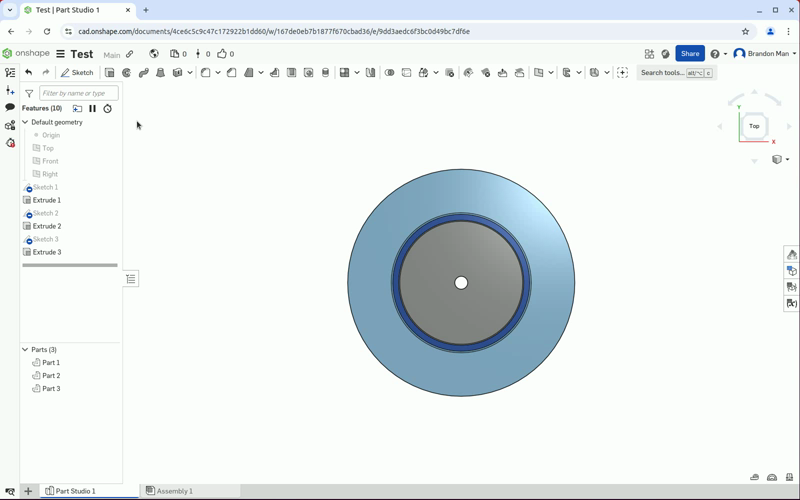
key(shift+h)
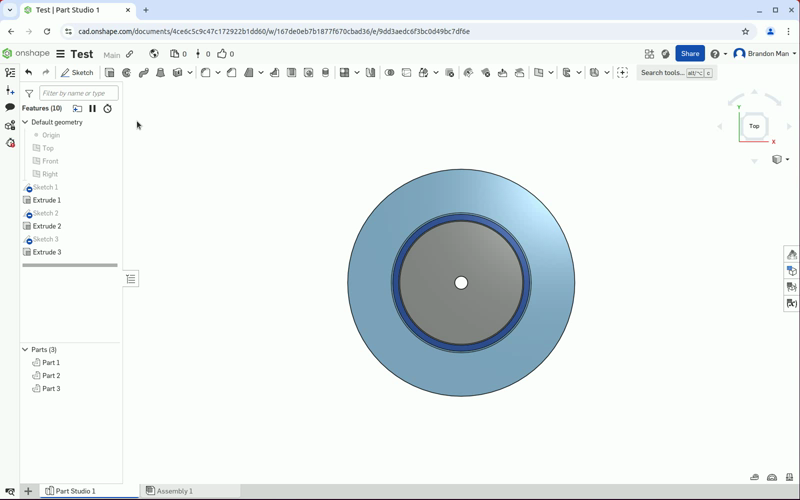
mouse_move(73, 189)
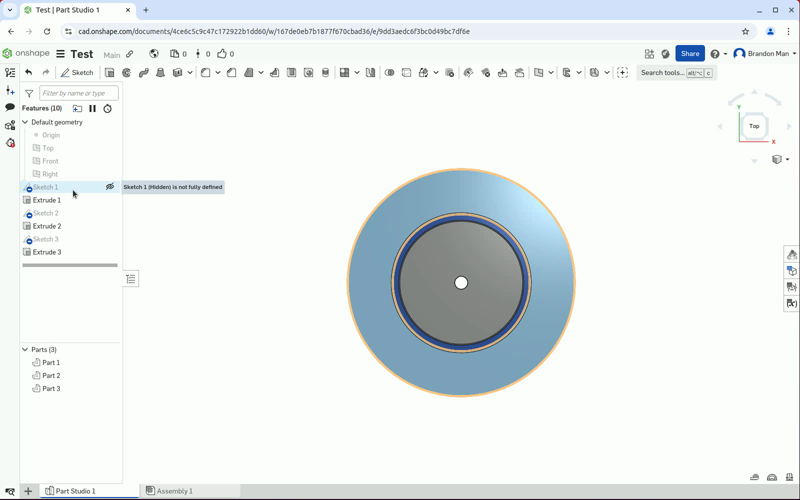
click(73, 189)
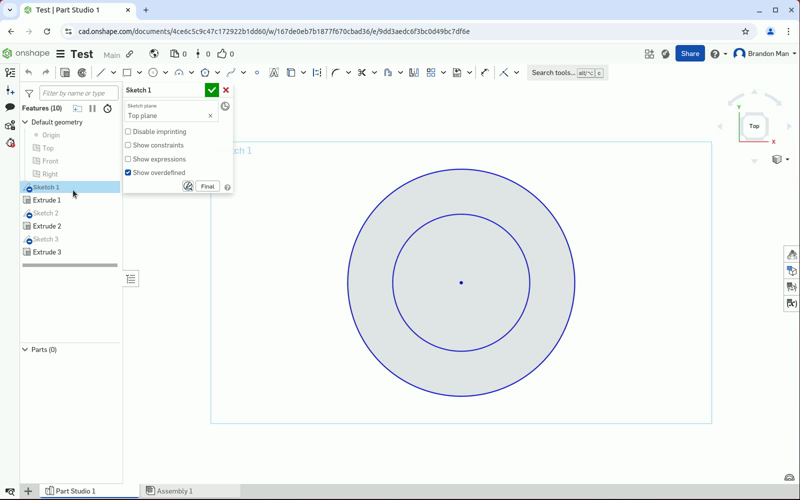
mouse_move(229, 92)
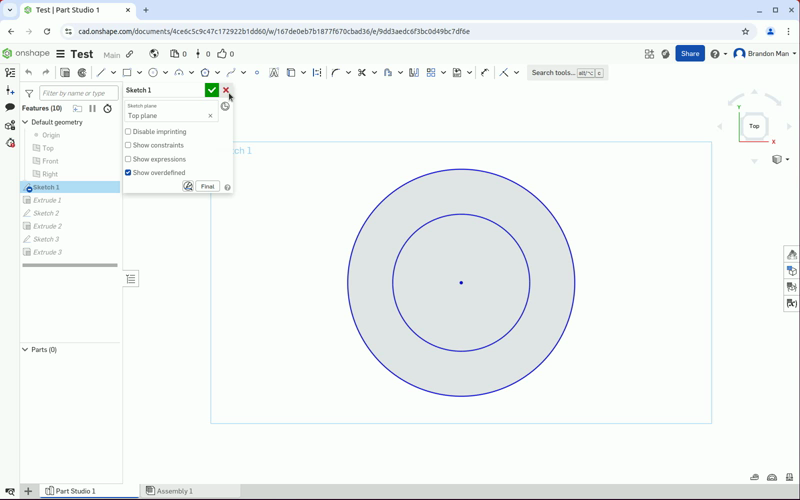
click(229, 92)
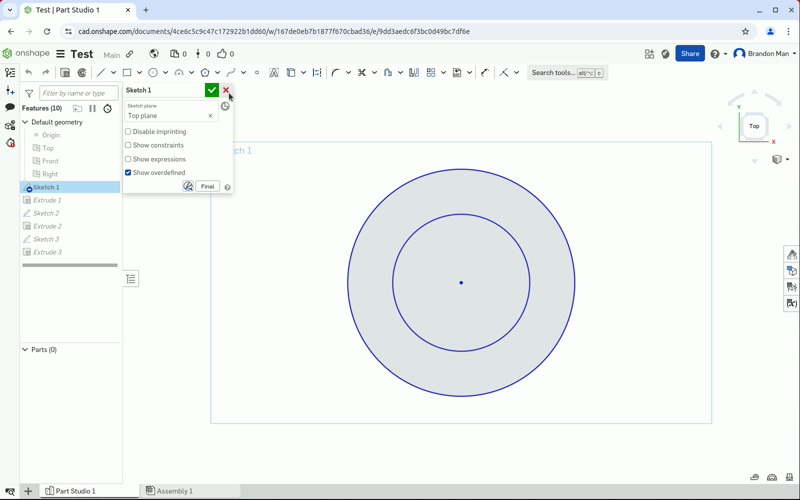
key(shift+s)
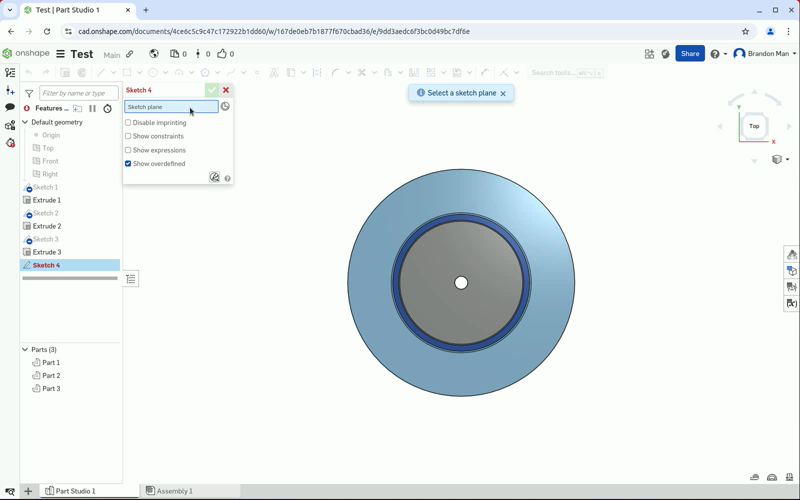
mouse_move(73, 150)
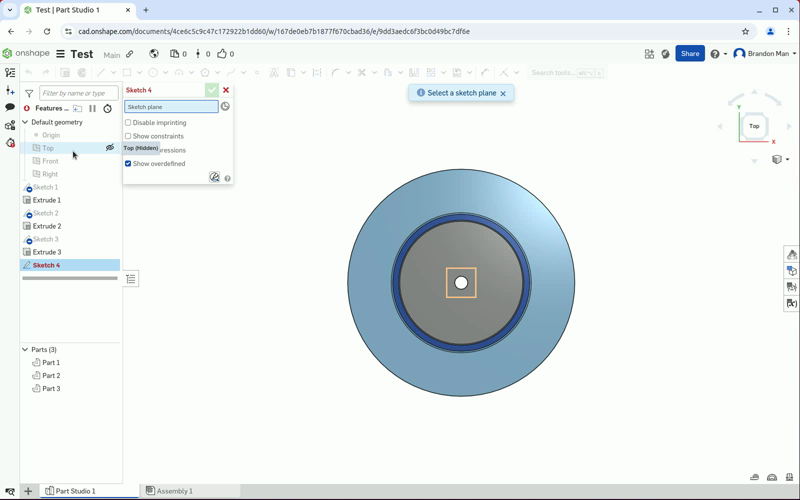
click(73, 150)
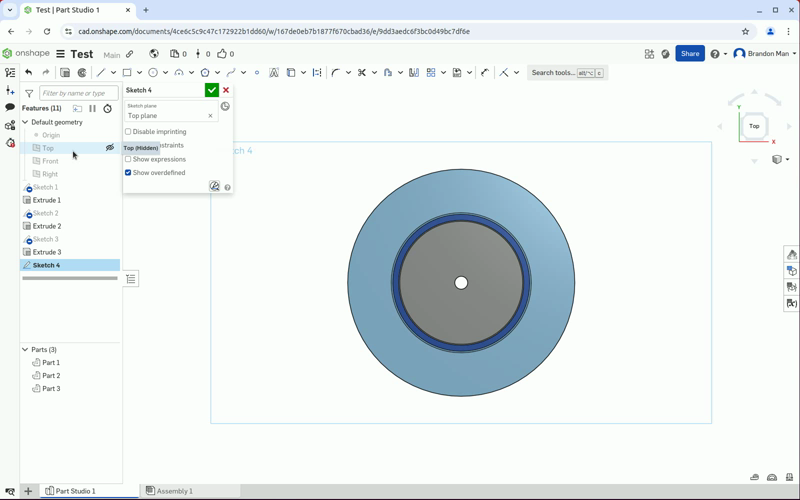
mouse_move(73, 352)
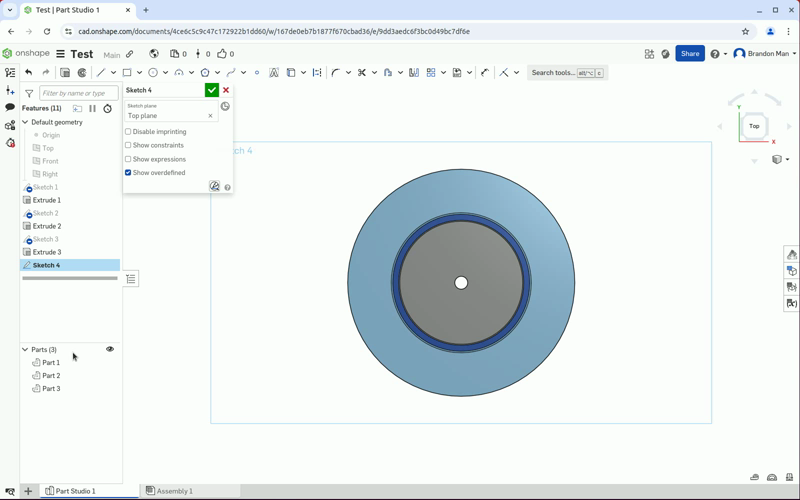
key(y)
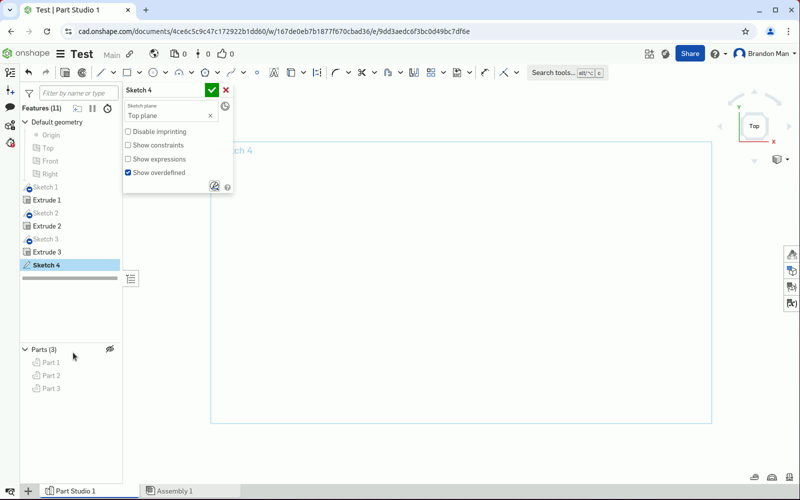
key(c)
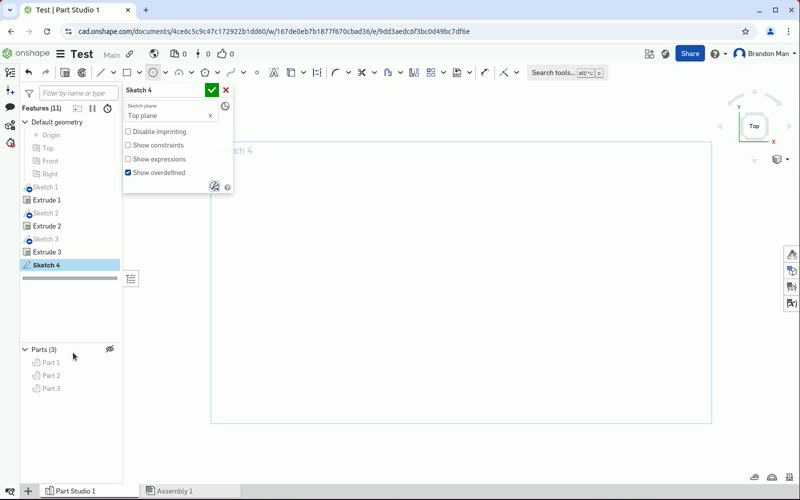
key_down(shift)
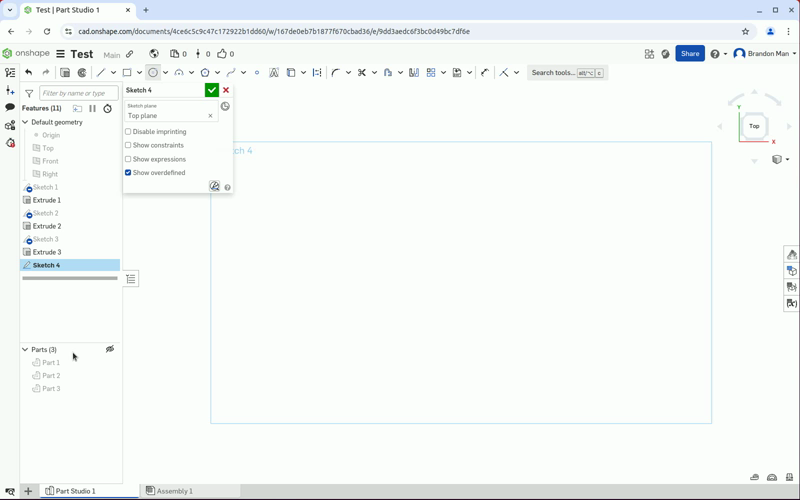
mouse_move(461, 282)
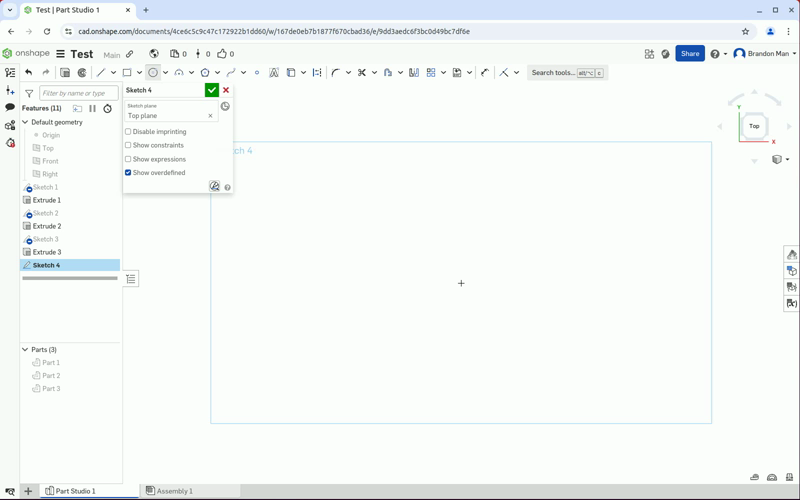
click(461, 282)
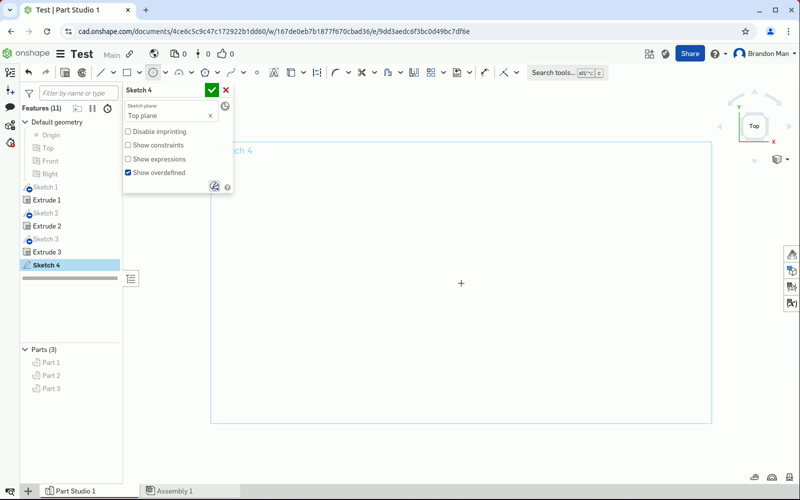
key_up(shift)
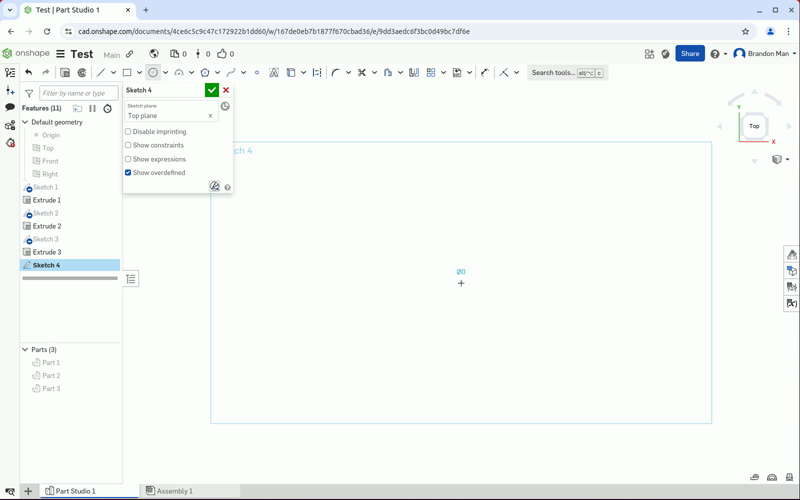
mouse_move(531, 282)
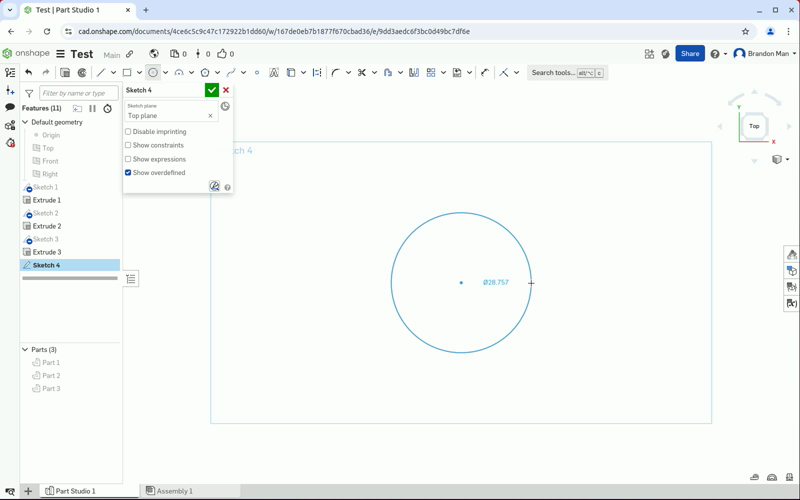
click(531, 282)
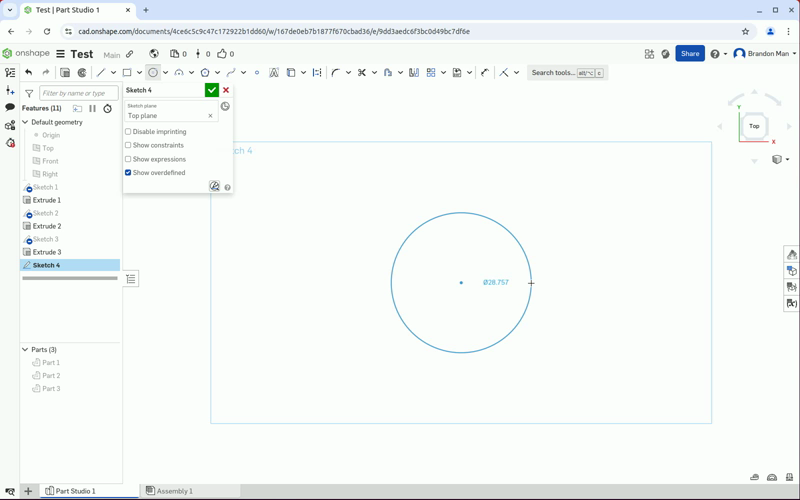
key(esc)
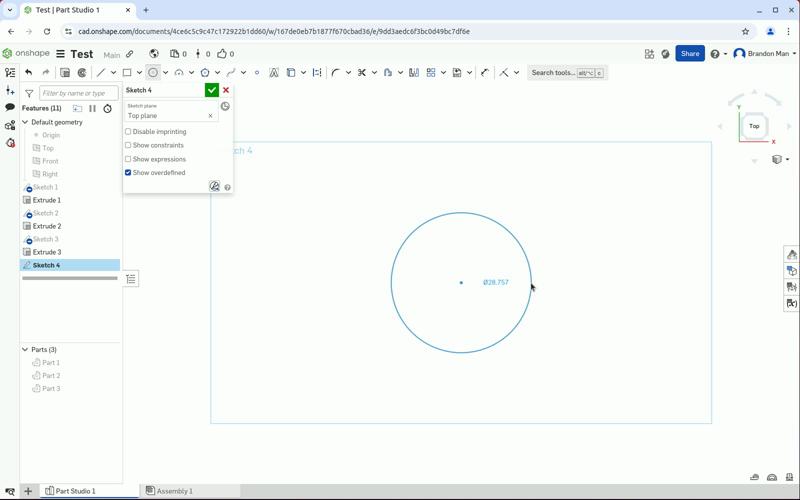
key(c)
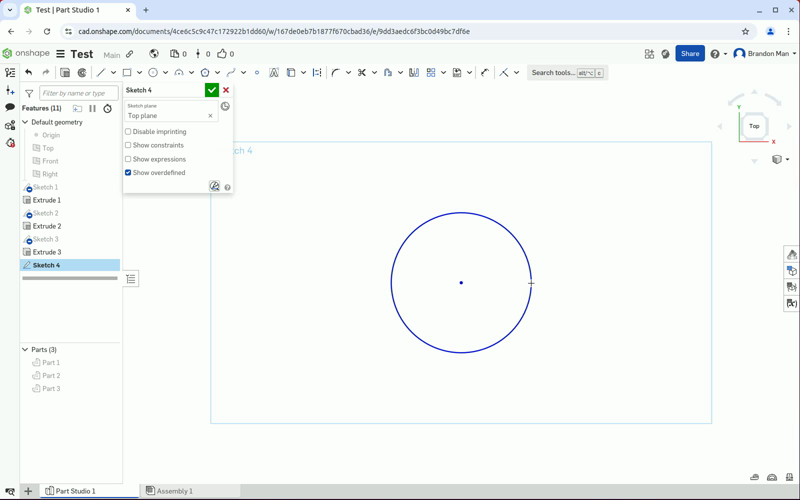
key_down(shift)
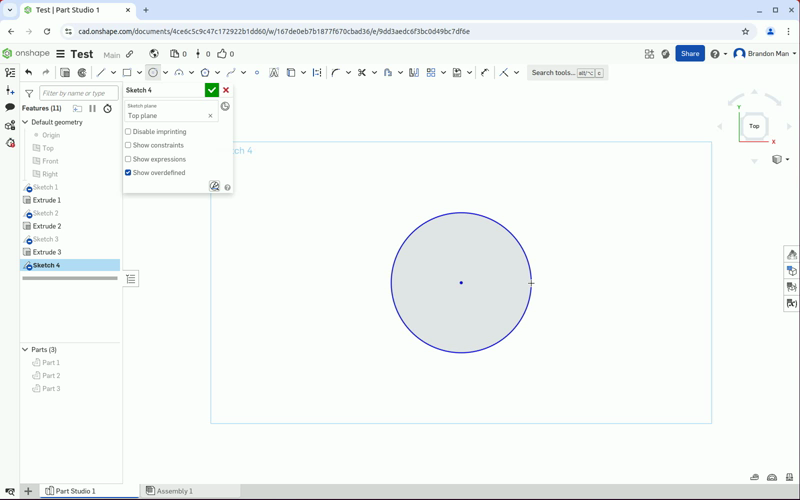
mouse_move(461, 282)
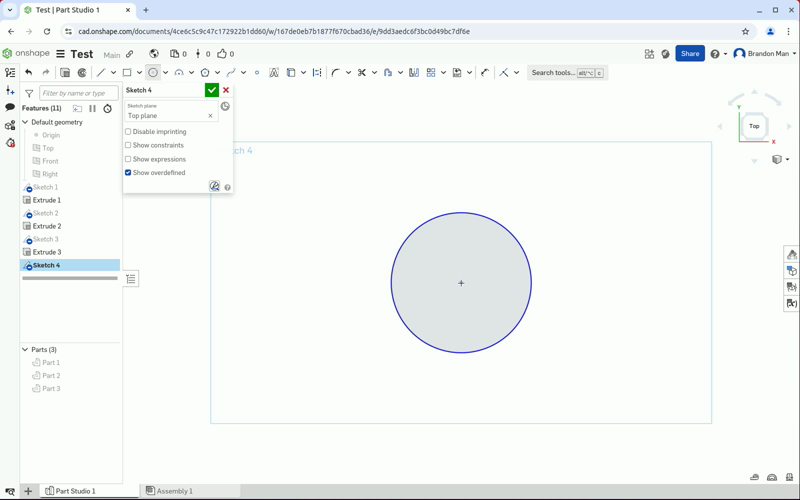
click(461, 282)
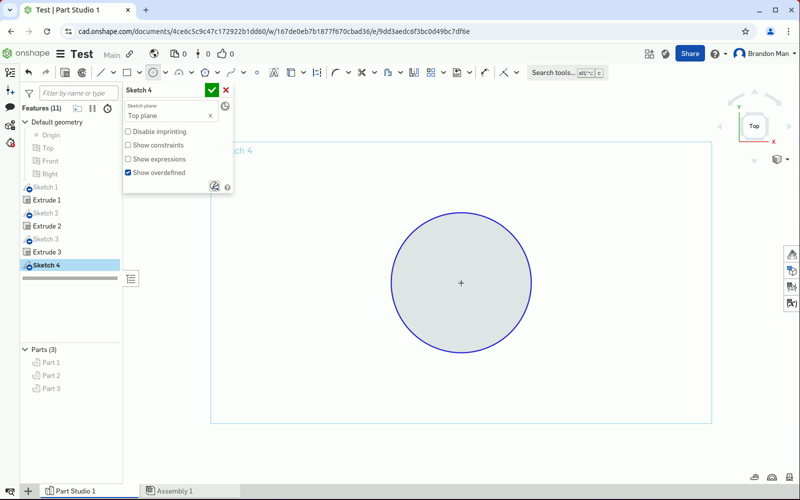
key_up(shift)
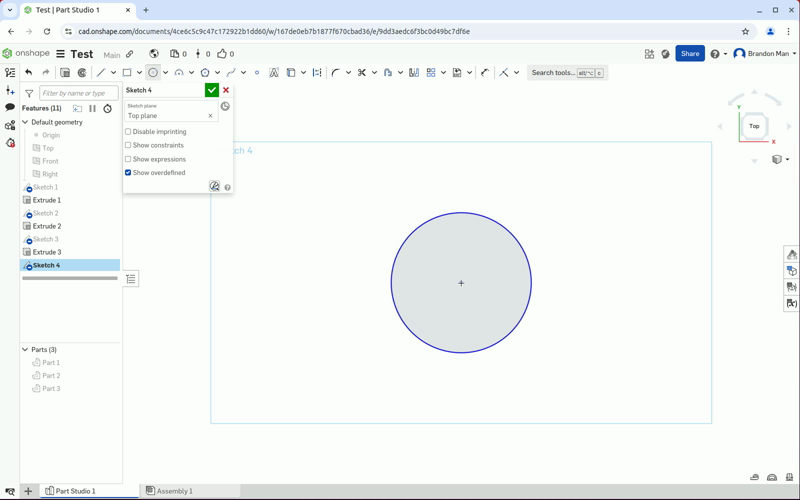
mouse_move(523, 282)
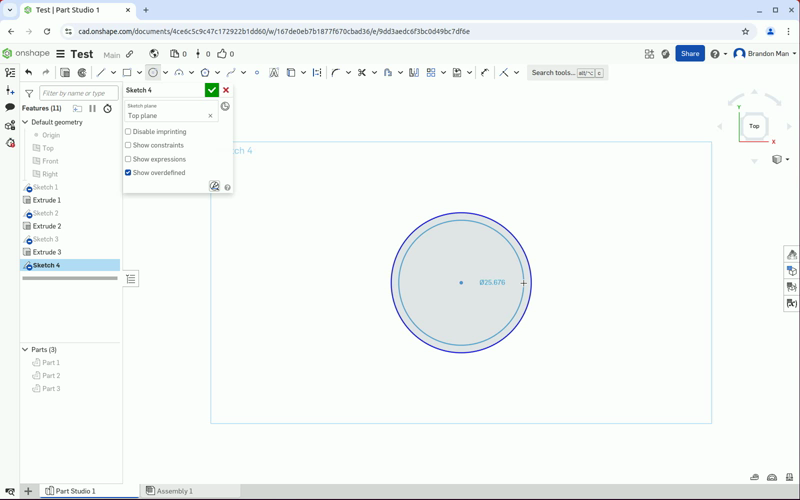
click(523, 282)
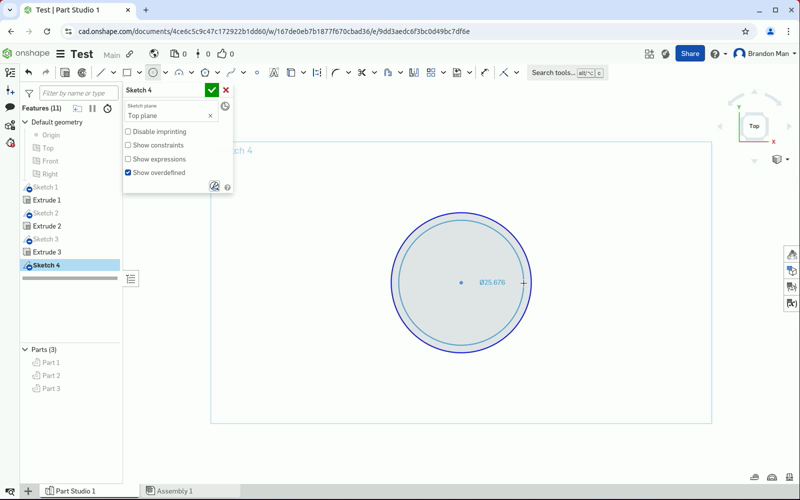
key(esc)
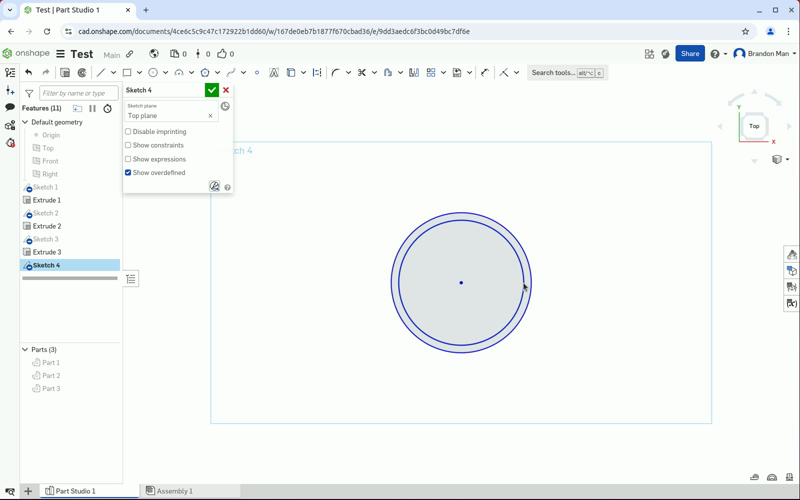
mouse_move(430, 340)
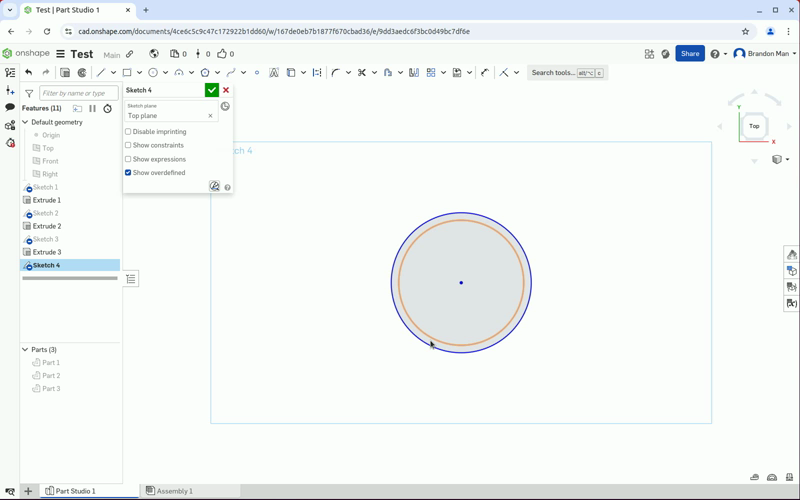
click(430, 340)
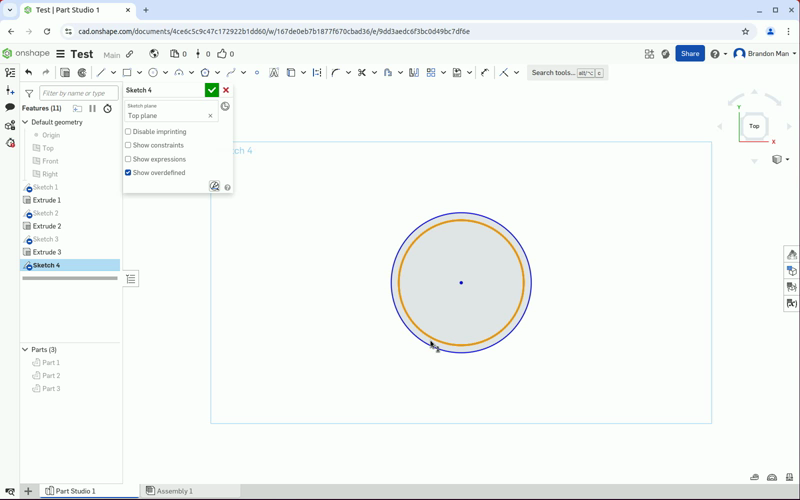
mouse_move(73, 352)
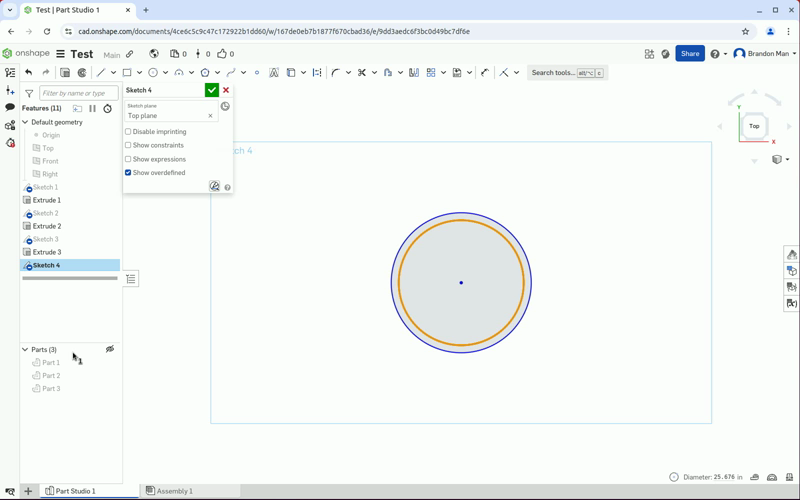
key(shift+y)
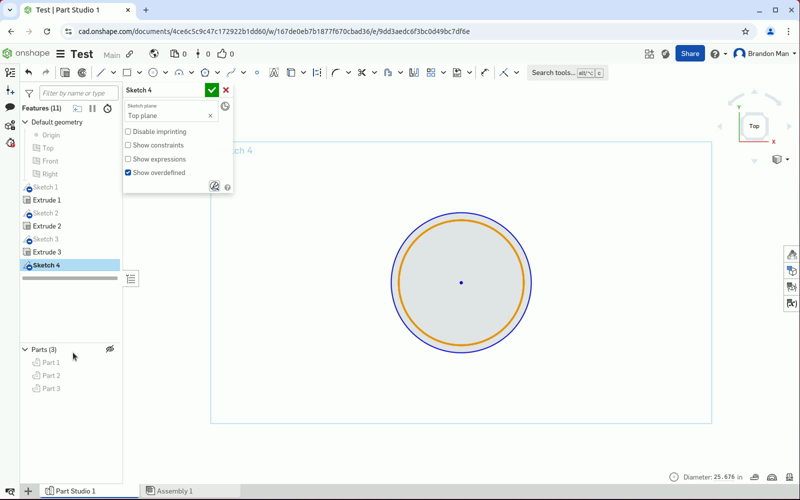
key(shift+e)
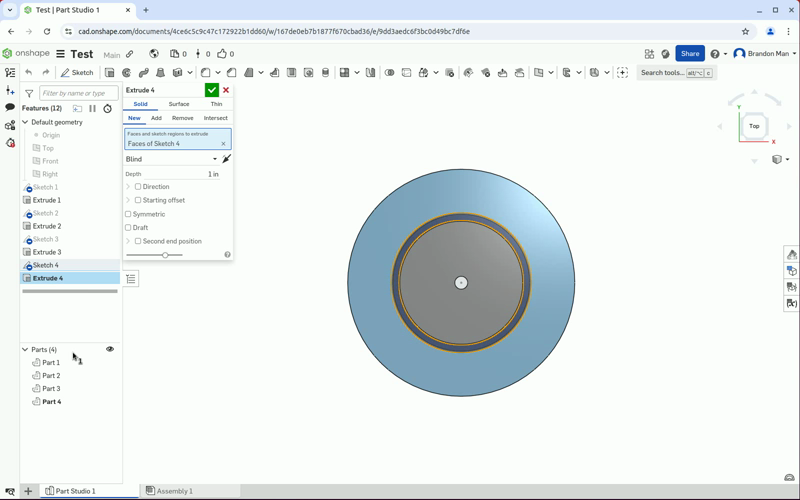
mouse_move(143, 106)
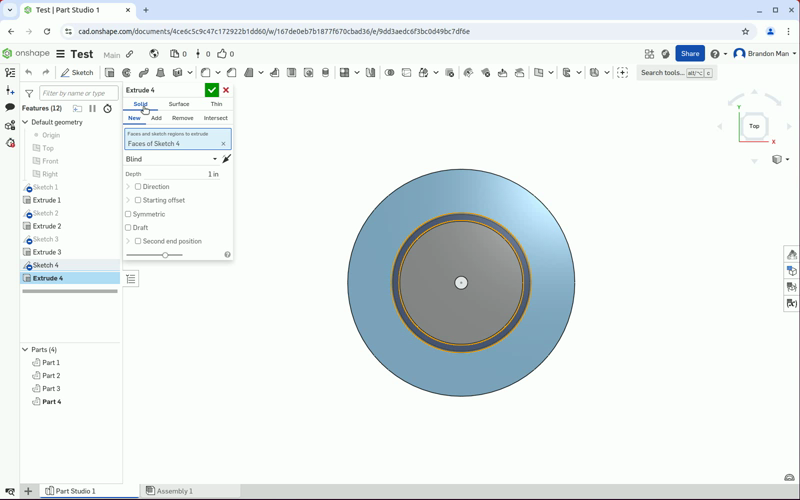
click(143, 106)
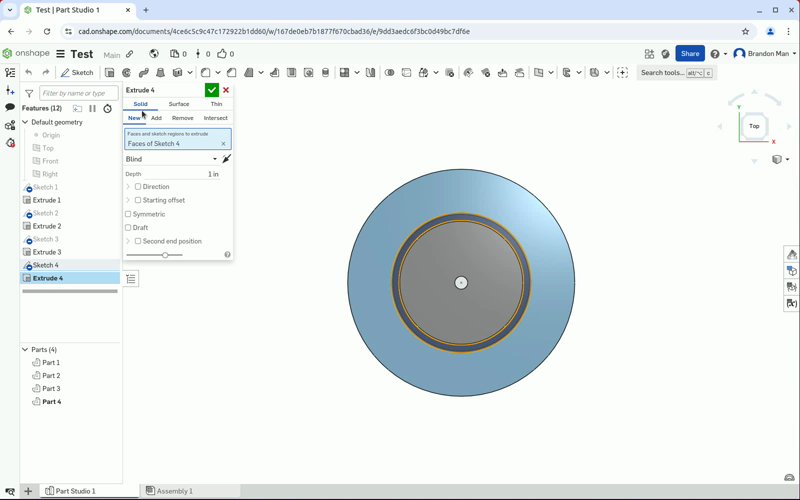
mouse_move(137, 120)
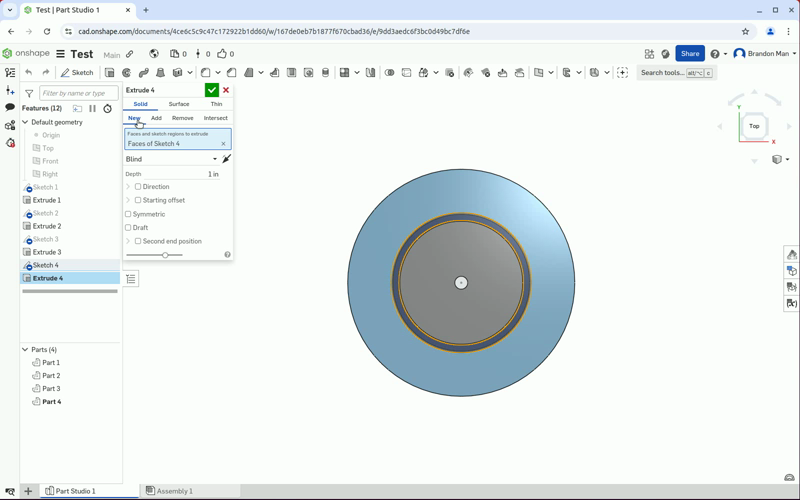
click(137, 120)
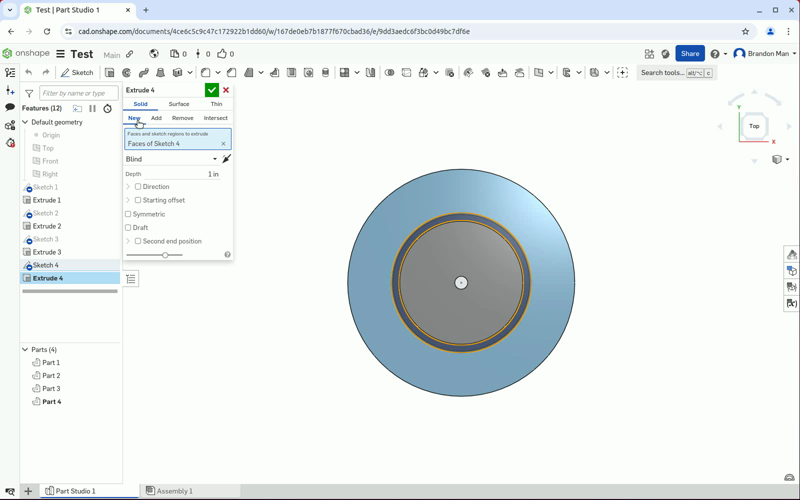
key(tab, 4)
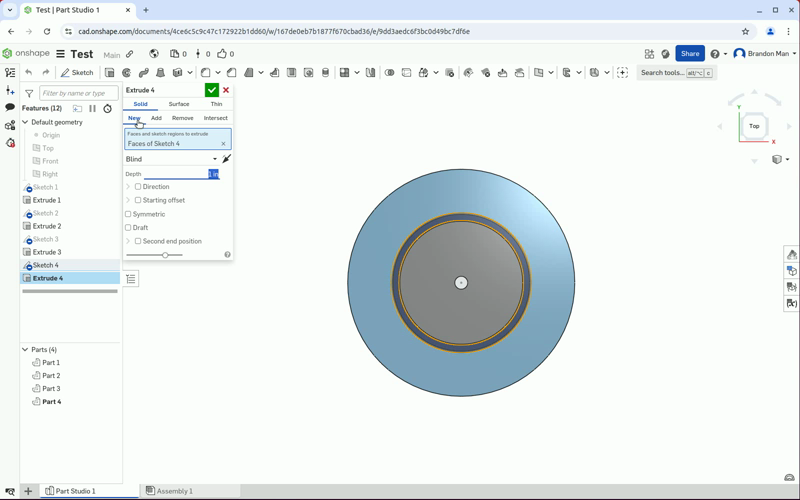
text(17.331)
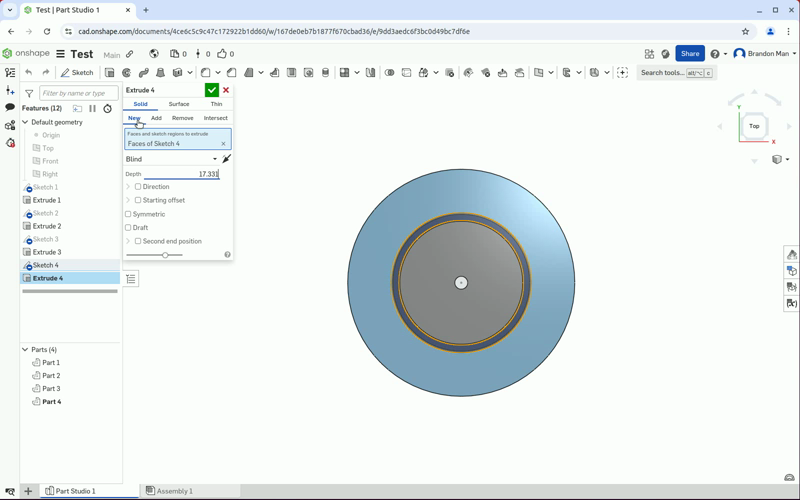
key(enter)
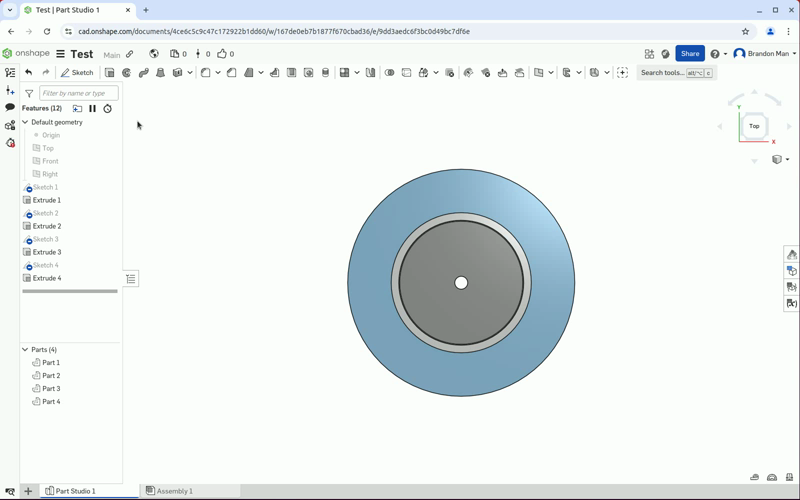
key(shift+h)
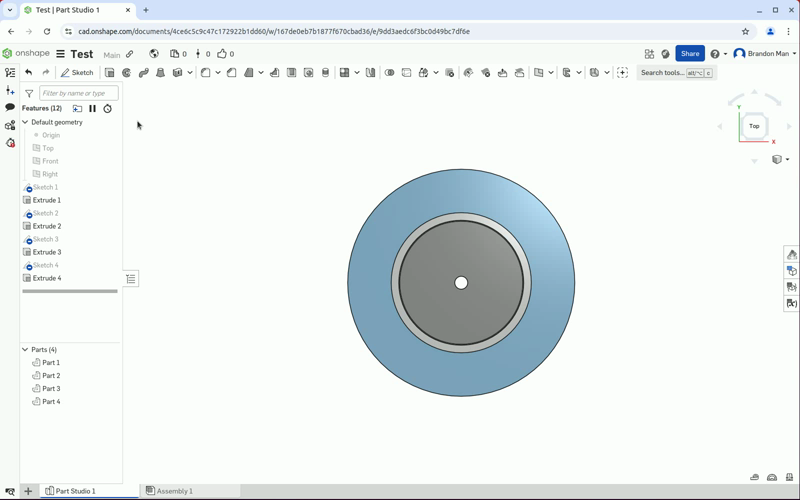
key(shift+h)
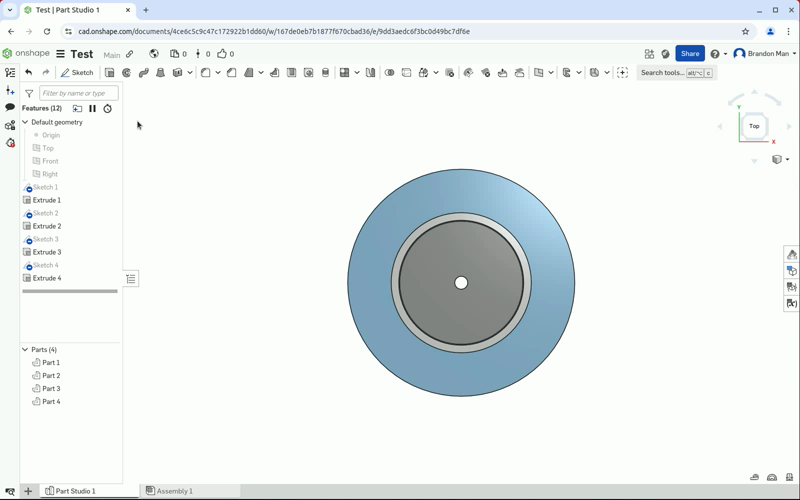
mouse_move(73, 189)
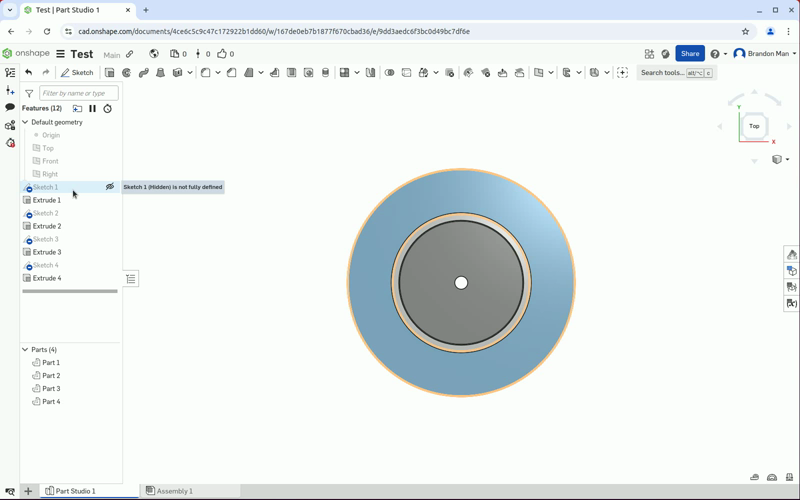
click(73, 189)
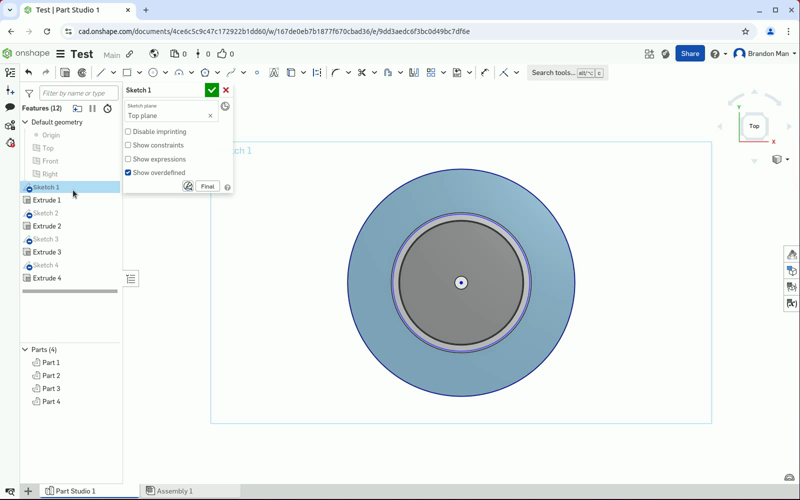
mouse_move(229, 92)
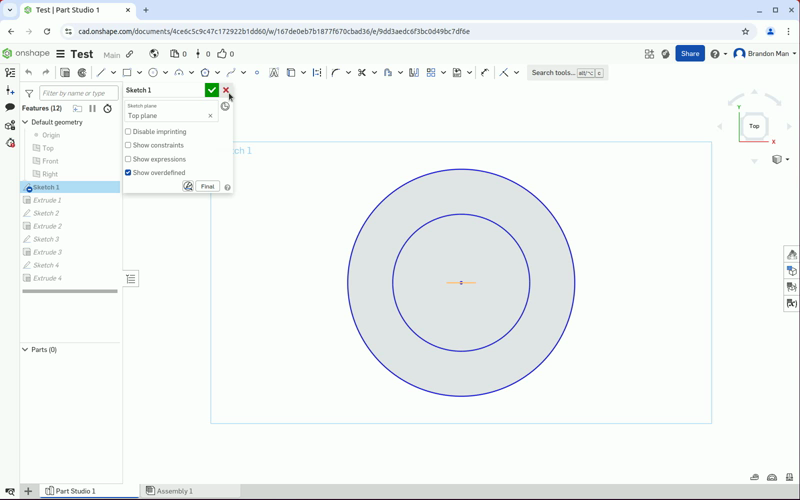
click(229, 92)
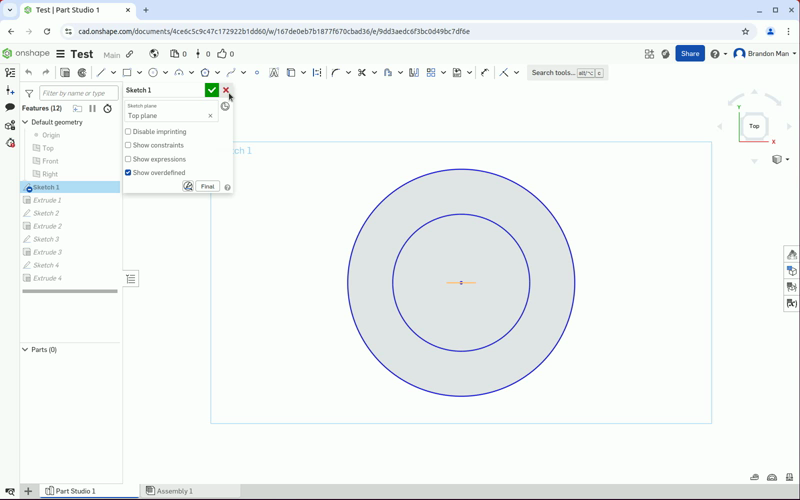
key(shift+s)
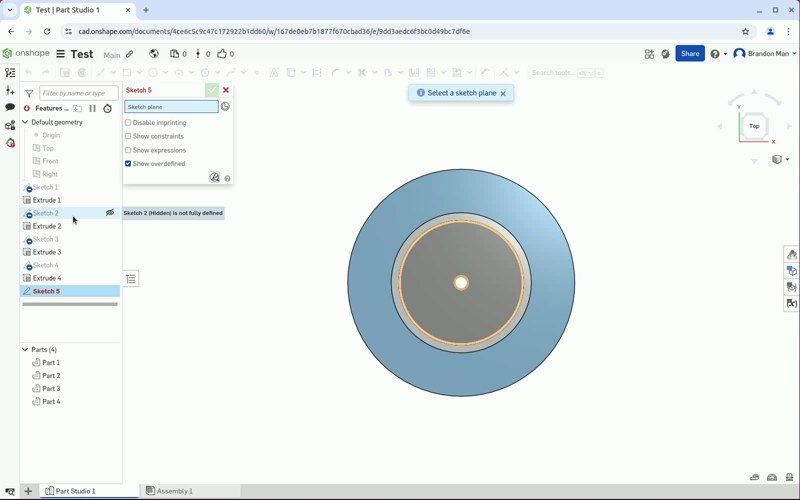
scroll(3)
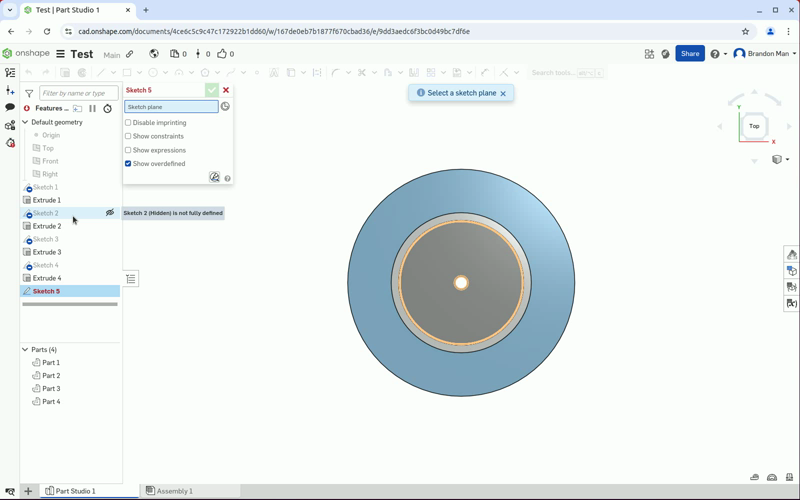
mouse_move(73, 150)
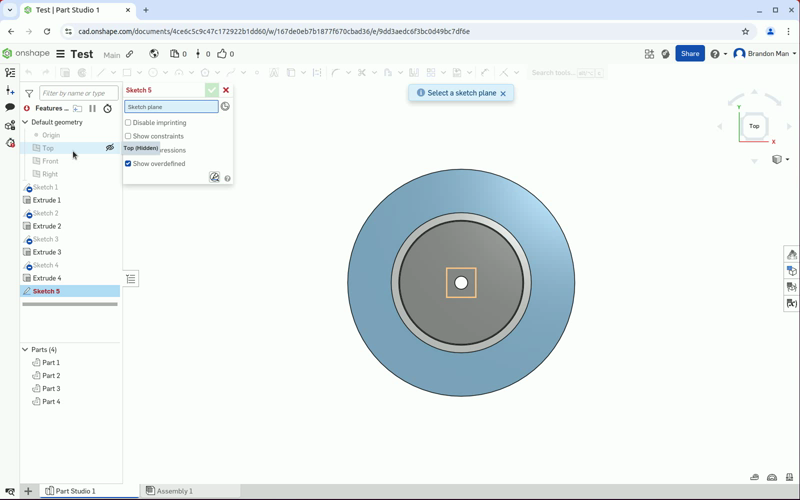
click(73, 150)
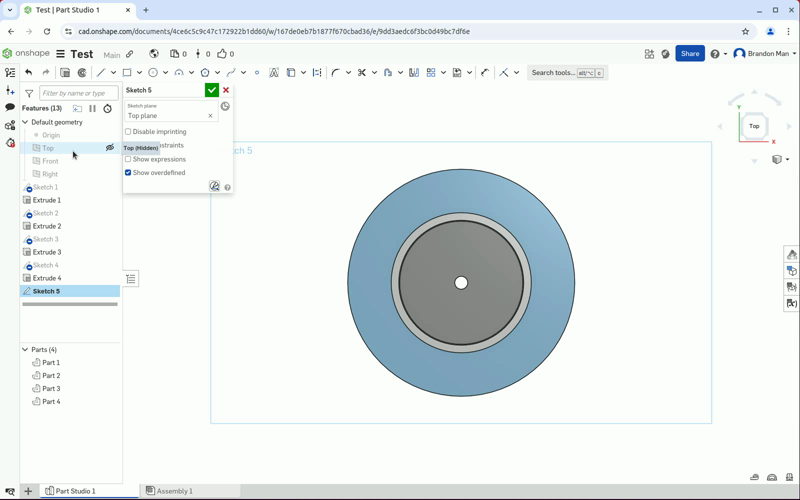
mouse_move(73, 352)
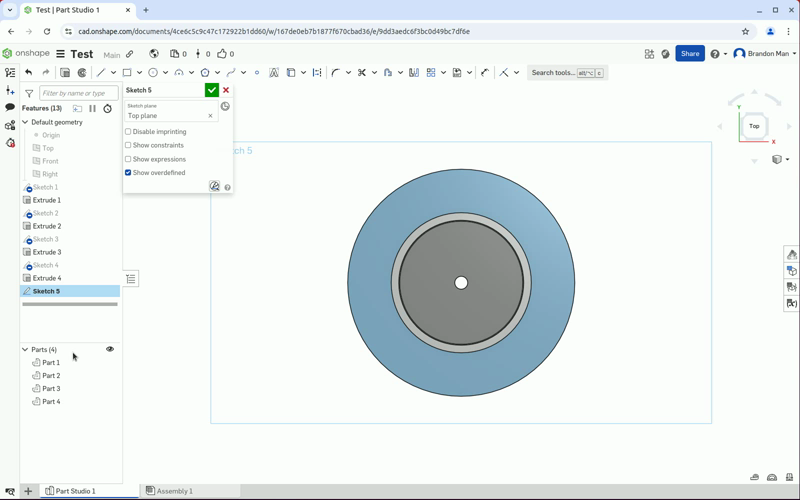
key(y)
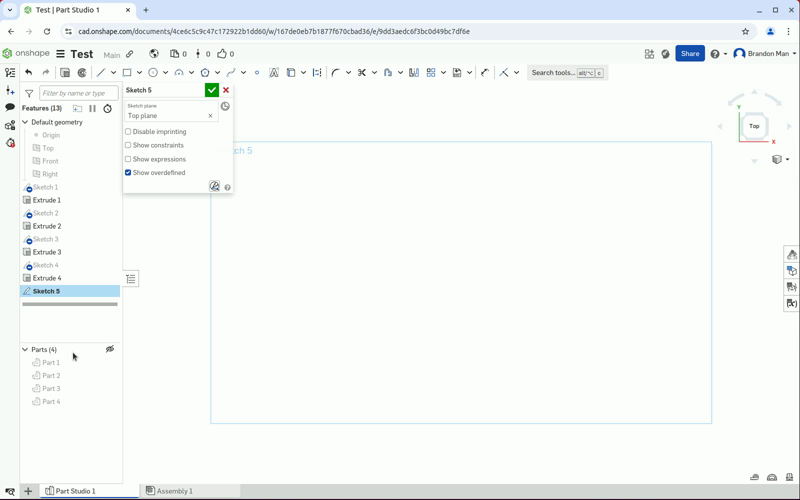
key(c)
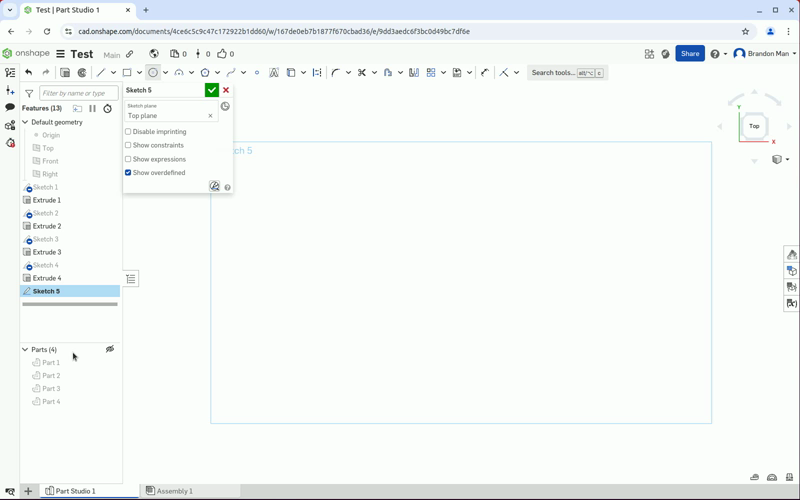
key_down(shift)
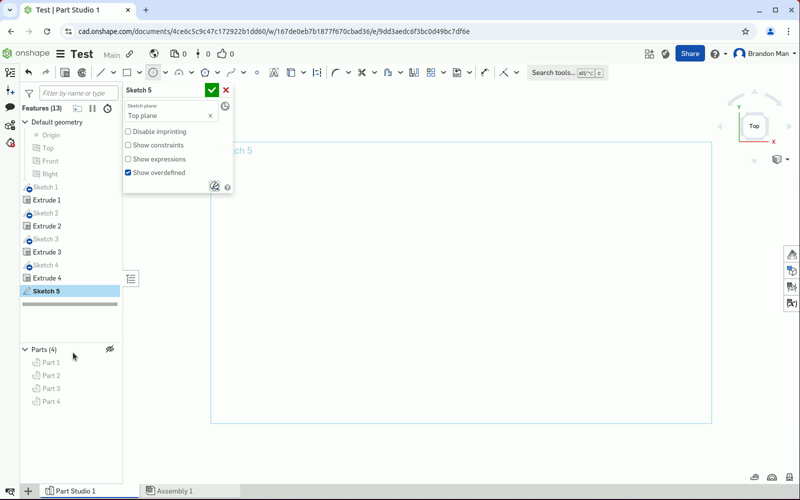
mouse_move(461, 282)
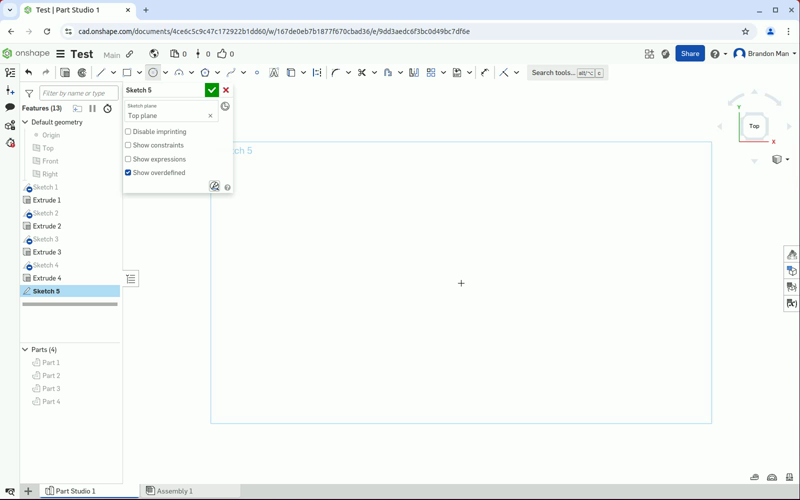
click(461, 282)
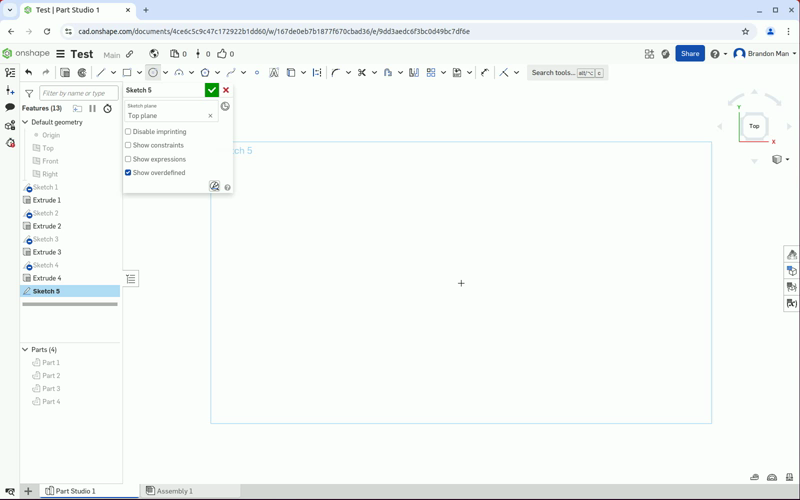
key_up(shift)
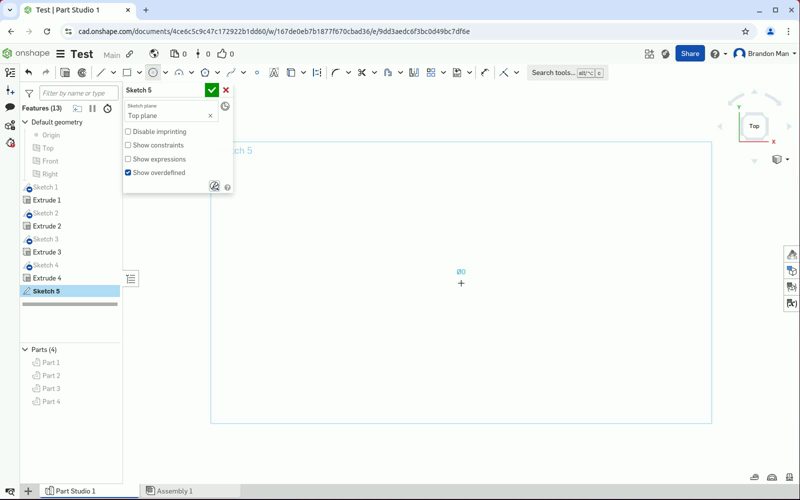
mouse_move(574, 282)
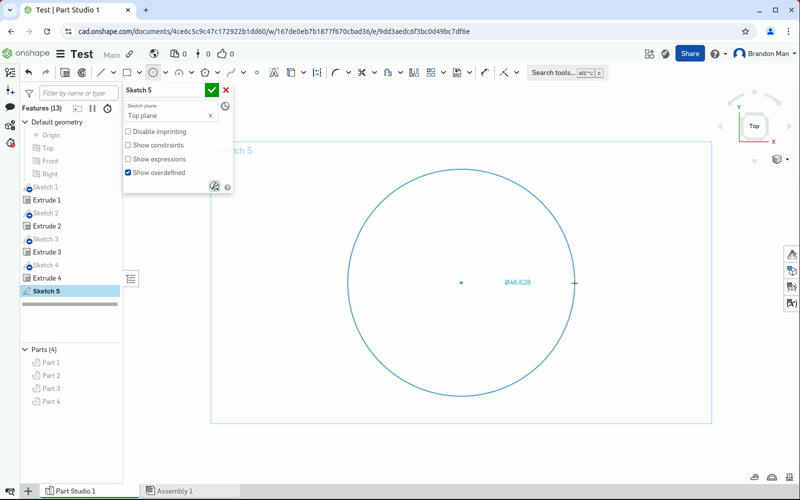
click(574, 282)
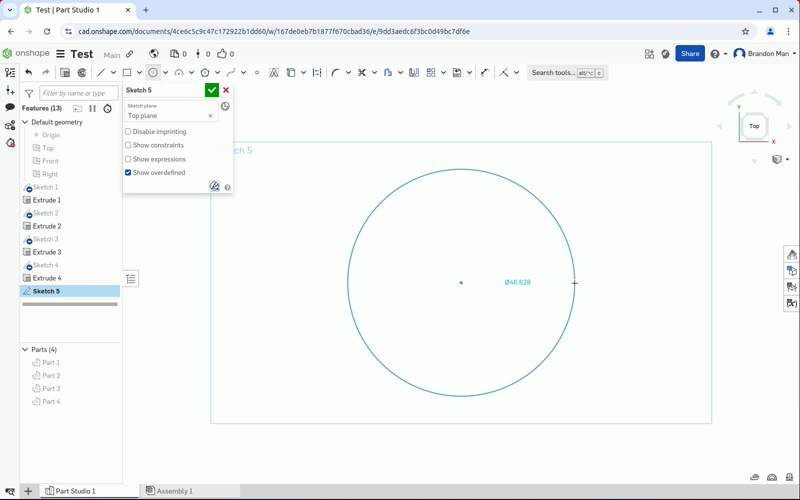
key(esc)
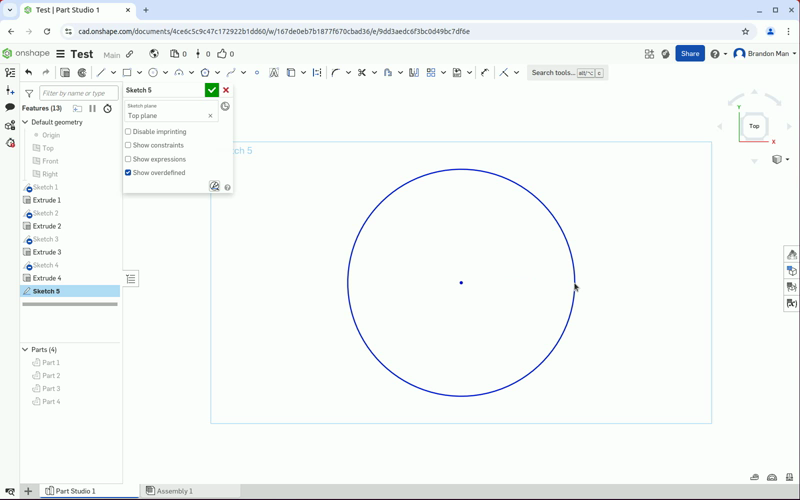
key(c)
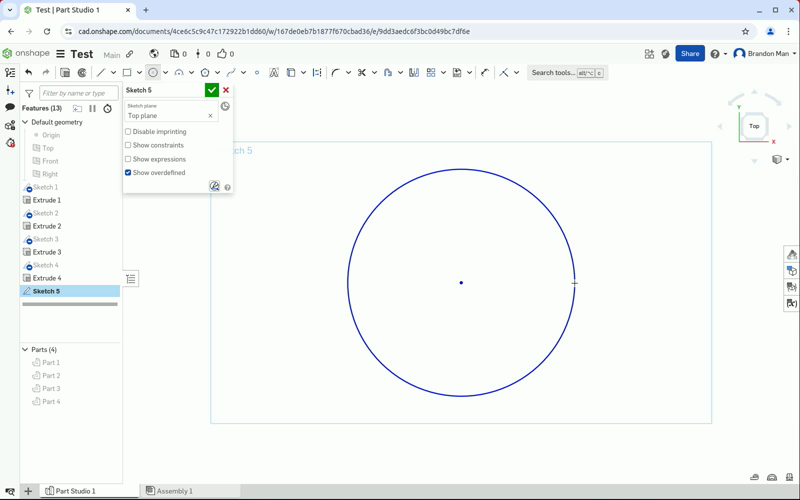
key_down(shift)
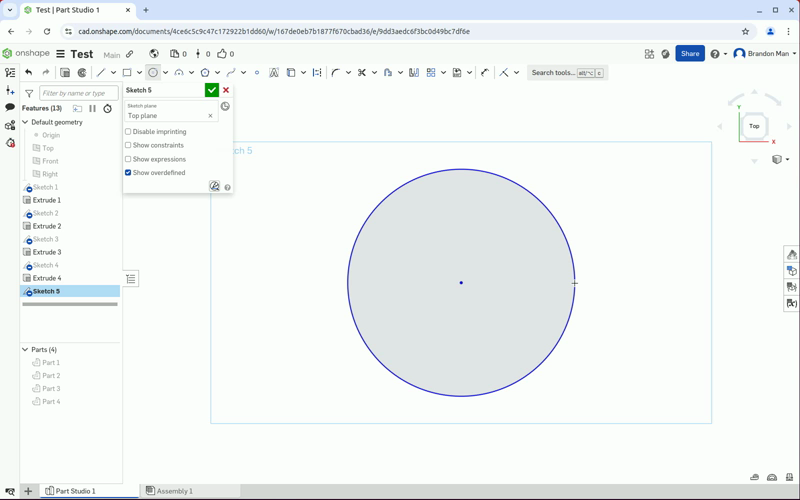
mouse_move(461, 282)
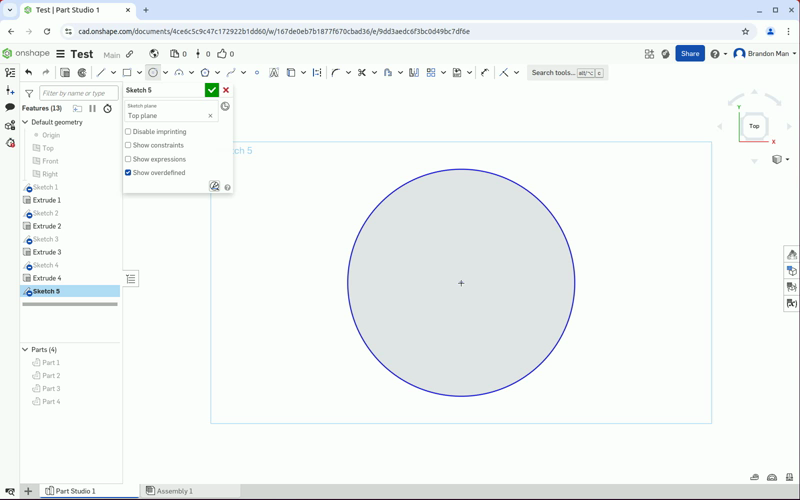
click(461, 282)
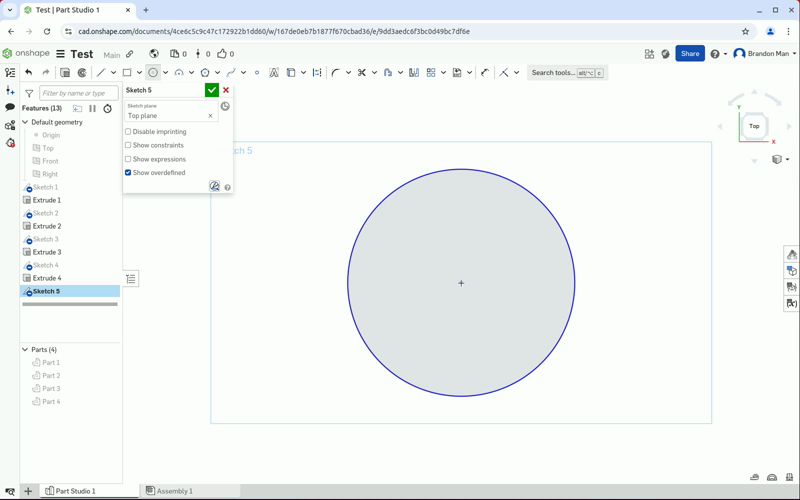
key_up(shift)
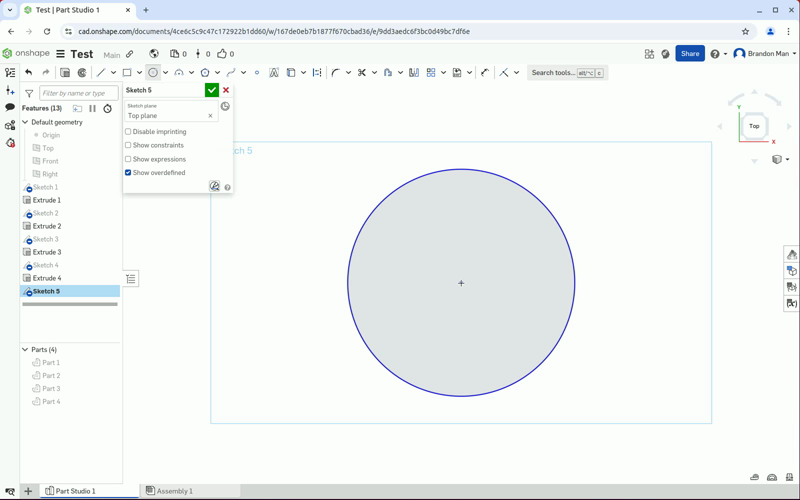
mouse_move(529, 282)
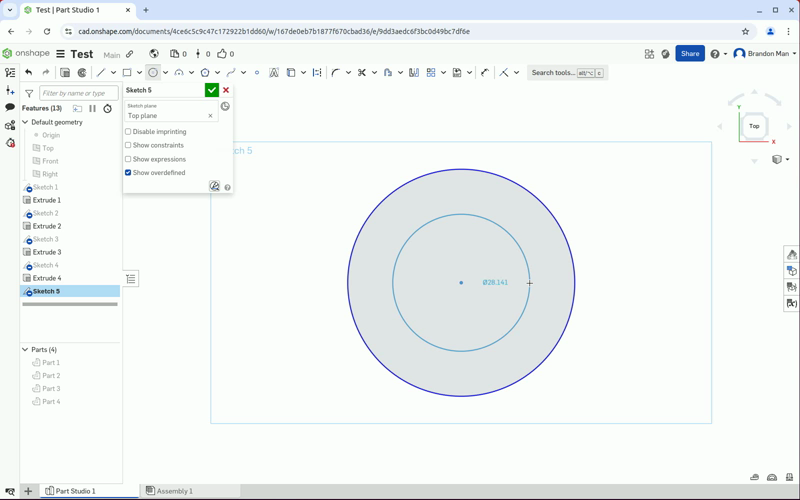
click(529, 282)
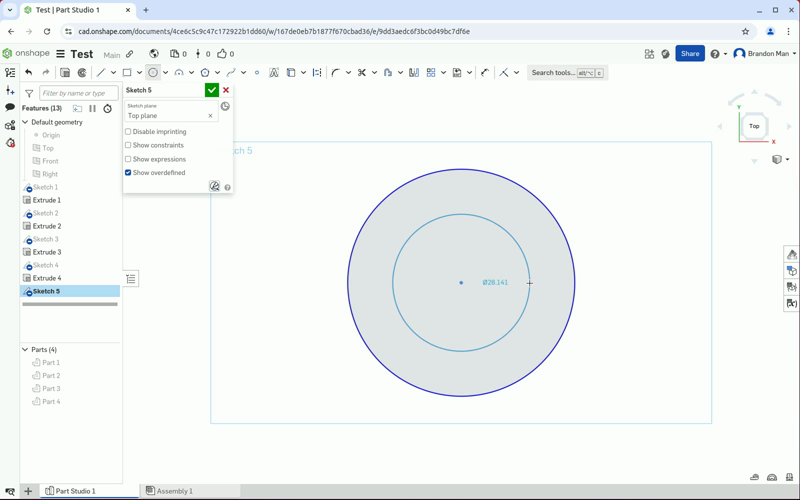
key(esc)
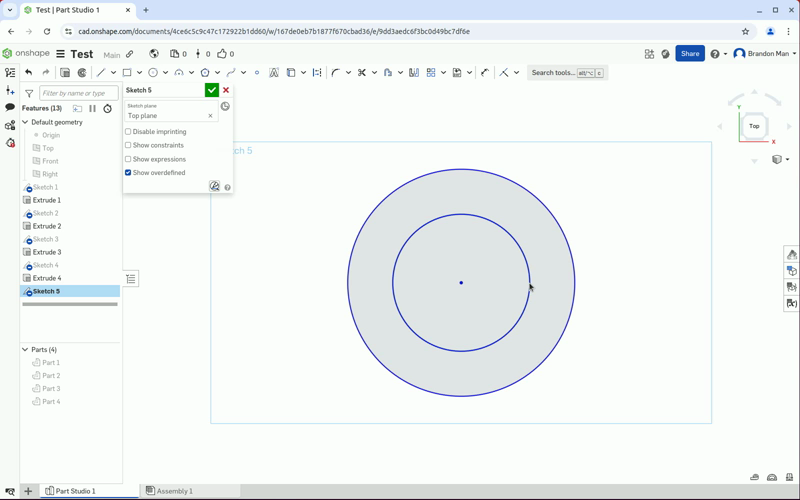
mouse_move(472, 192)
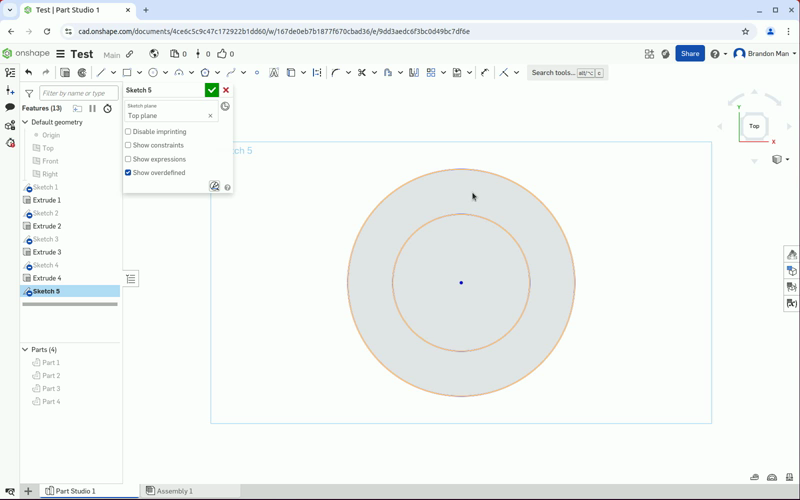
click(472, 192)
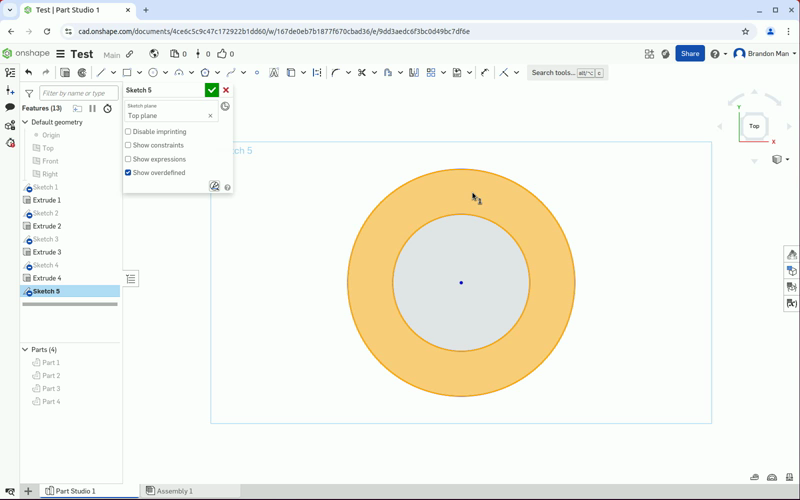
mouse_move(73, 352)
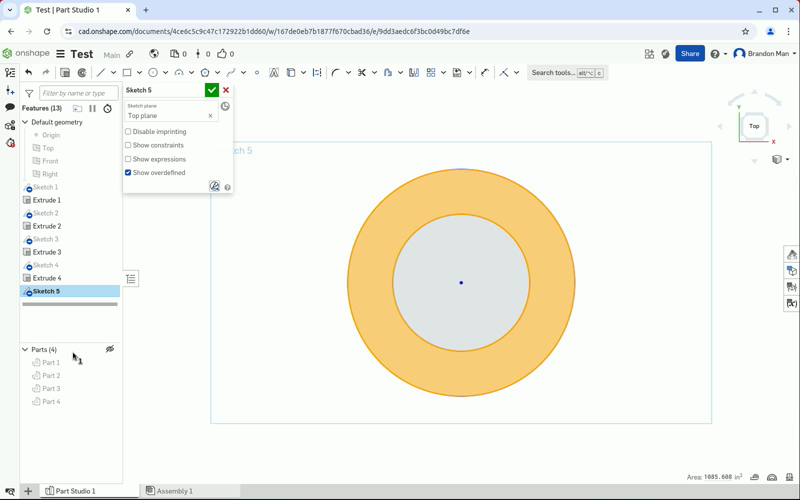
key(shift+y)
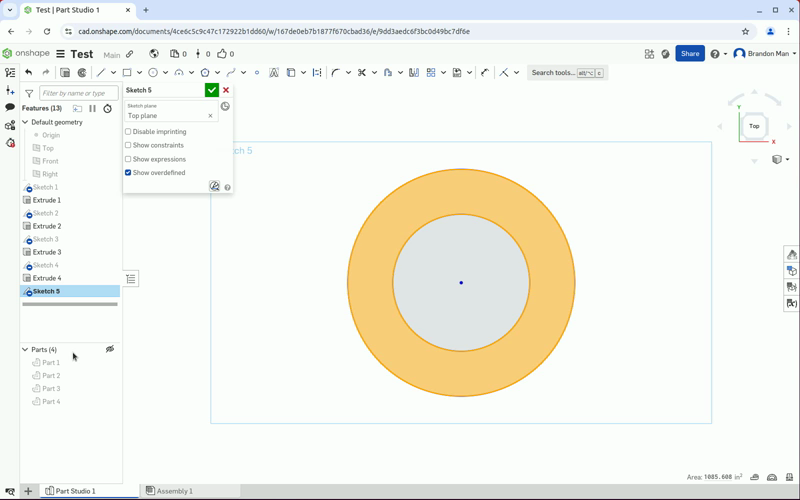
key(shift+e)
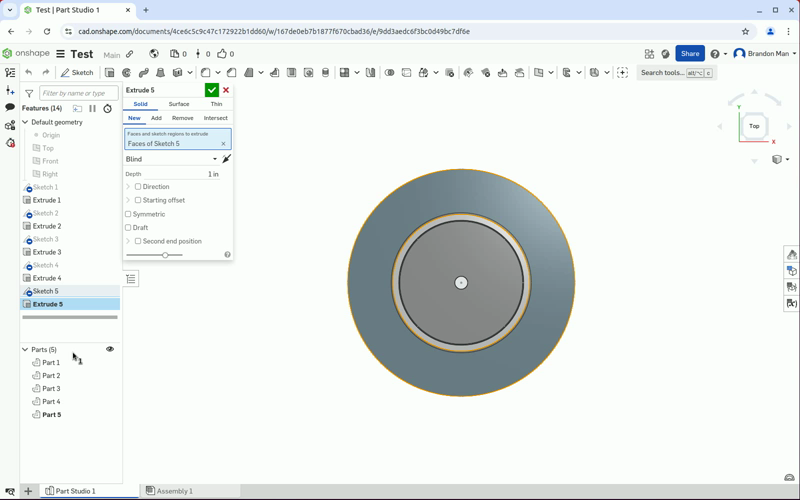
mouse_move(143, 106)
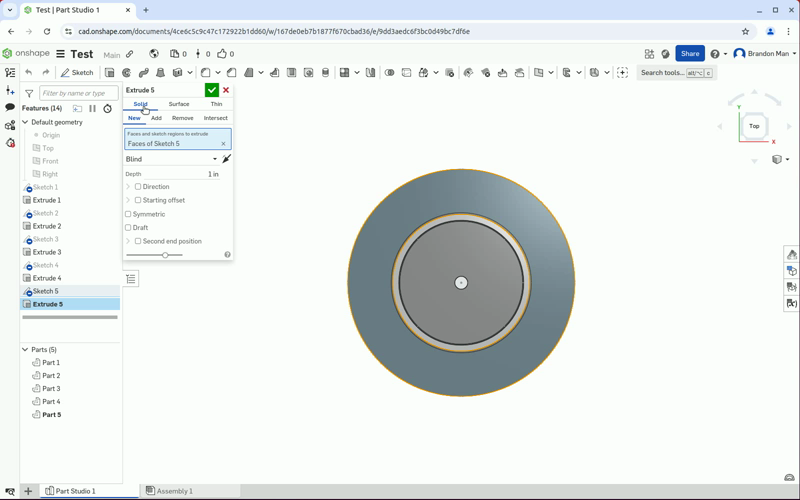
click(143, 106)
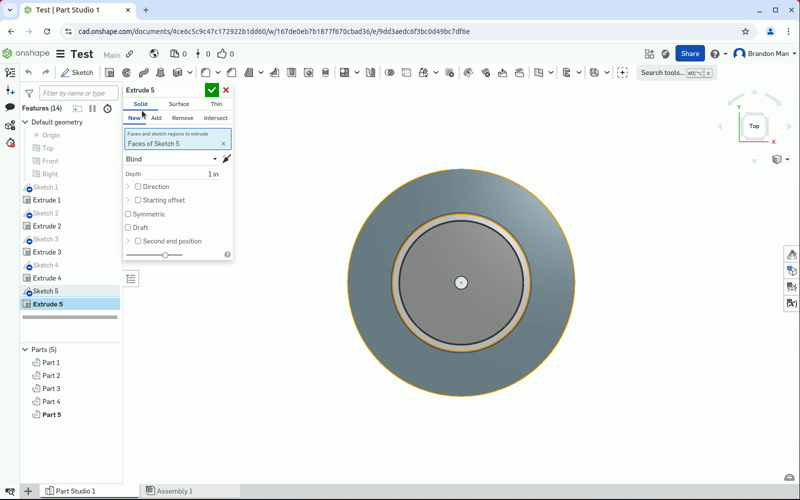
mouse_move(137, 120)
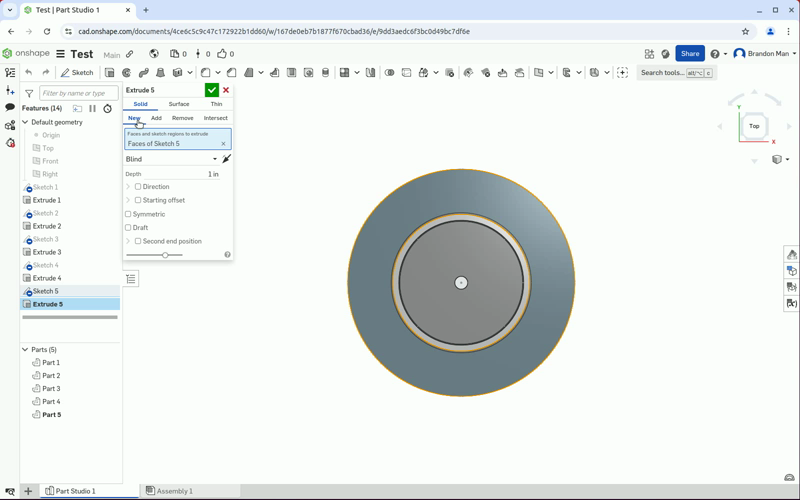
click(137, 120)
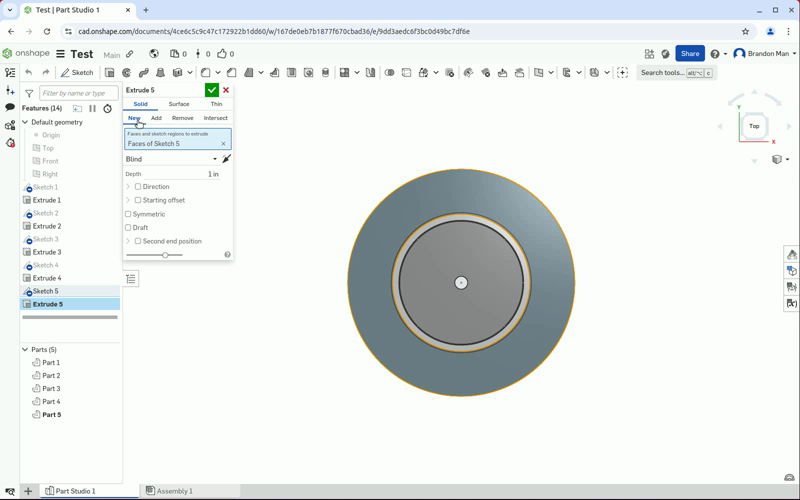
key(tab, 4)
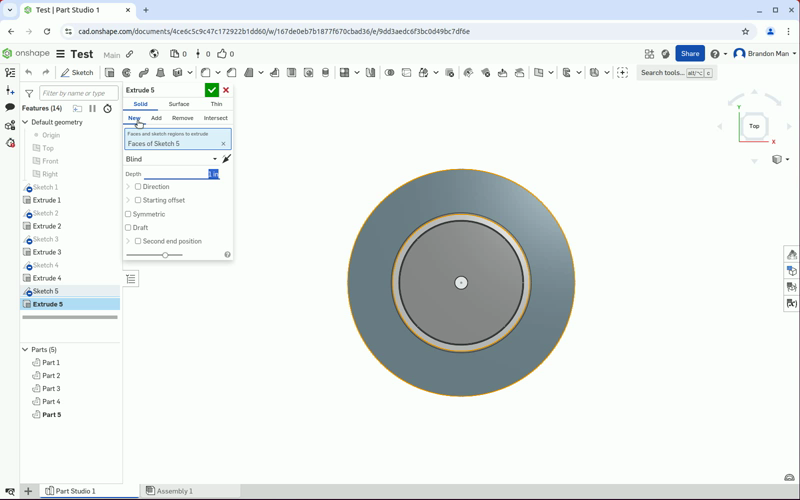
text(1.685)
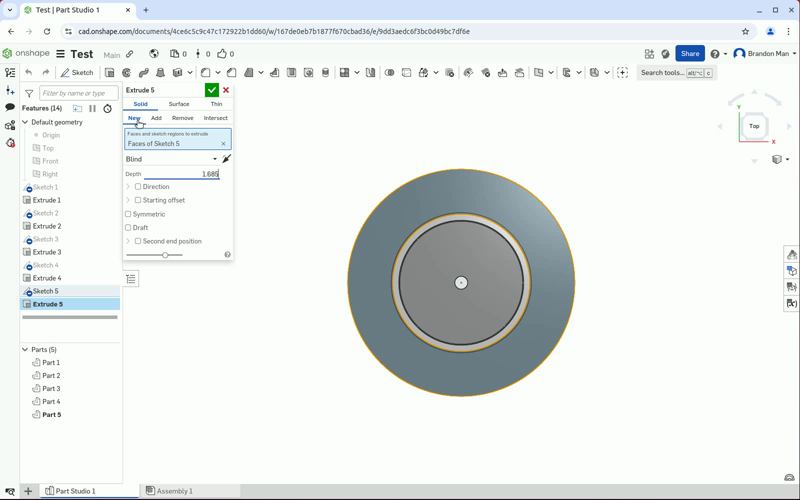
key(enter)
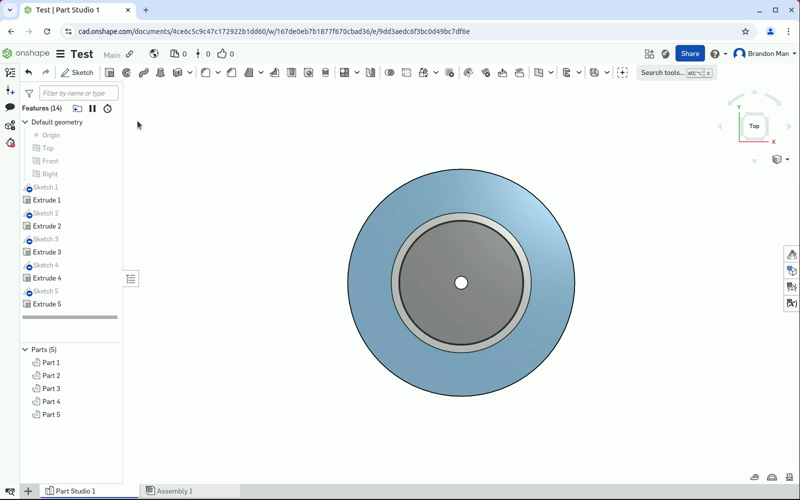
key(shift+h)
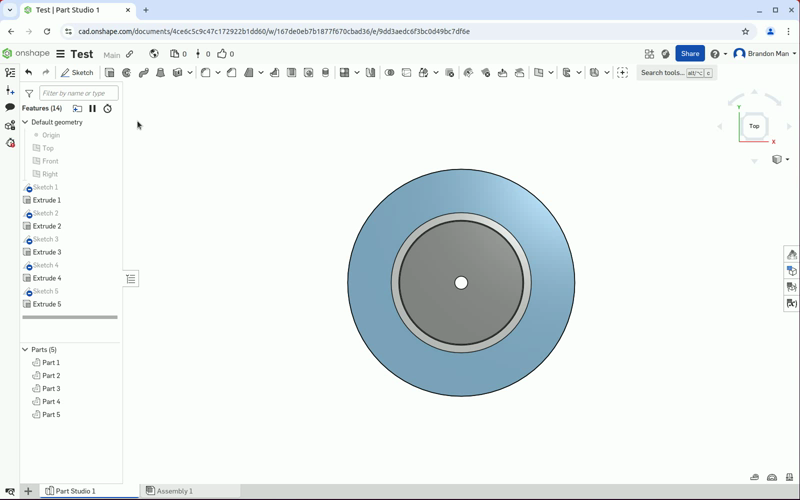
key(shift+h)
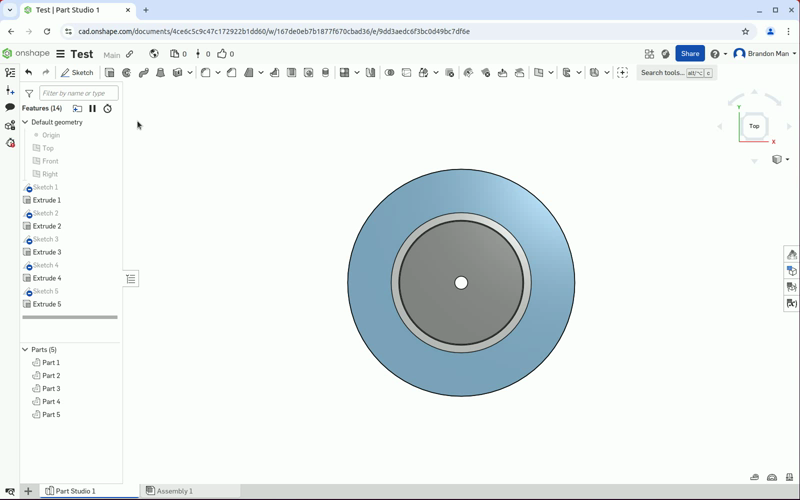
key(shift+7)
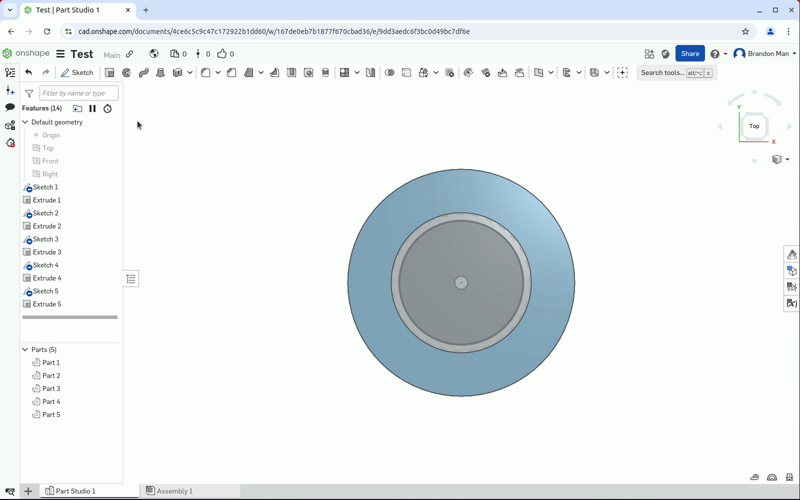
key(up, 3)
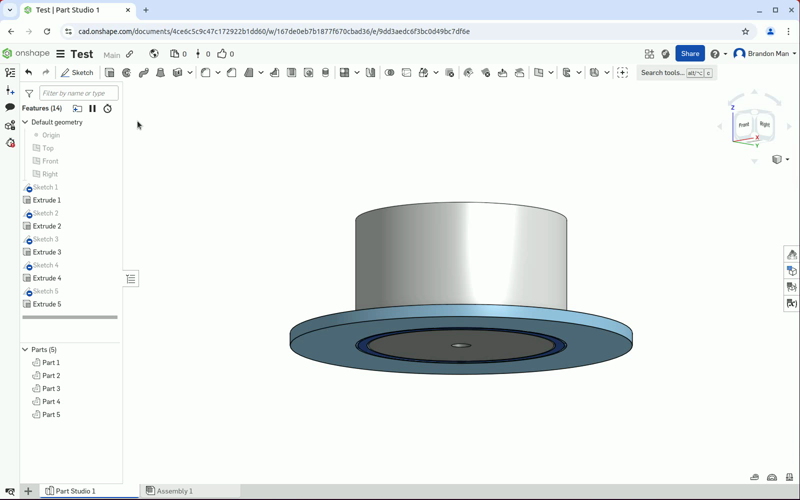
key(left, 3)
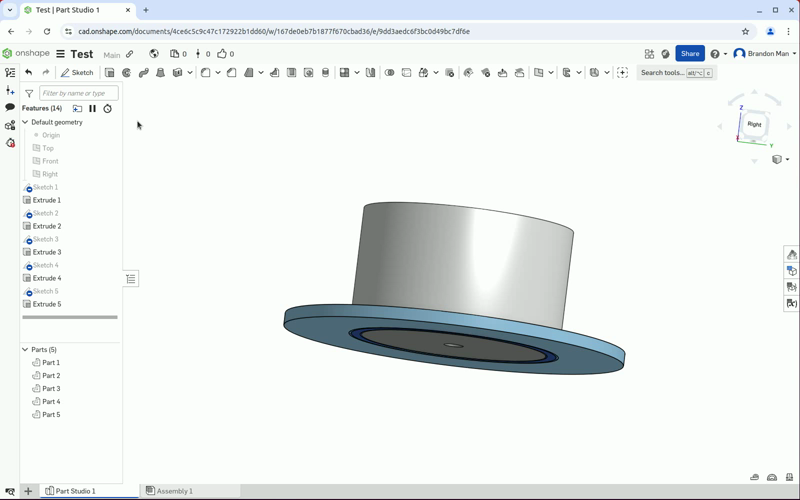
key(right, 3)
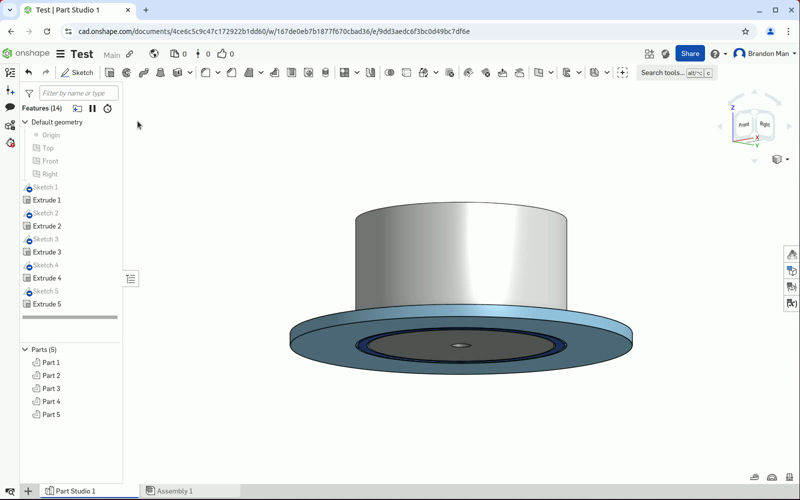
key(down, 3)
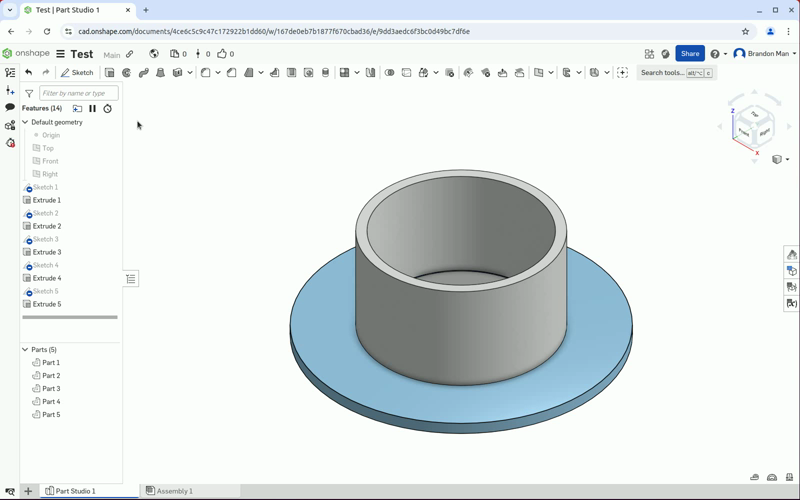
mouse_move(73, 189)
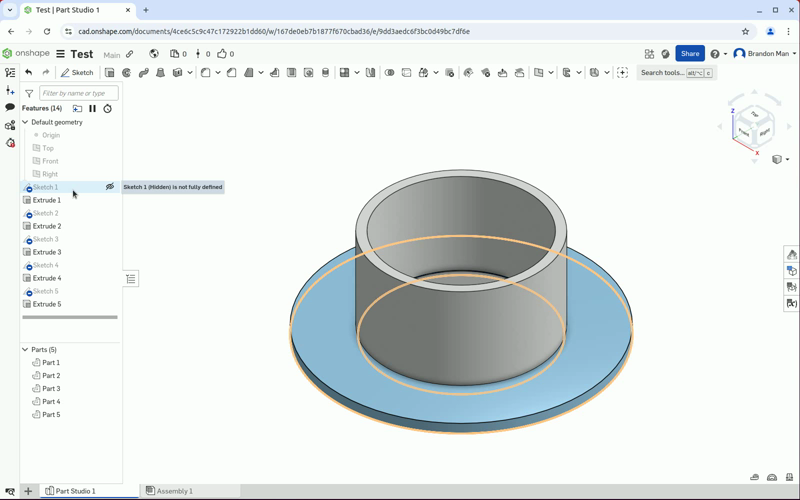
click(73, 189)